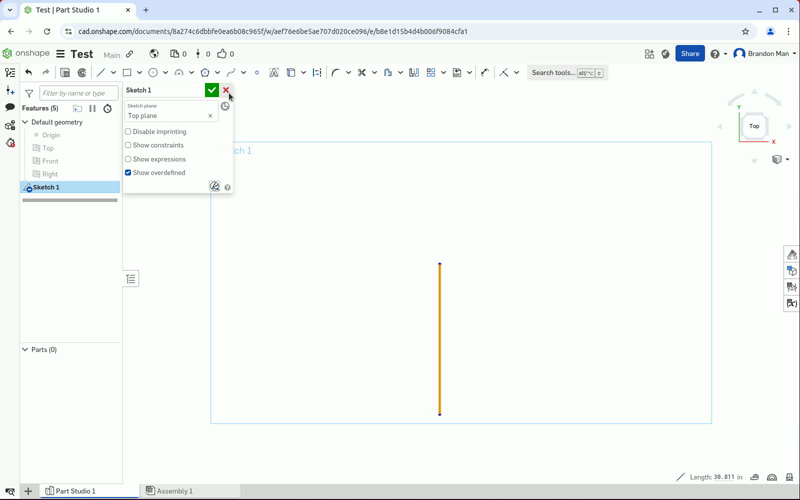
key(shift+h)
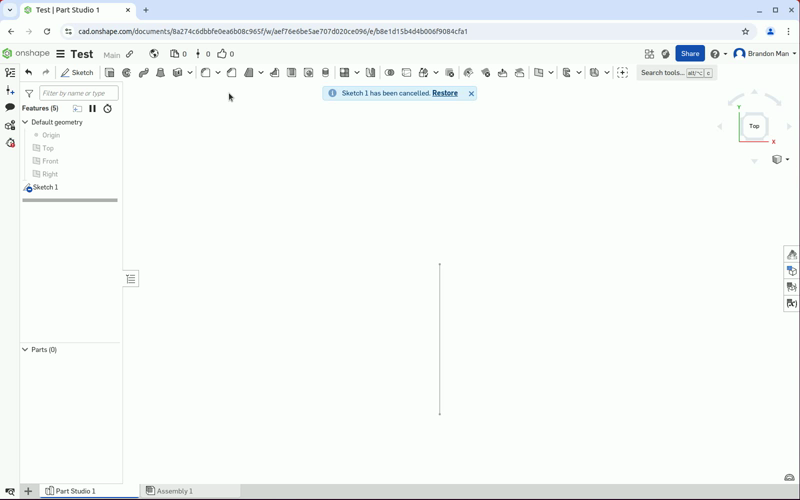
mouse_move(73, 352)
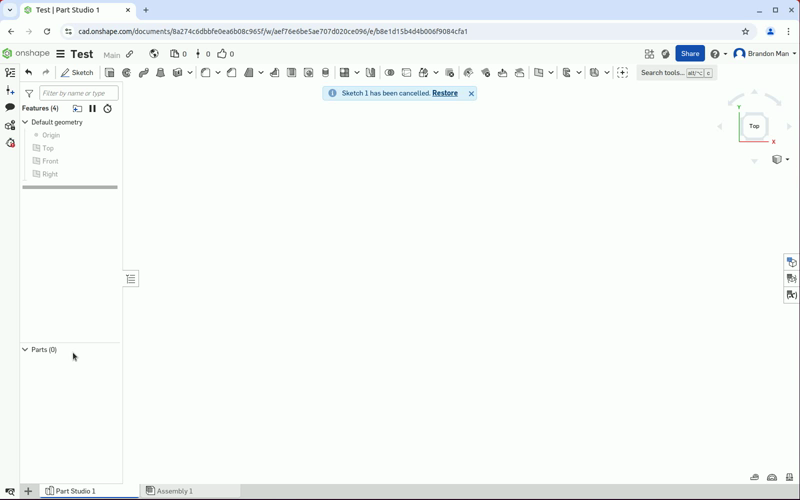
key(y)
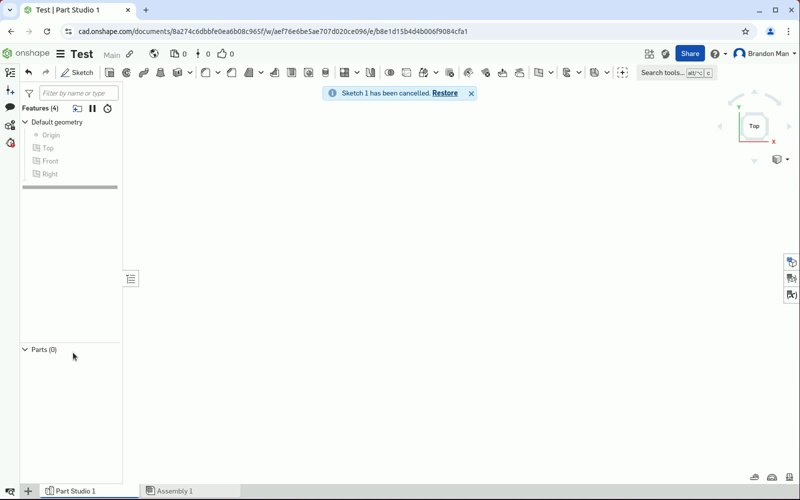
key(shift+p)
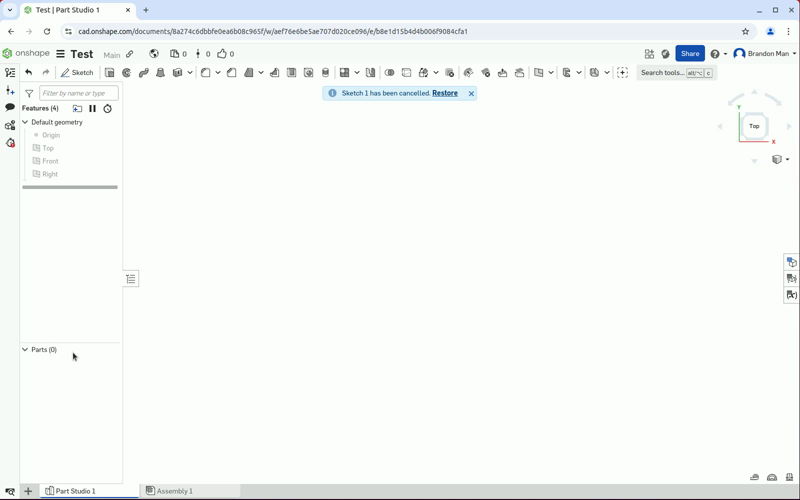
key(space)
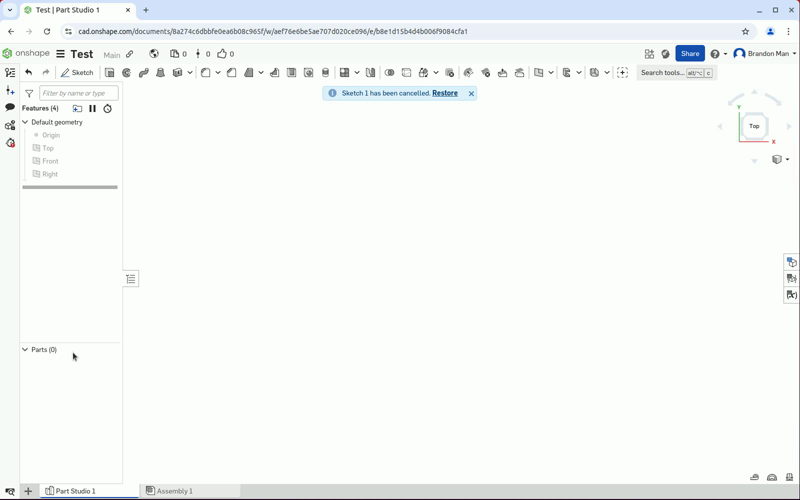
key_down(shift)
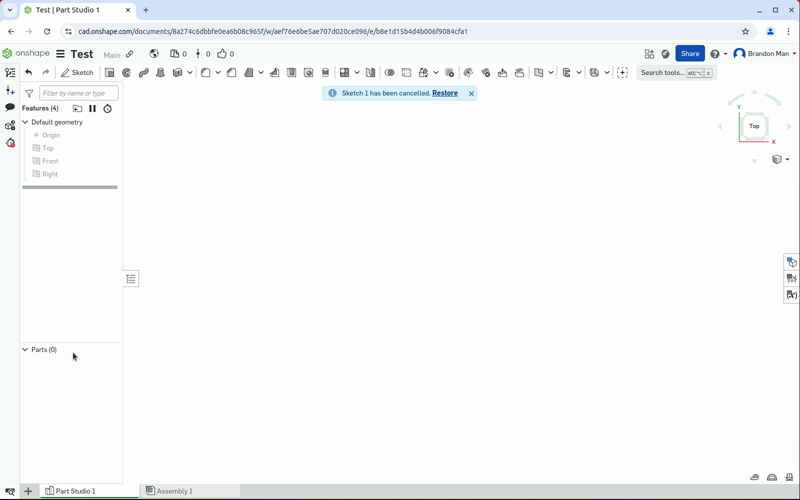
key(up)
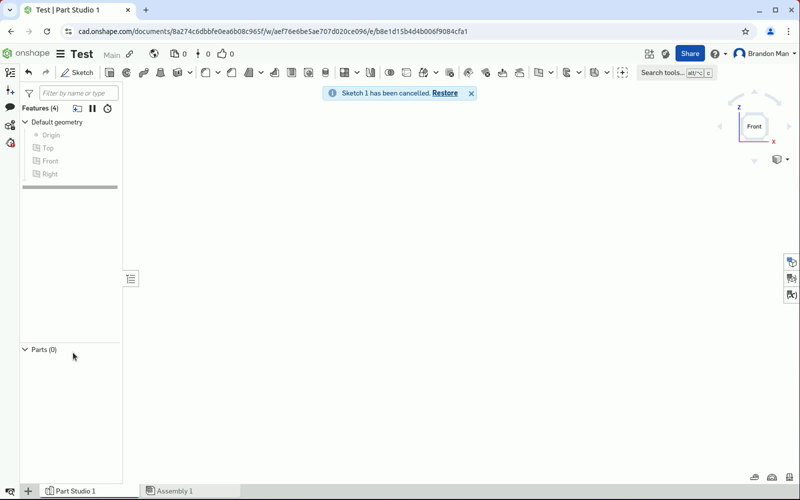
key_up(shift)
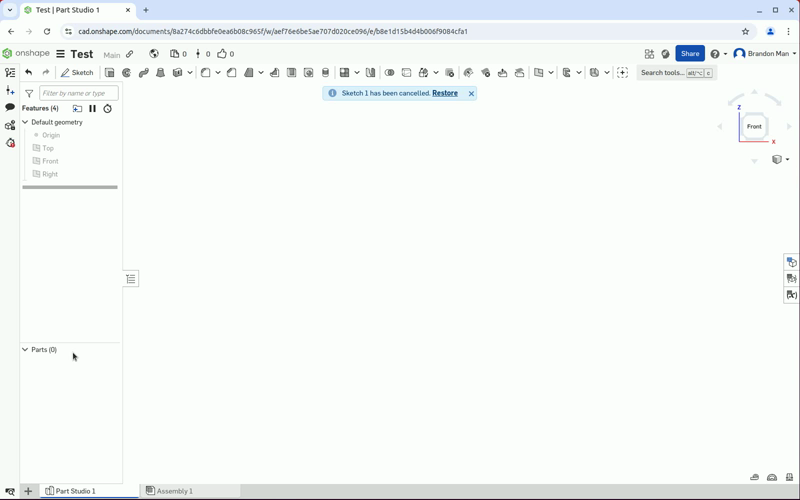
mouse_move(73, 352)
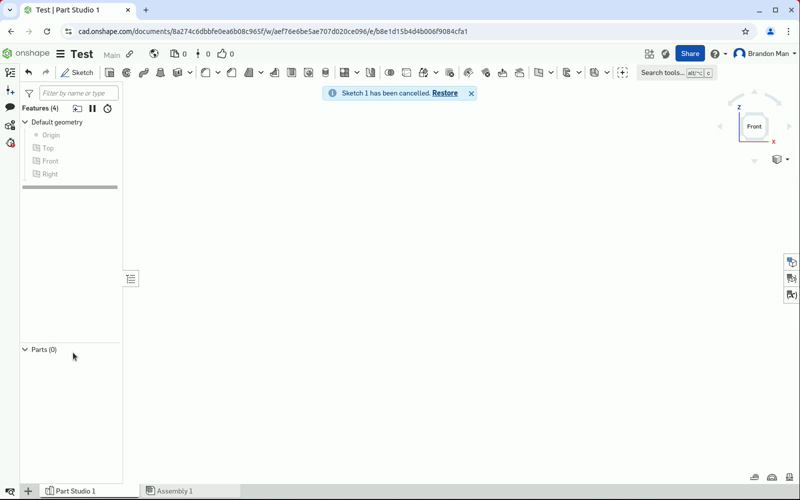
key(shift+y)
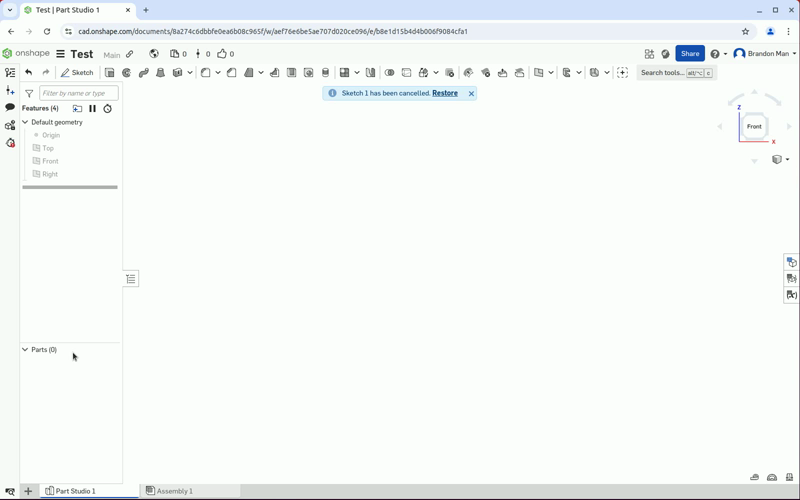
key(shift+s)
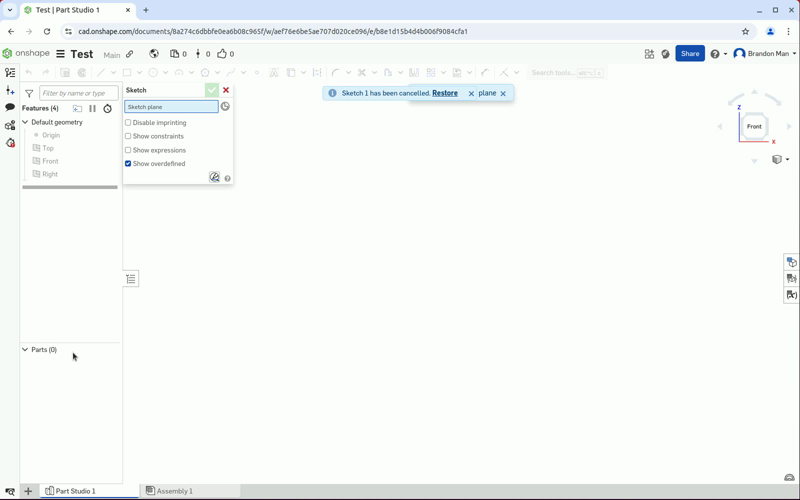
mouse_move(73, 163)
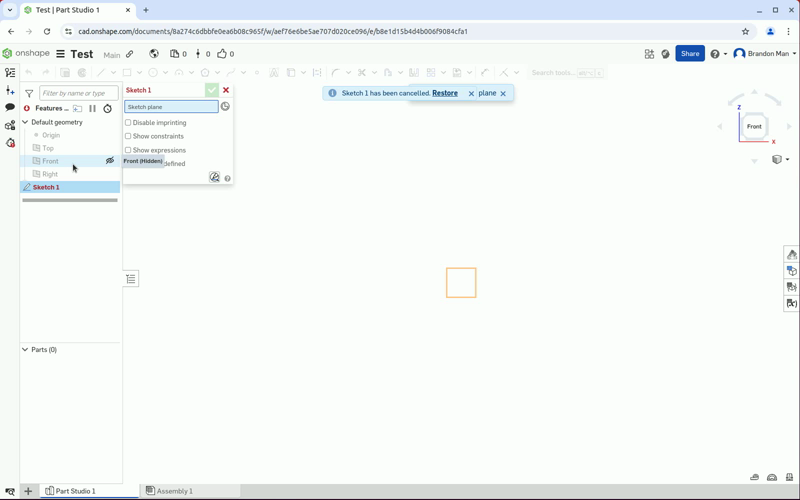
click(73, 163)
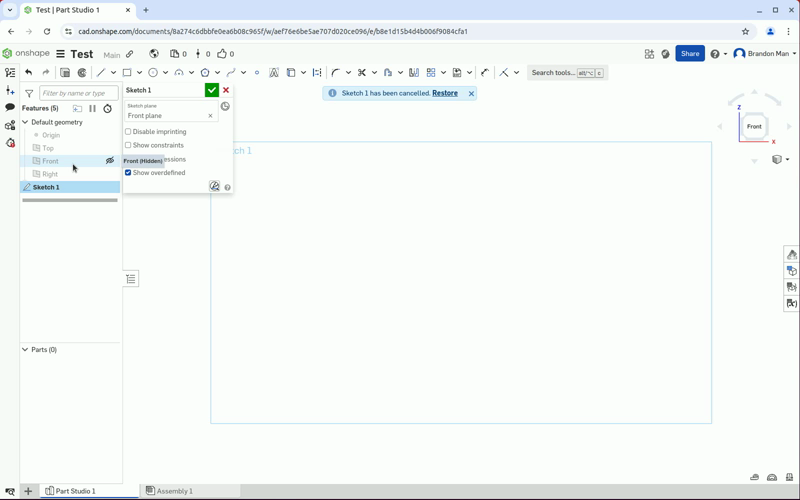
mouse_move(73, 352)
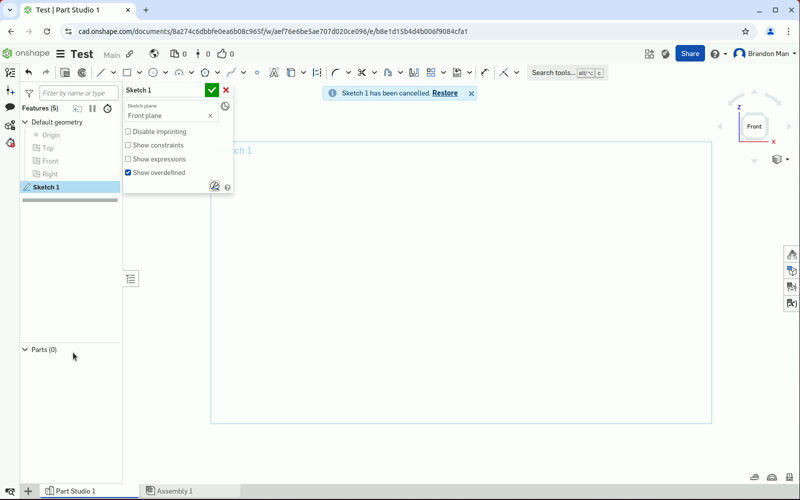
key(y)
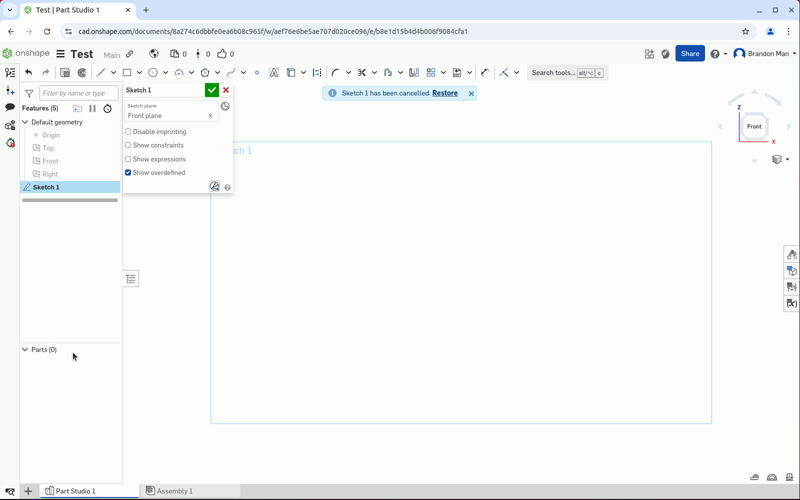
key(c)
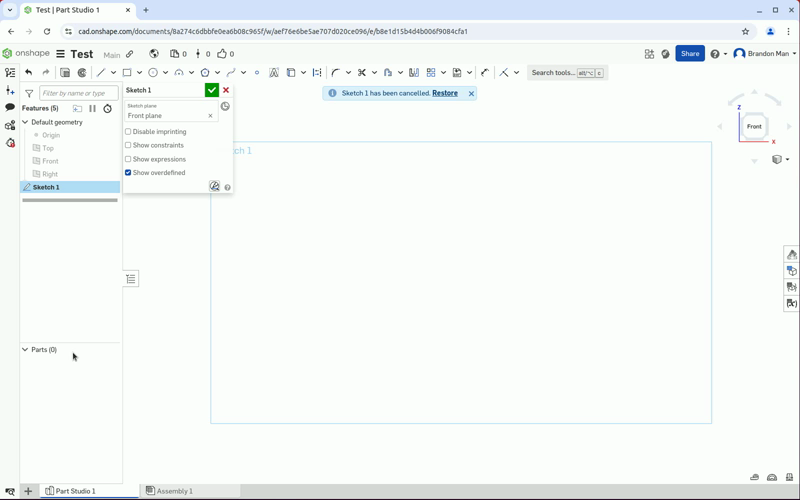
key_down(shift)
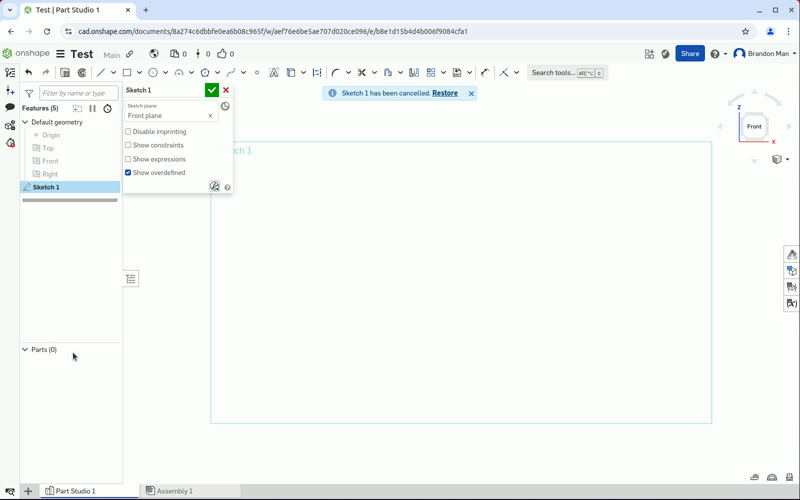
mouse_move(416, 282)
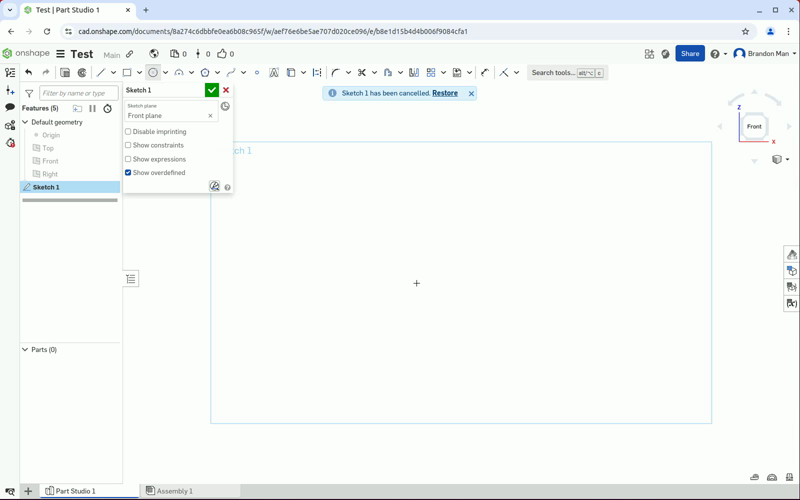
click(416, 282)
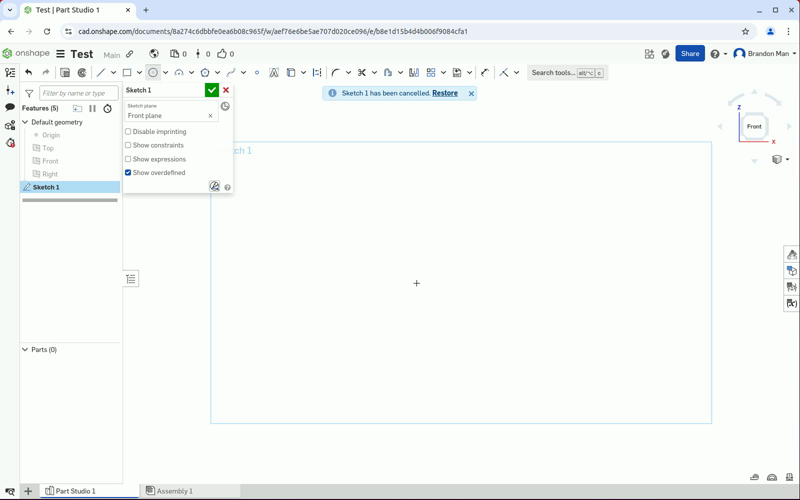
key_up(shift)
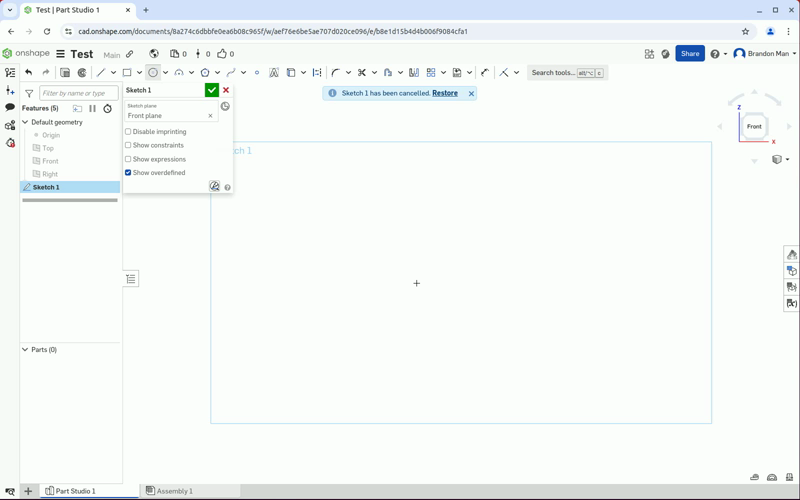
mouse_move(448, 282)
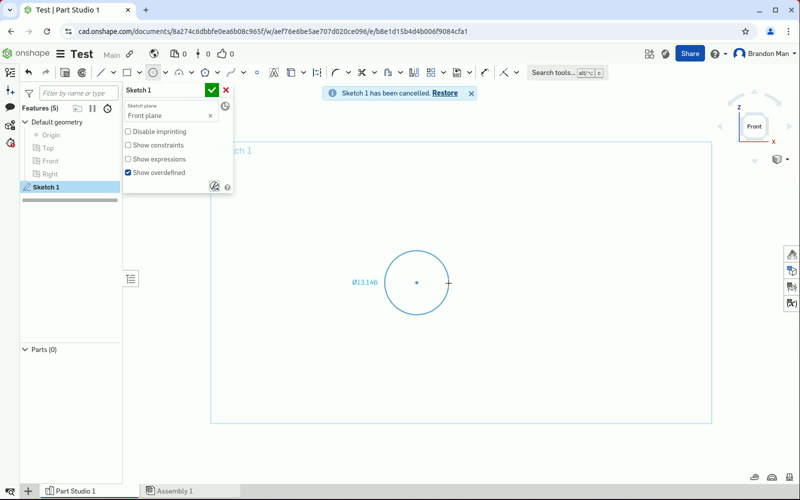
click(448, 282)
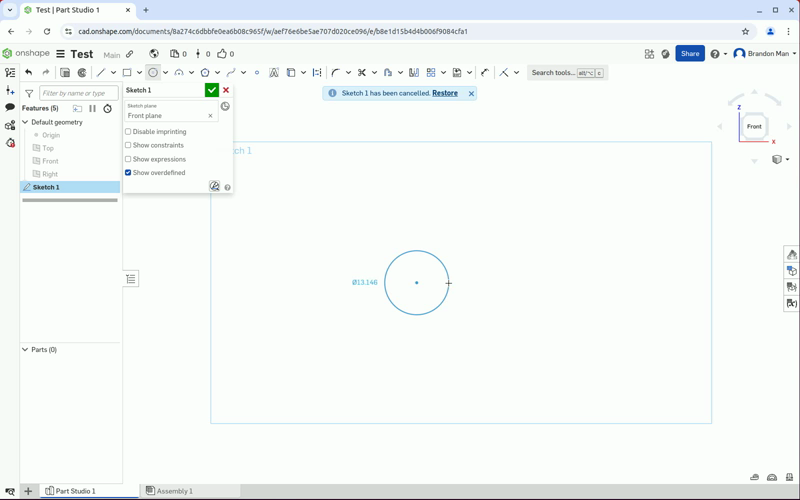
key(esc)
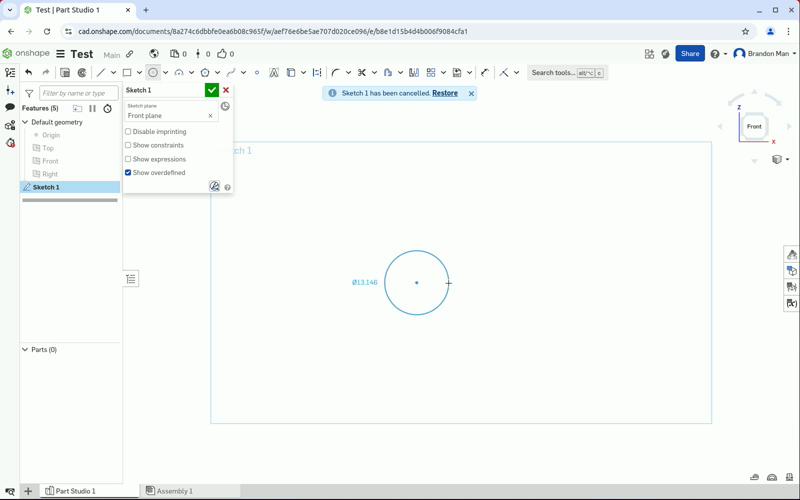
mouse_move(396, 272)
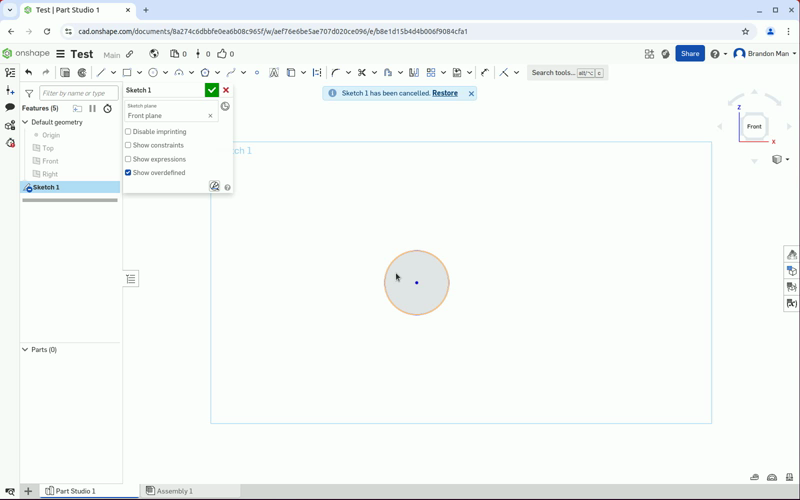
click(396, 272)
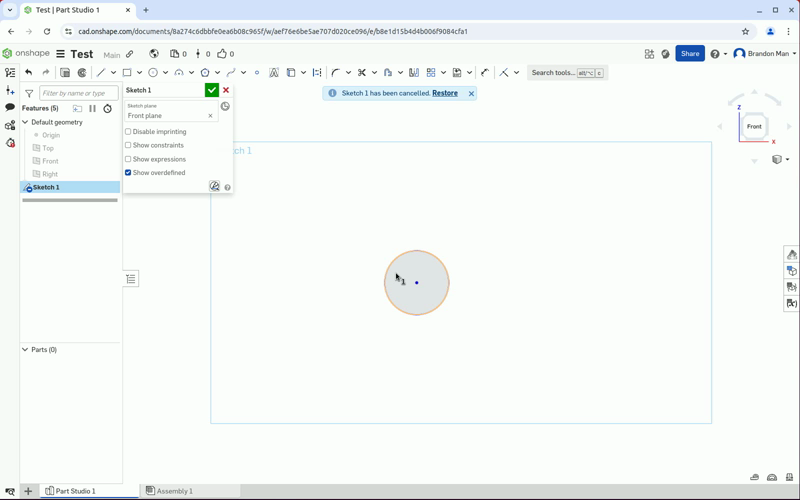
mouse_move(73, 352)
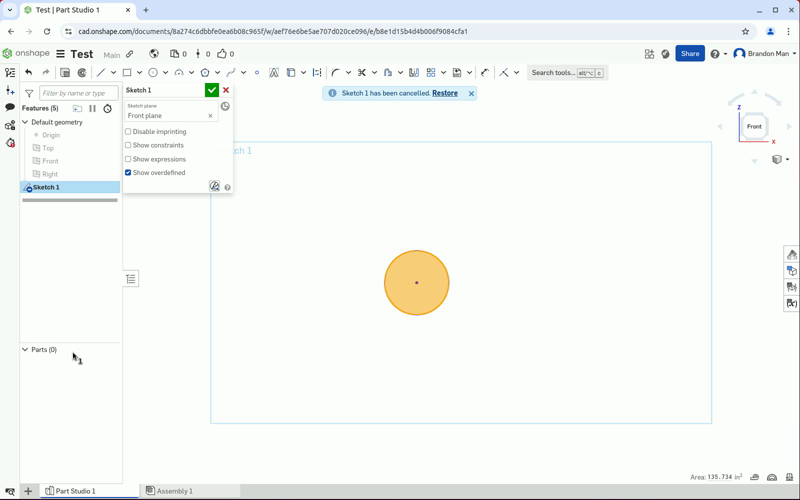
key(shift+y)
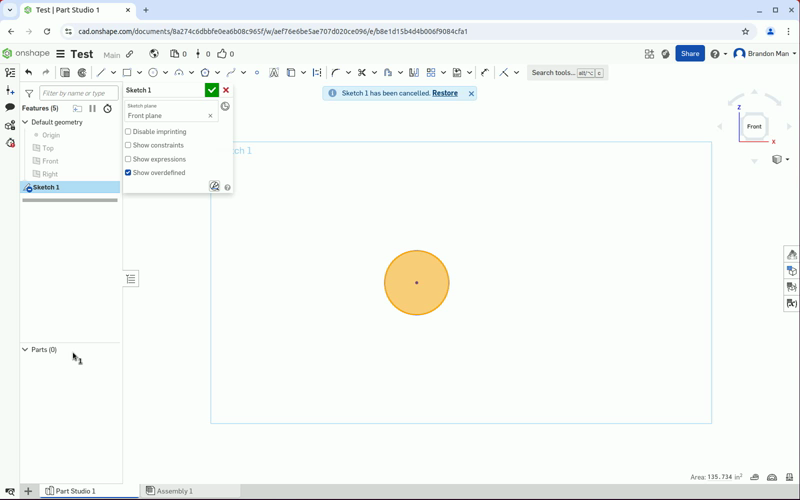
key(shift+e)
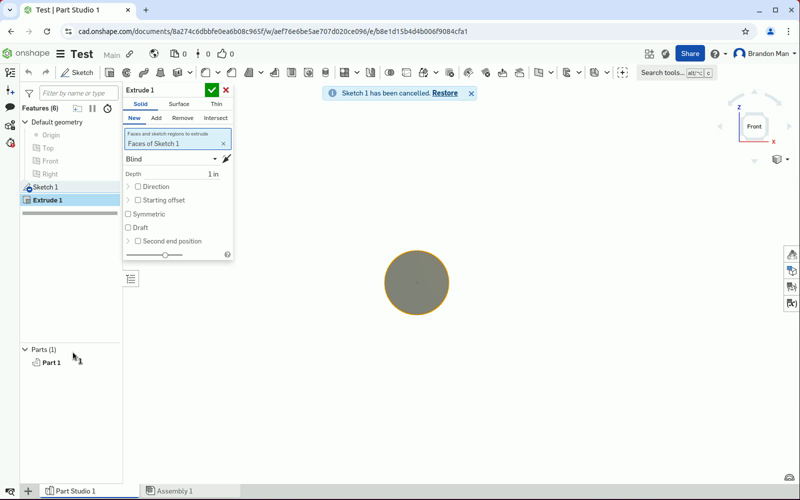
mouse_move(143, 106)
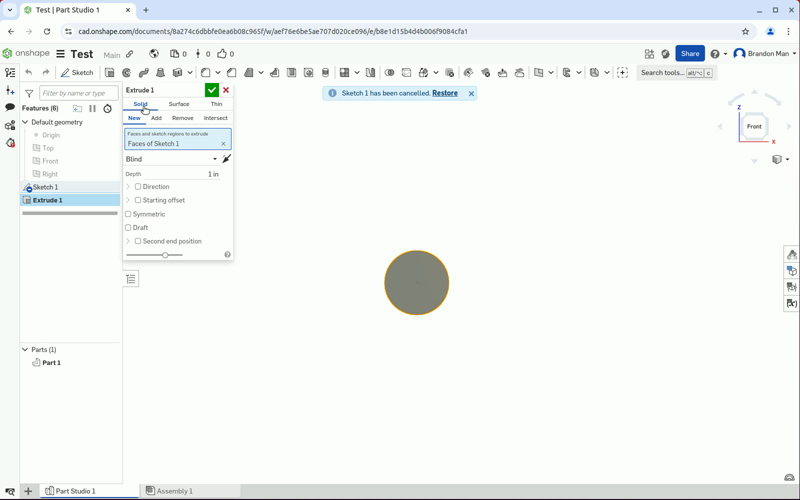
click(143, 106)
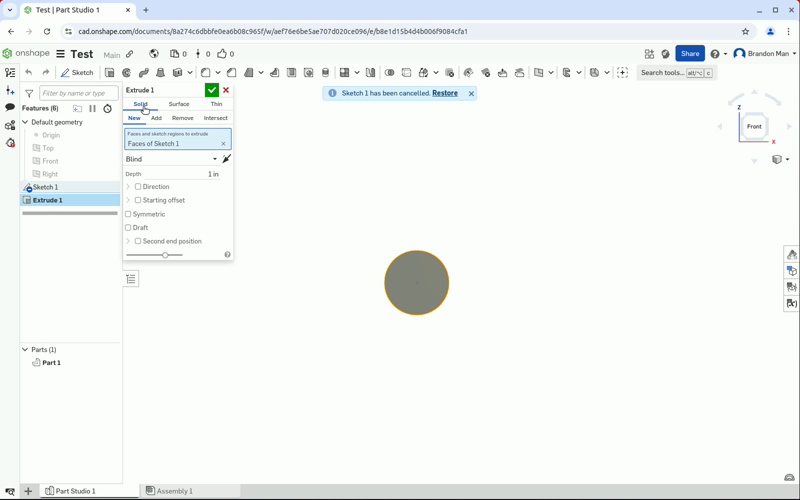
mouse_move(137, 120)
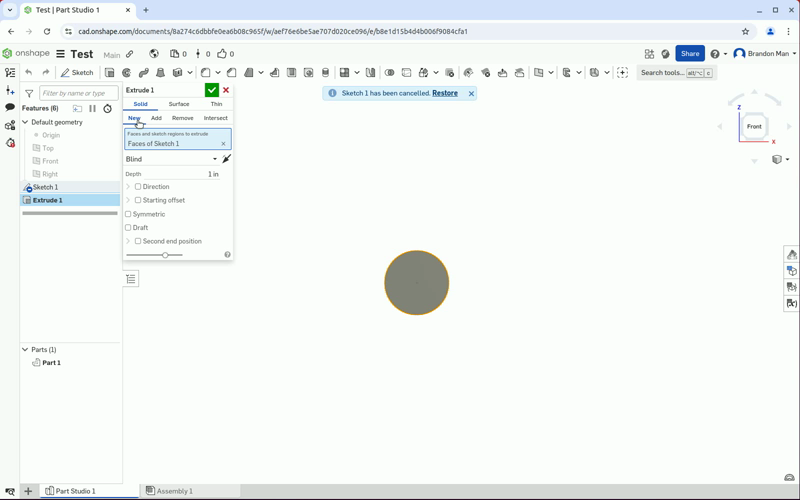
click(137, 120)
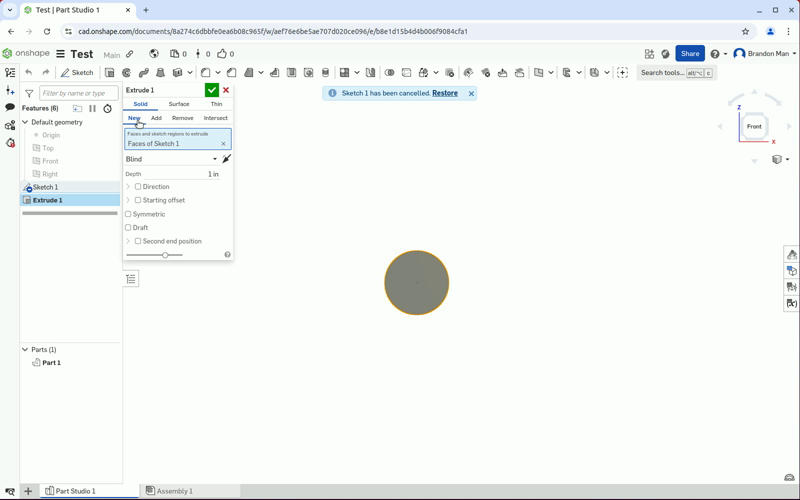
key(tab, 4)
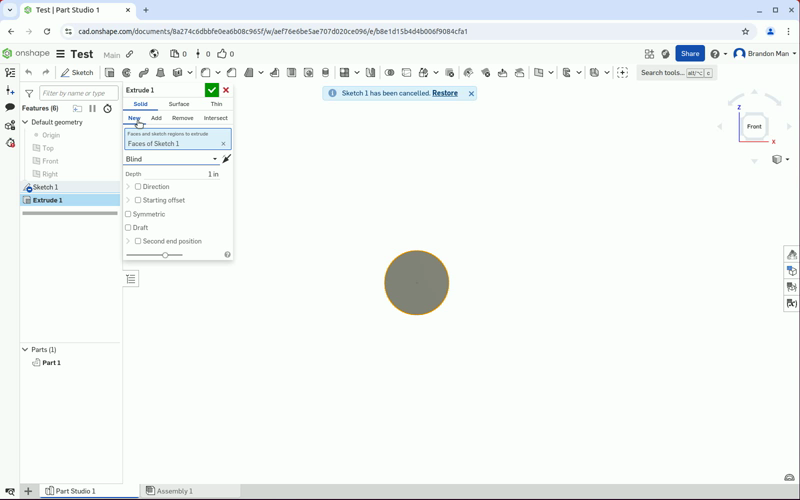
text(6.499)
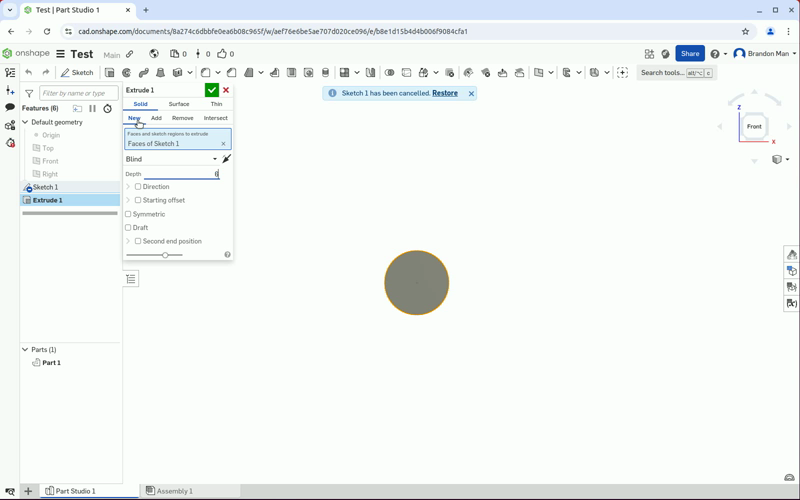
key(enter)
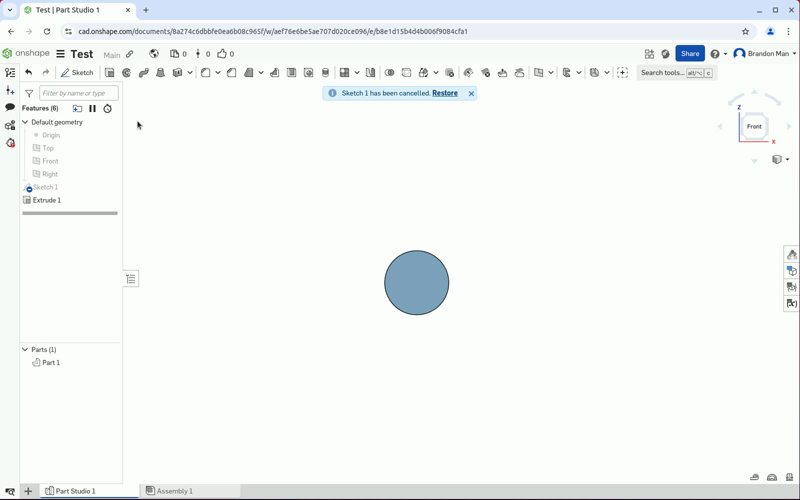
key(shift+h)
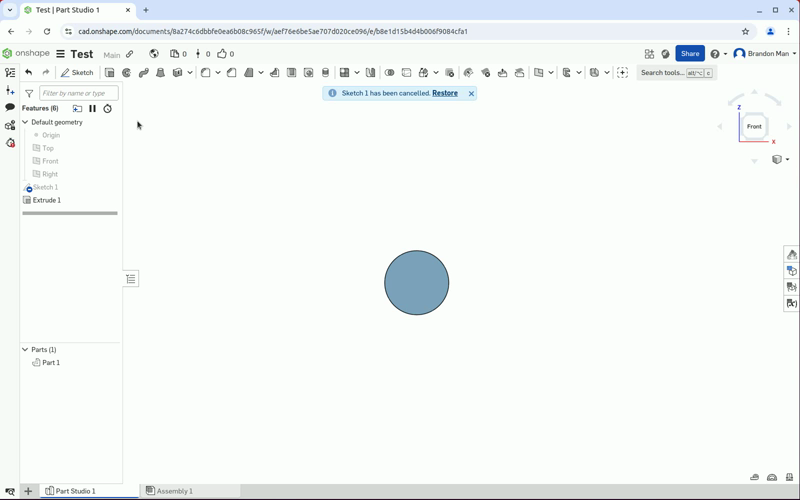
key(shift+h)
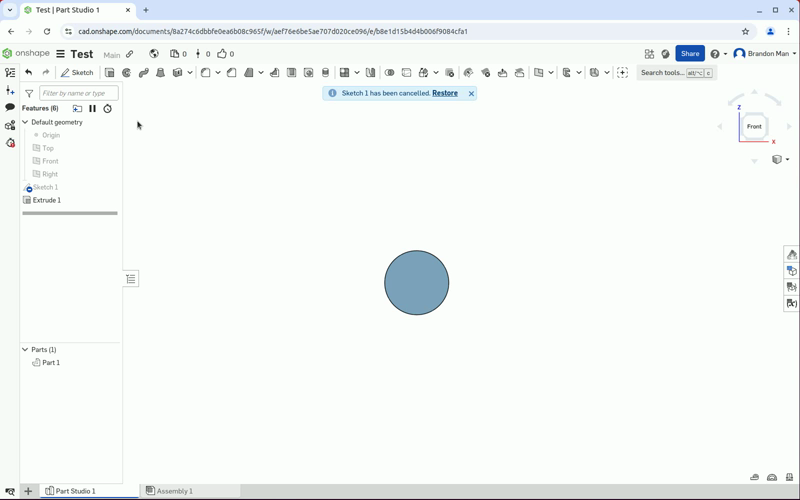
mouse_move(73, 189)
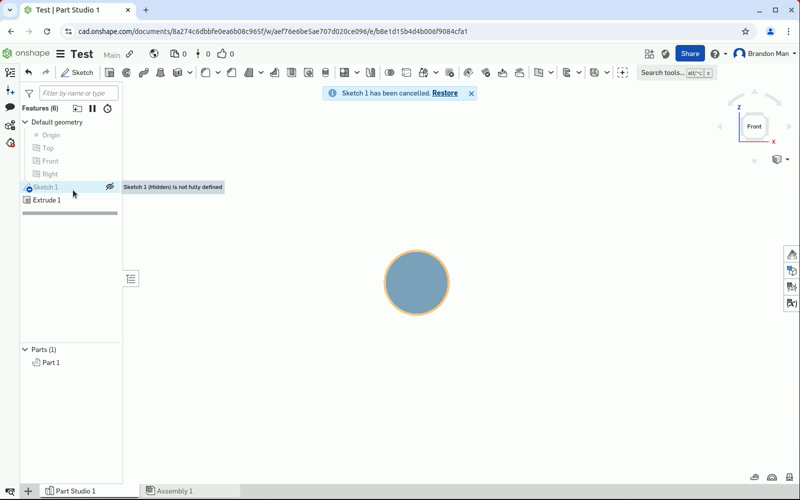
click(73, 189)
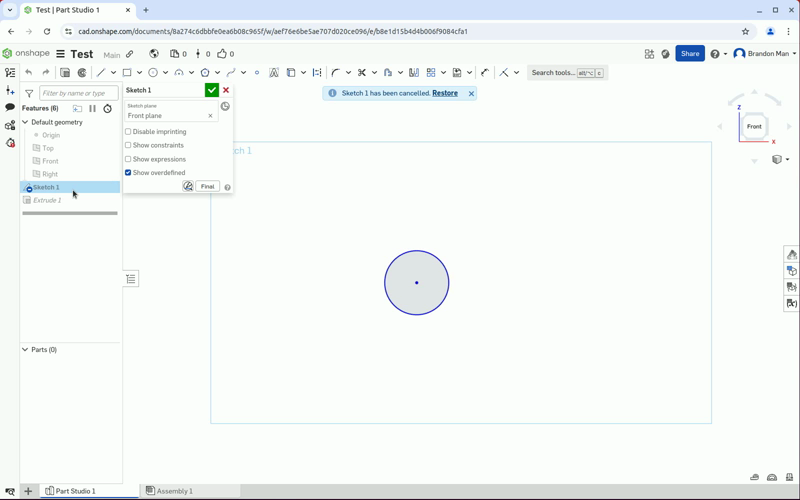
mouse_move(229, 92)
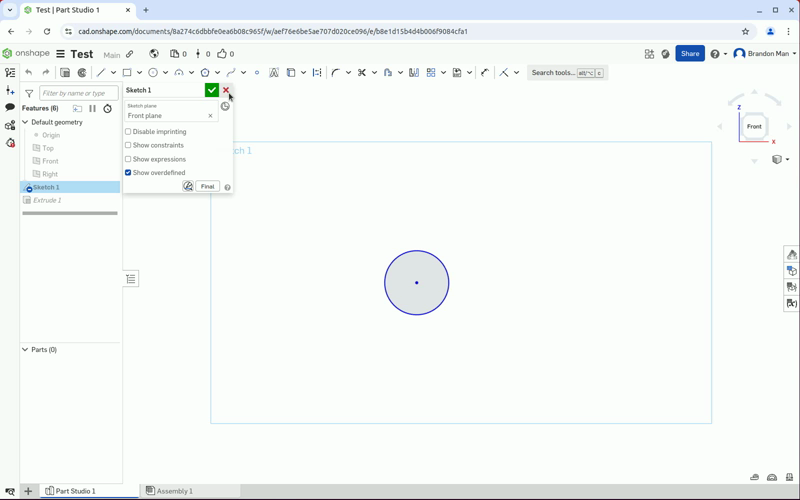
click(229, 92)
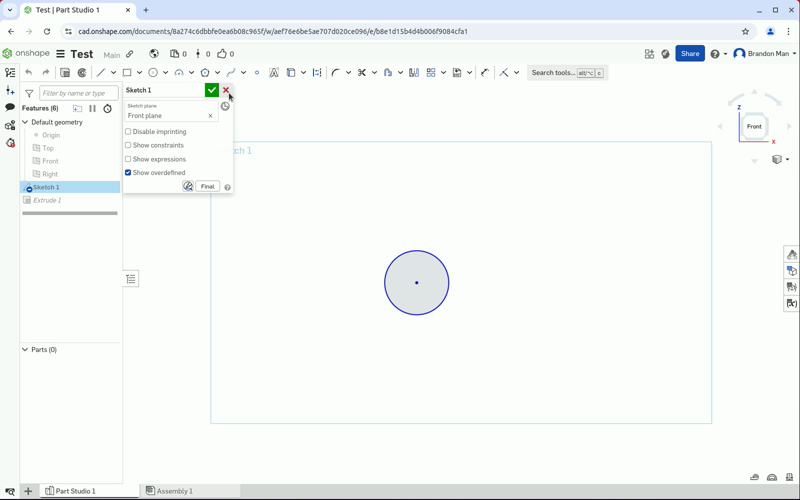
key(shift+s)
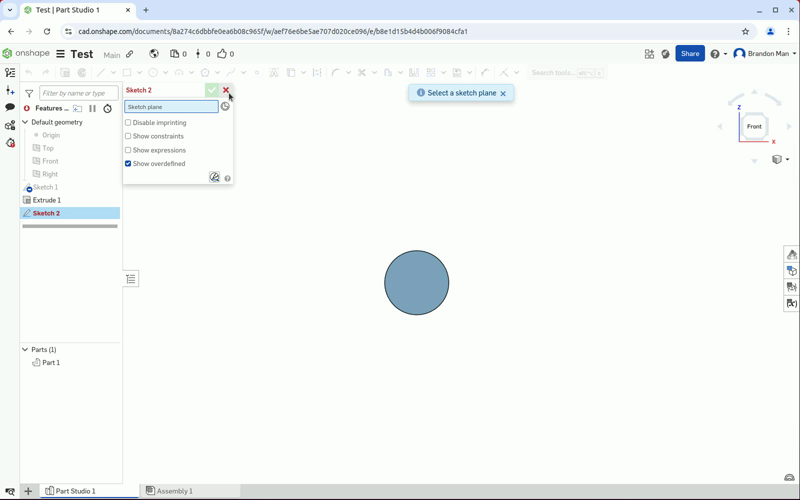
mouse_move(73, 163)
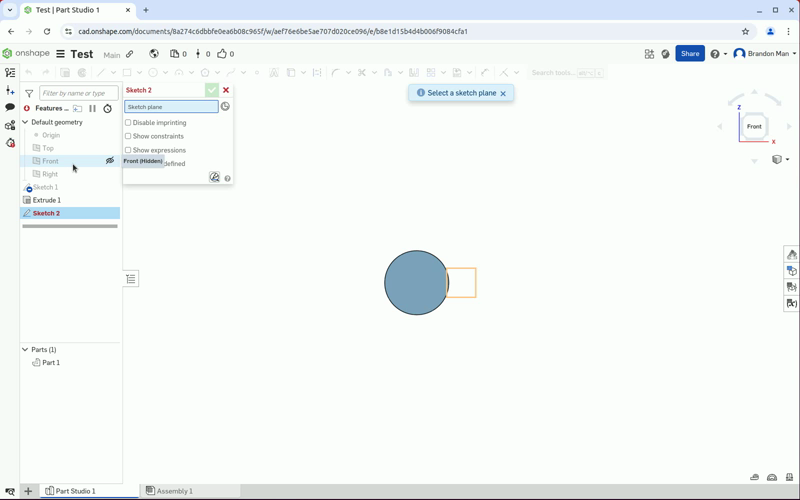
click(73, 163)
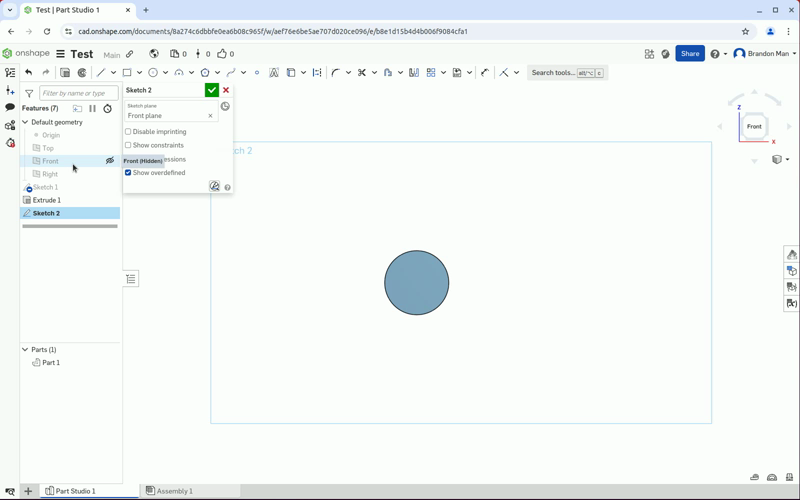
mouse_move(73, 352)
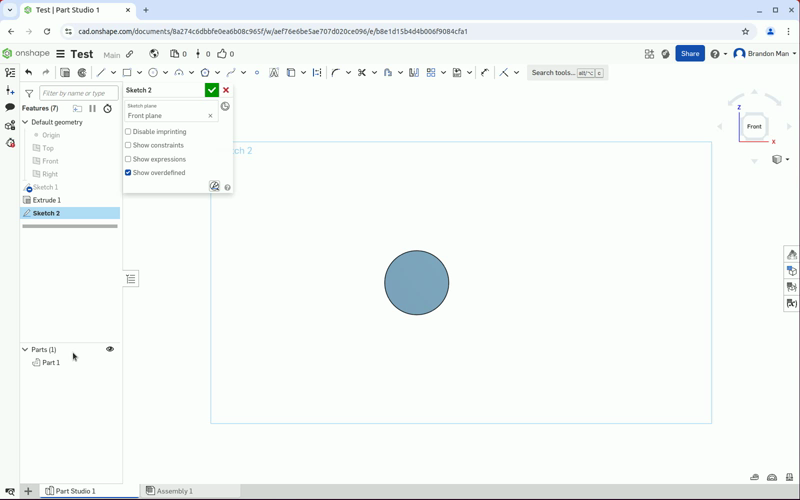
key(y)
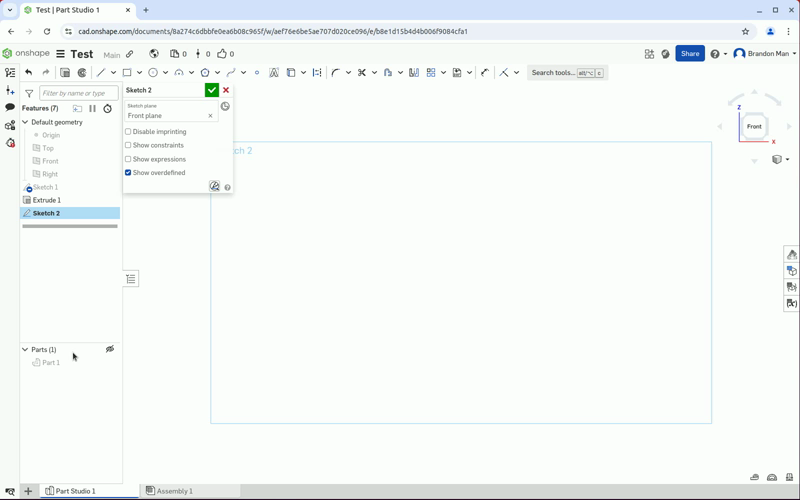
key(l)
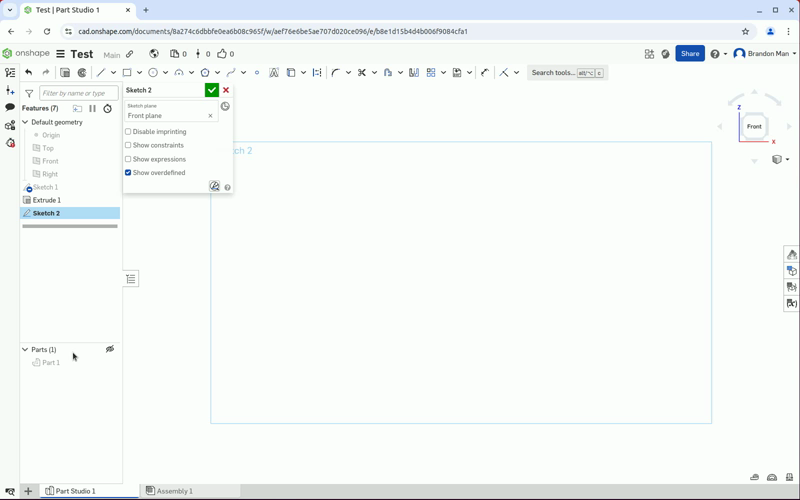
key_down(shift)
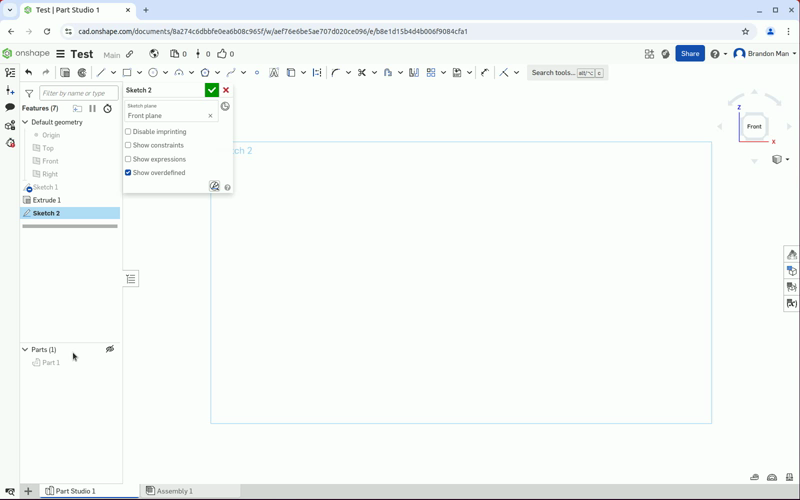
mouse_move(540, 251)
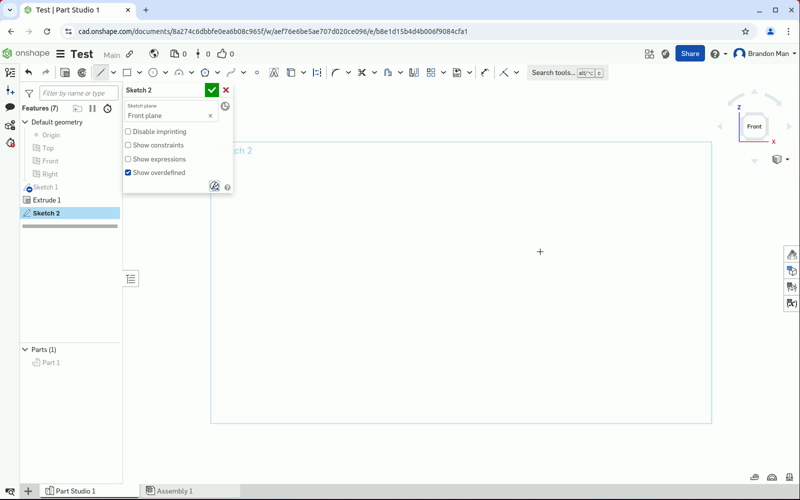
click(540, 251)
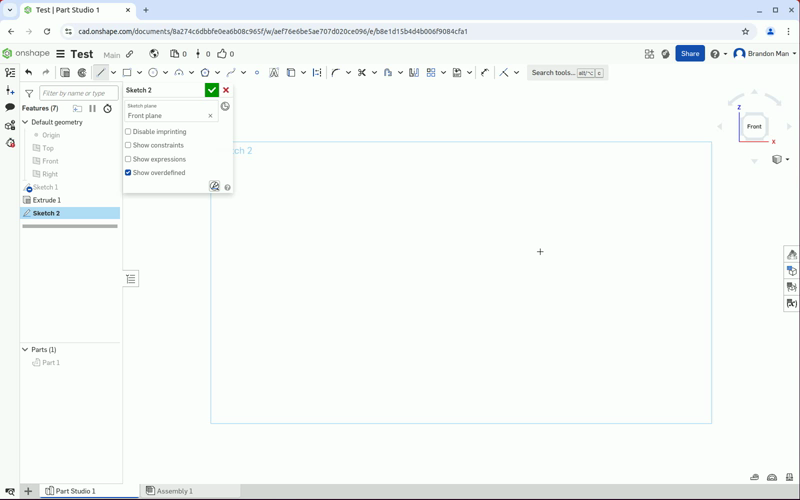
key_up(shift)
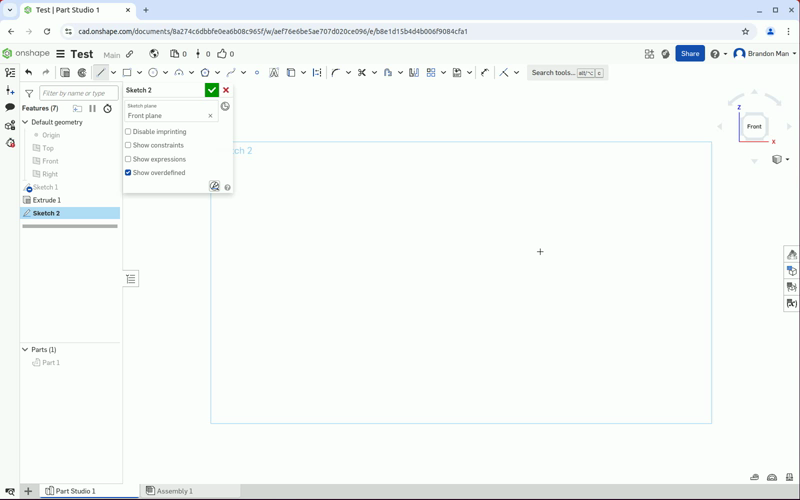
key_down(shift)
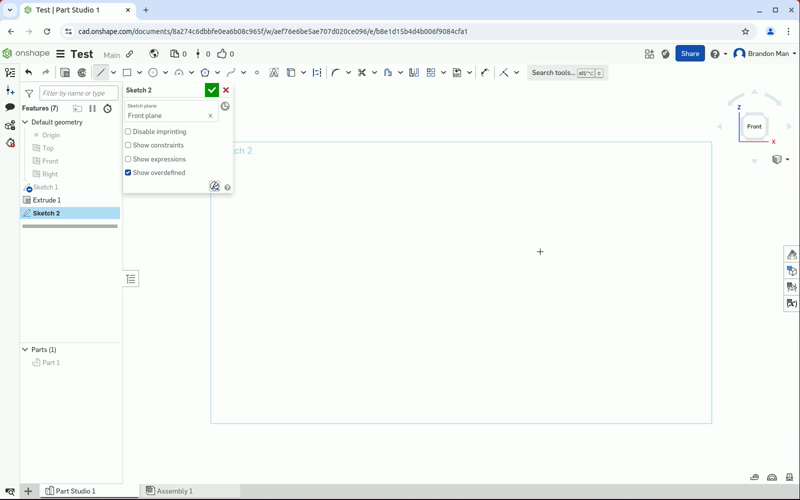
mouse_move(570, 251)
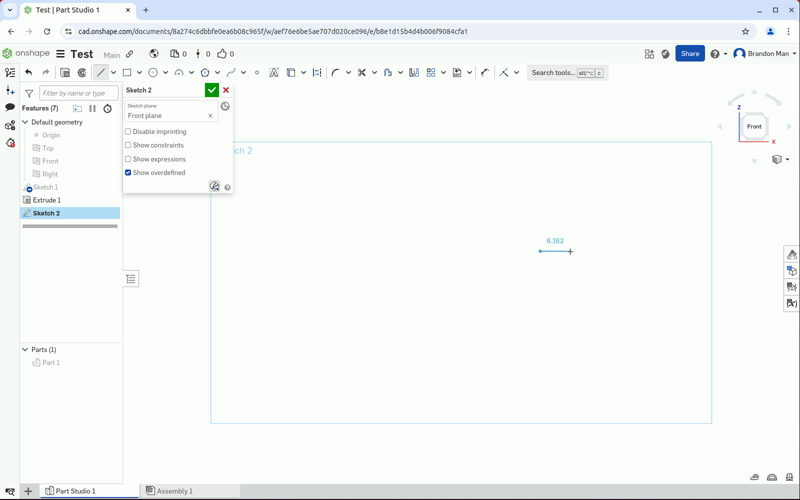
mouse_move(545, 251)
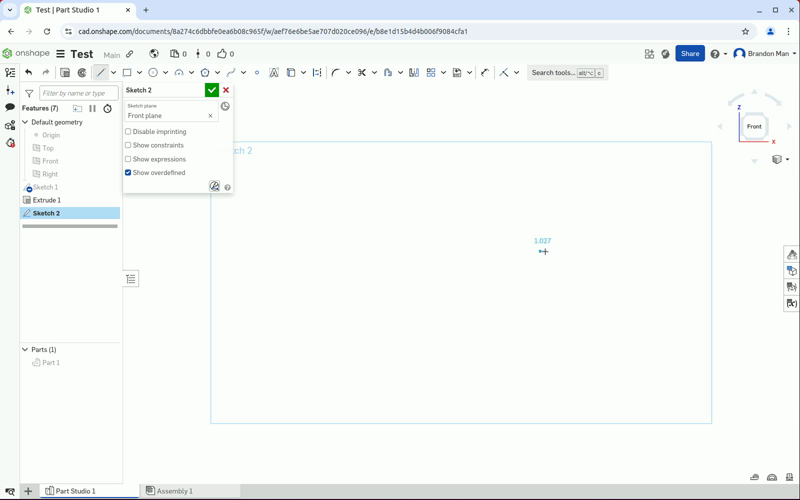
scroll(6)
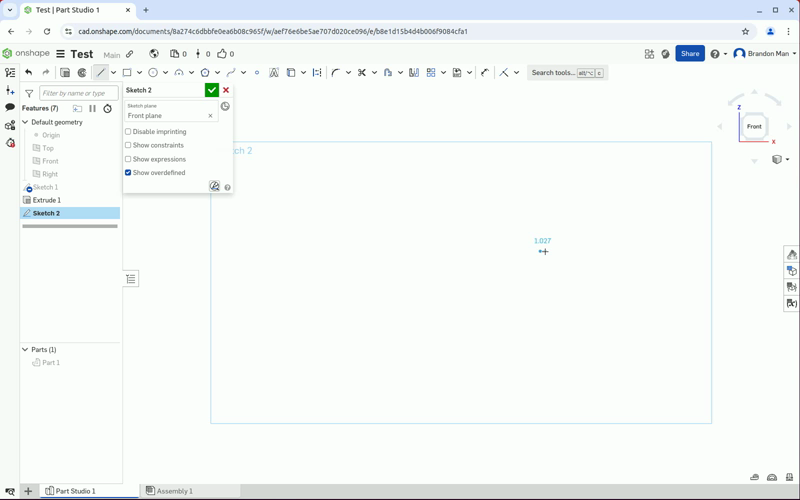
scroll(6)
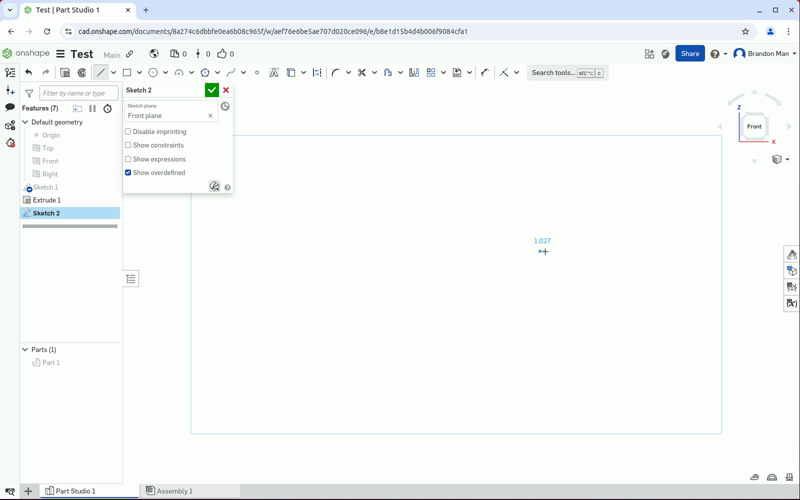
scroll(6)
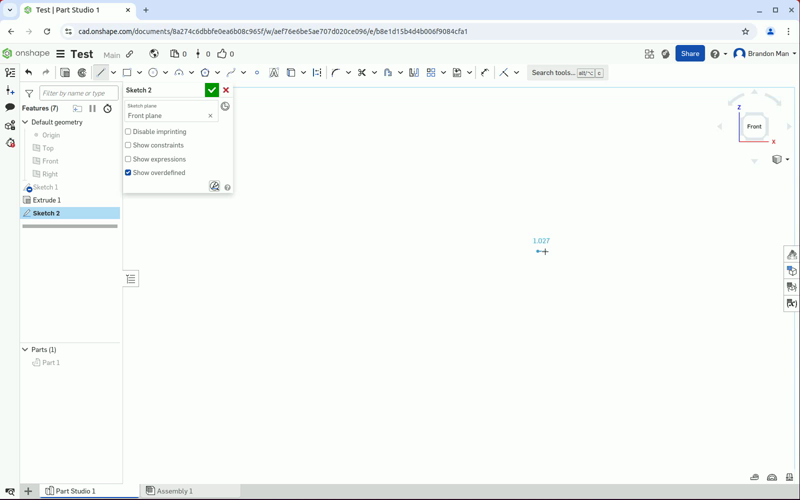
scroll(6)
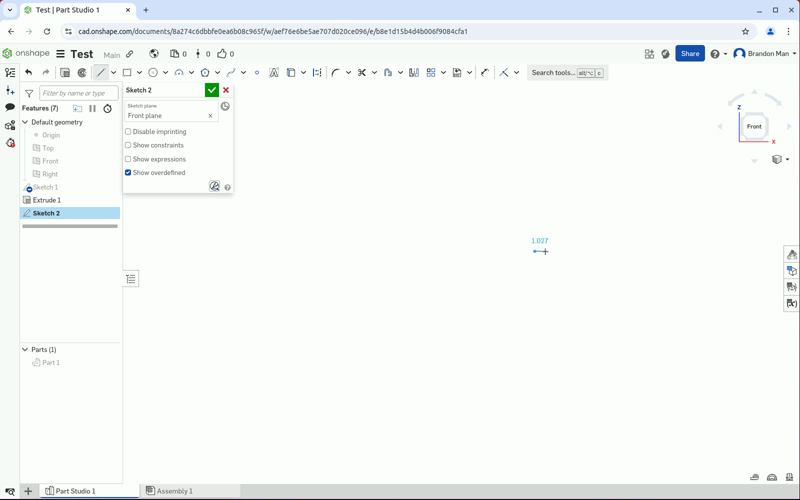
scroll(6)
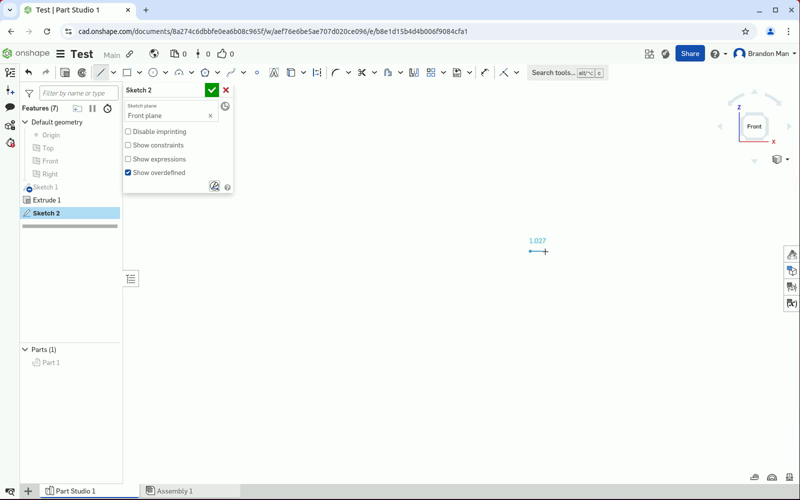
scroll(6)
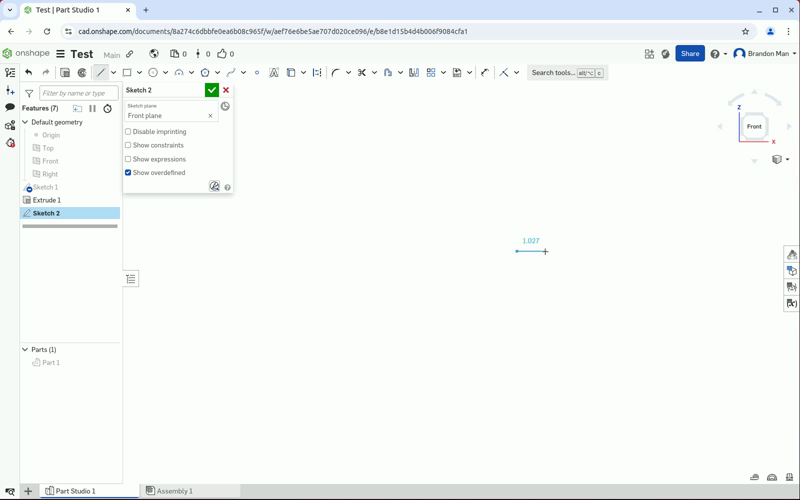
scroll(6)
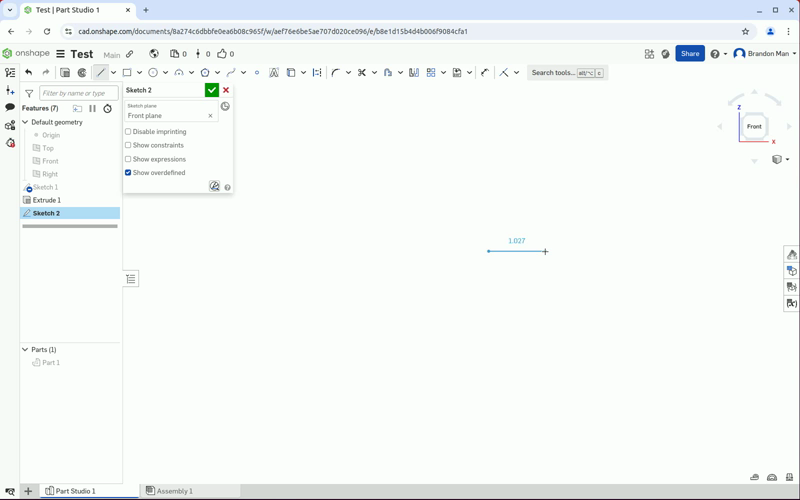
click(545, 251)
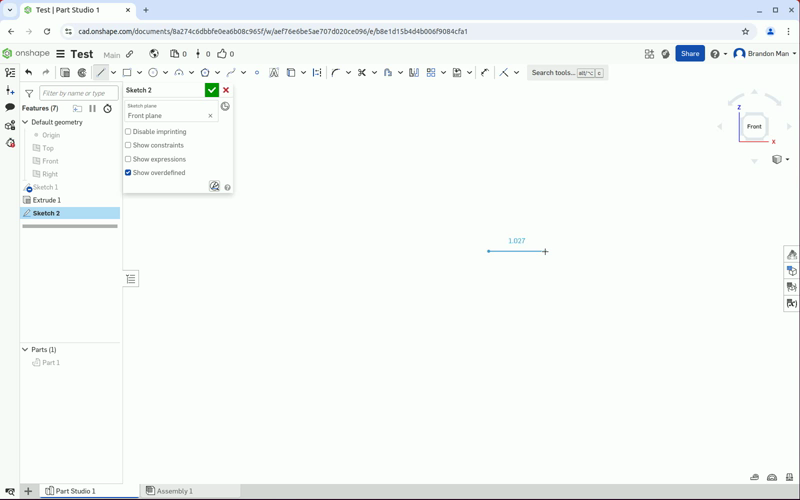
scroll(-6)
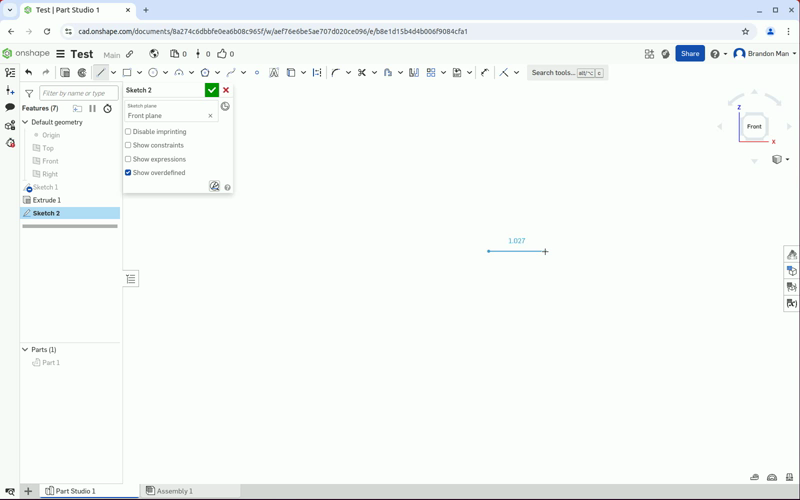
scroll(-6)
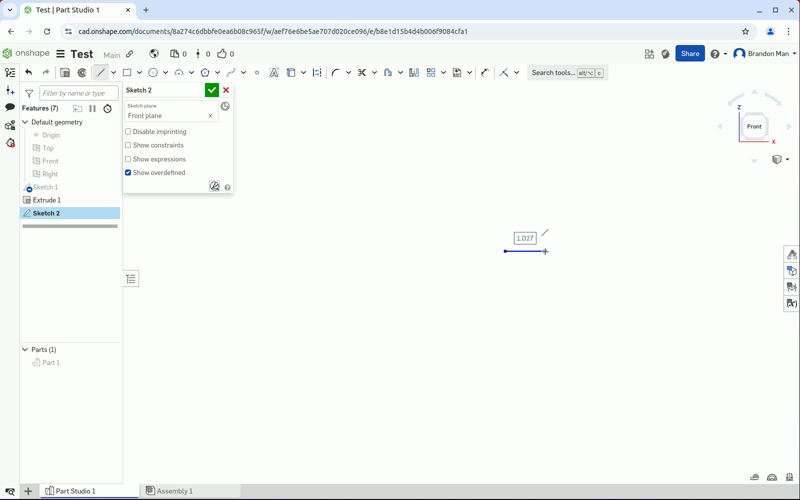
scroll(-6)
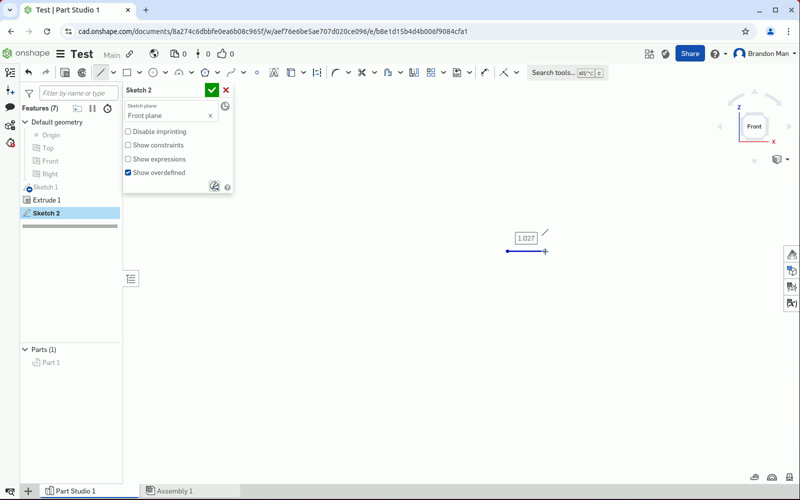
scroll(-6)
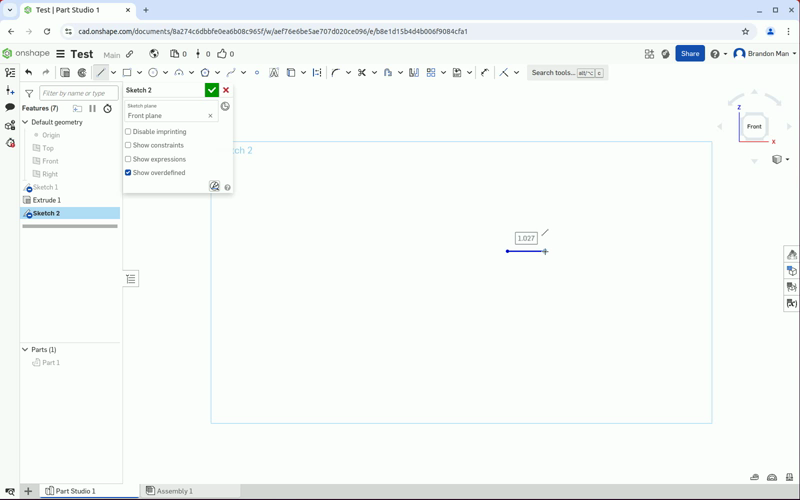
scroll(-6)
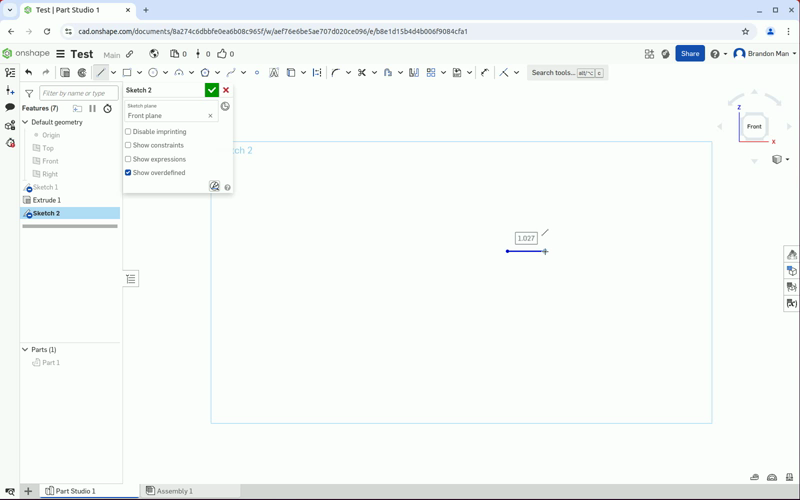
scroll(-6)
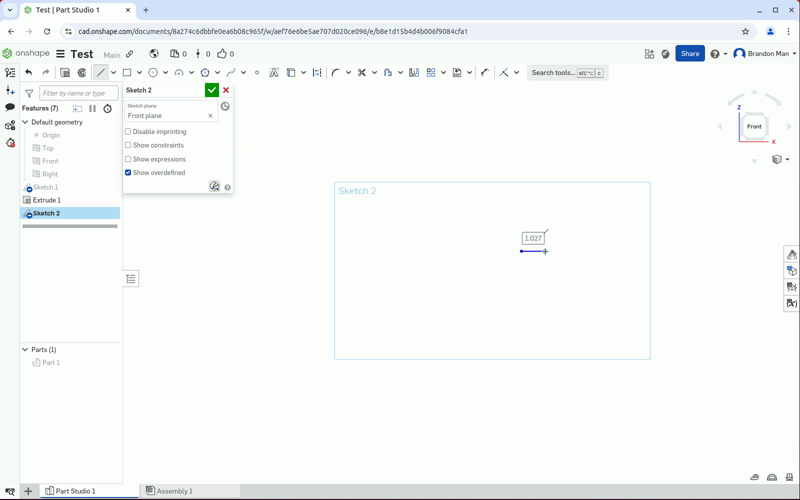
scroll(-6)
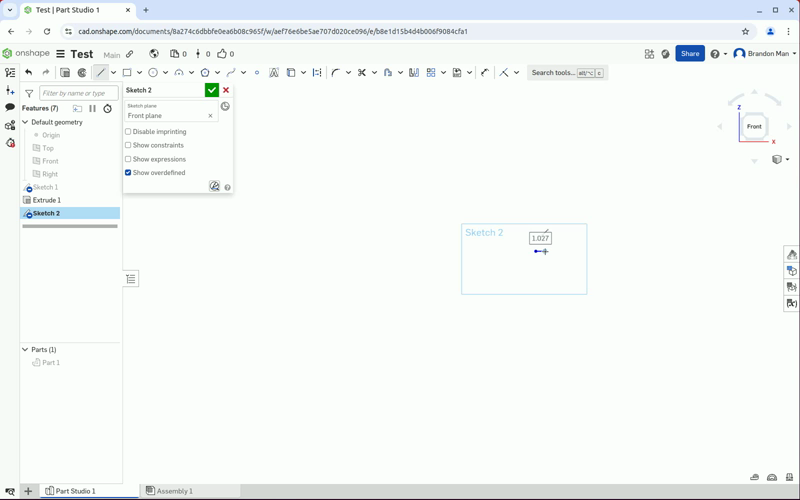
key_up(shift)
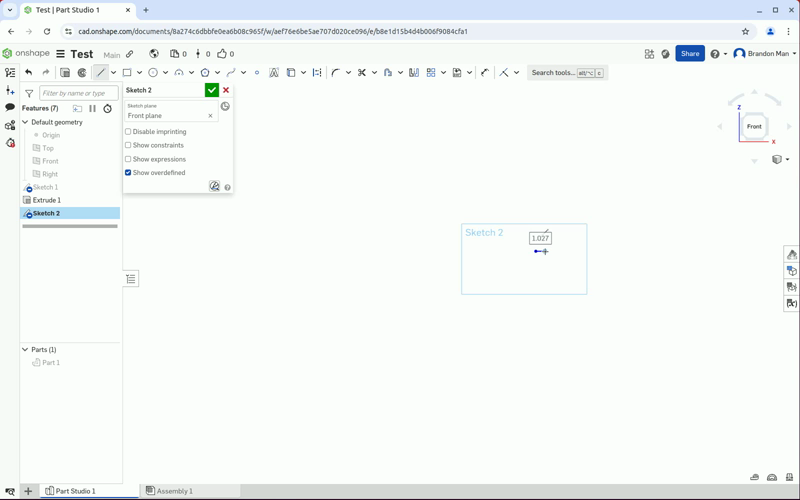
key(esc)
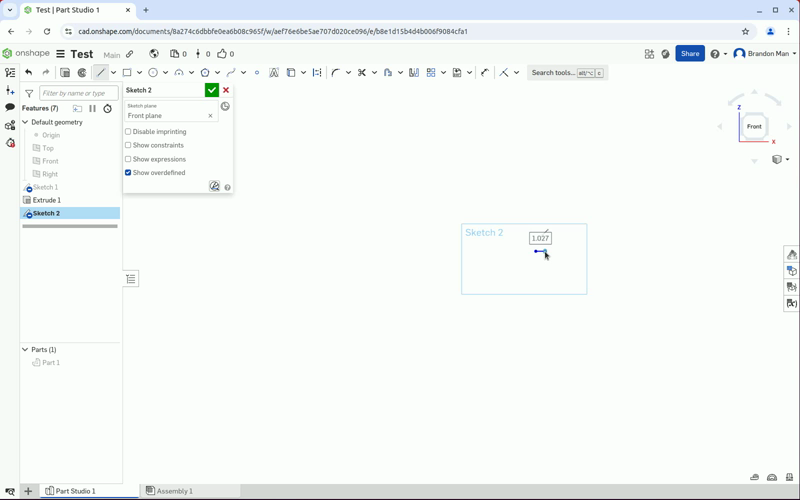
key(a)
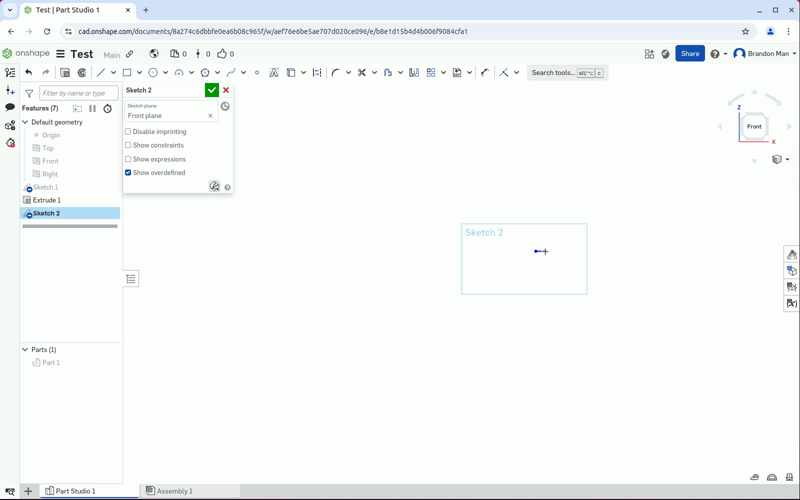
mouse_move(545, 251)
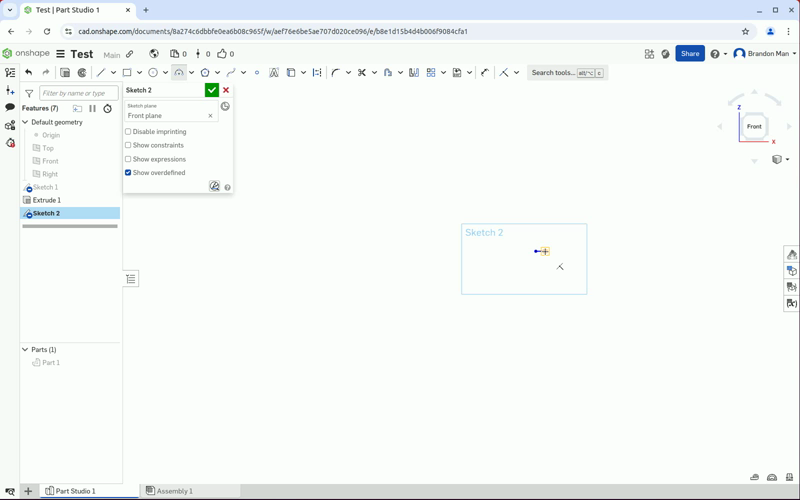
click(545, 251)
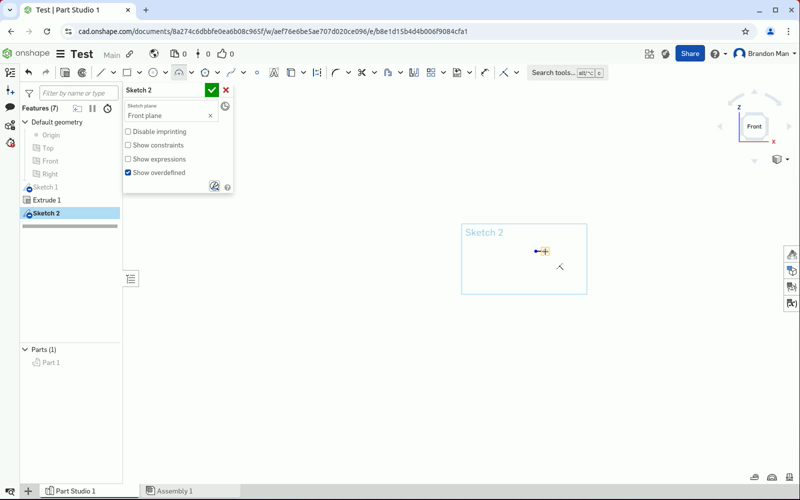
mouse_move(540, 251)
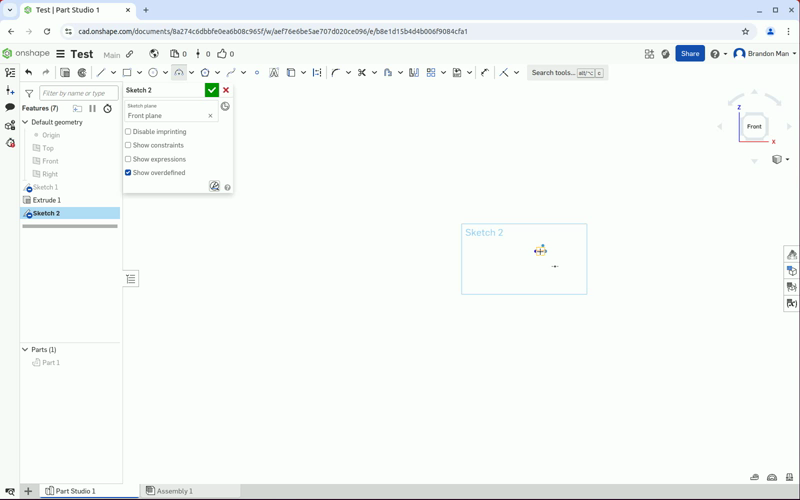
scroll(6)
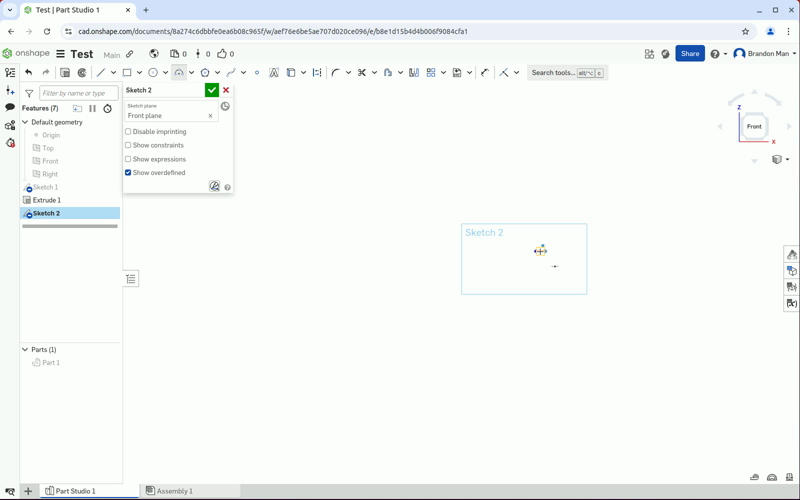
scroll(6)
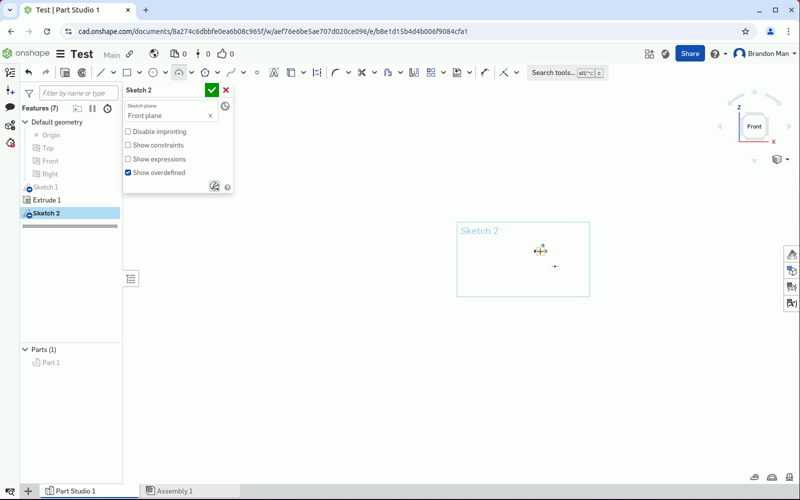
scroll(6)
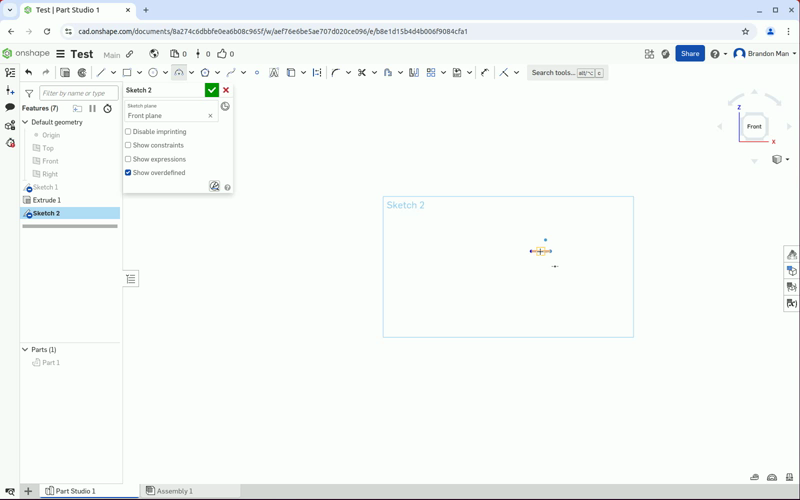
scroll(6)
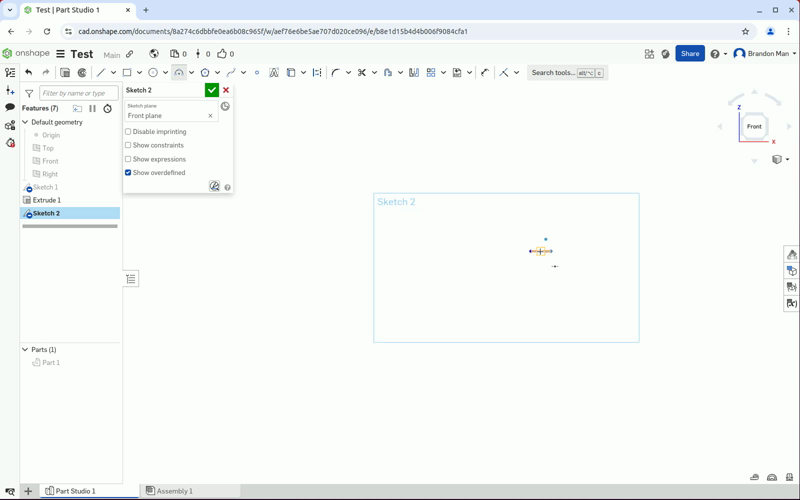
scroll(6)
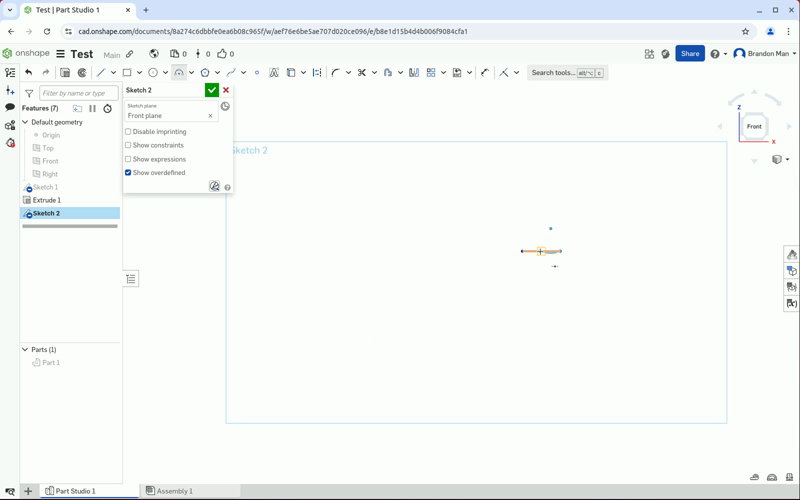
scroll(6)
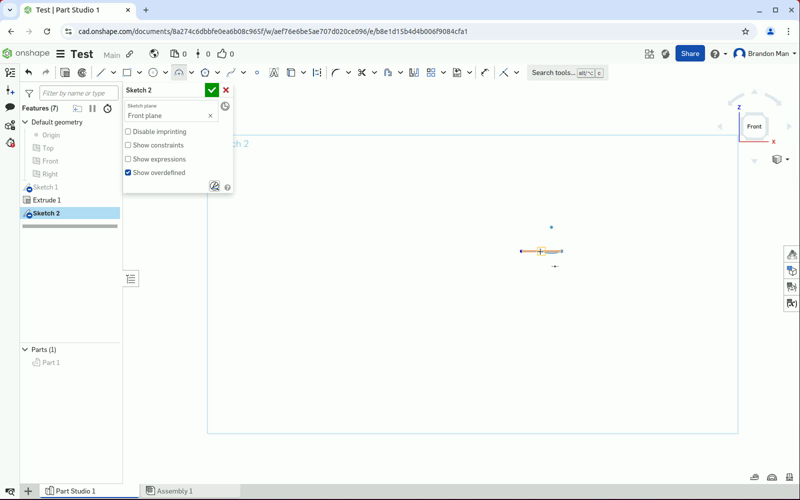
scroll(6)
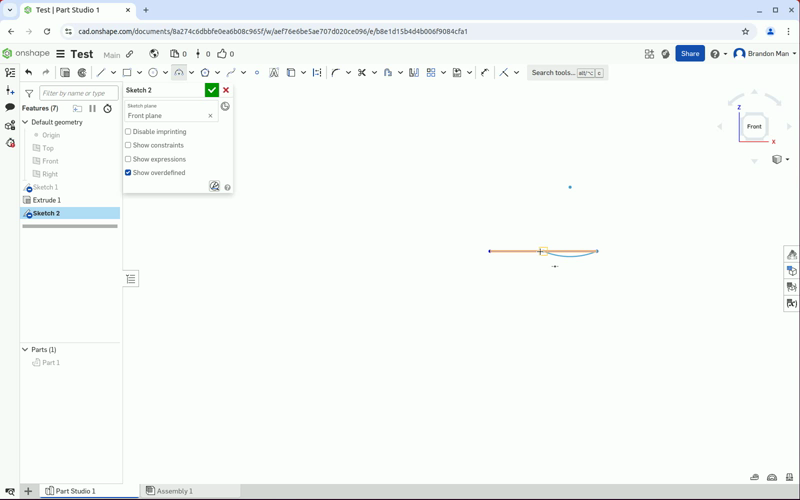
click(540, 251)
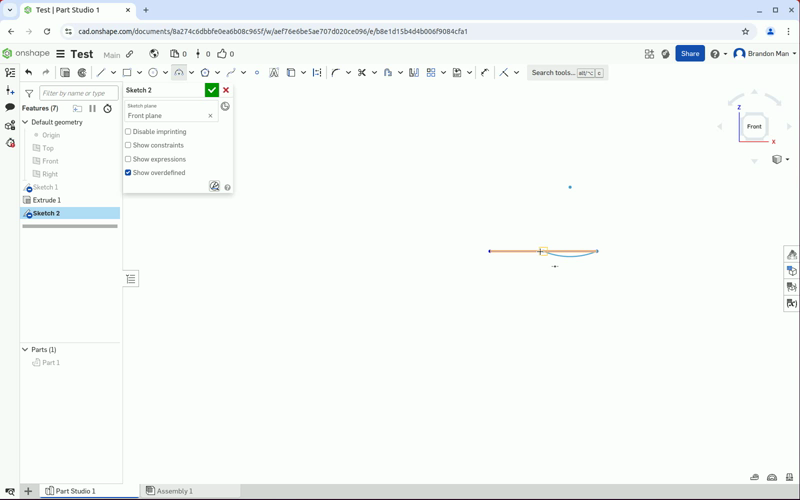
scroll(-6)
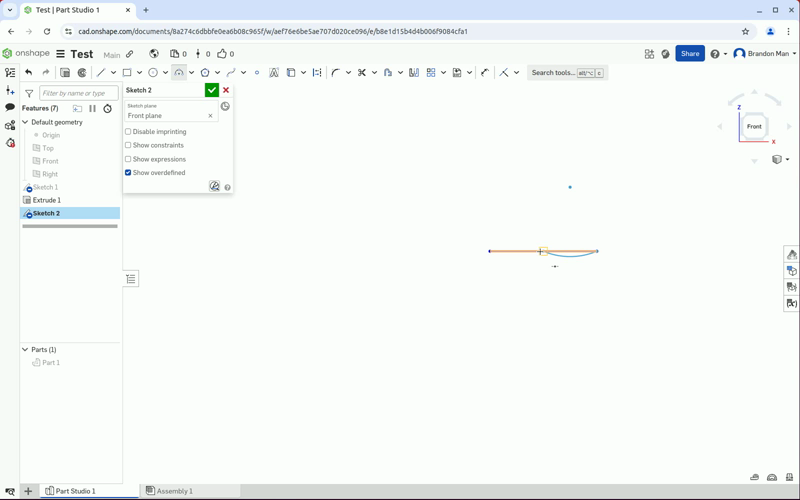
scroll(-6)
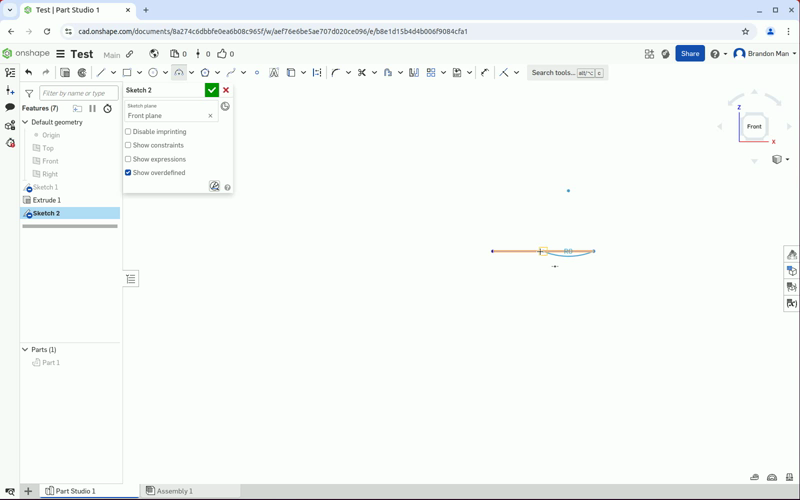
scroll(-6)
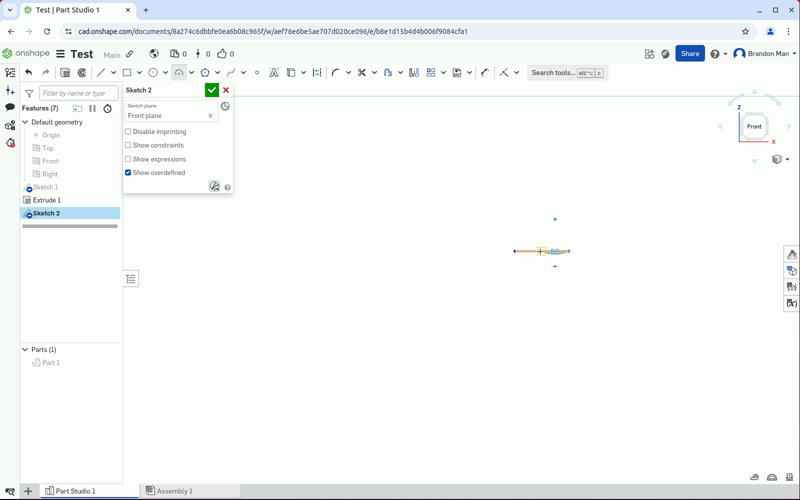
scroll(-6)
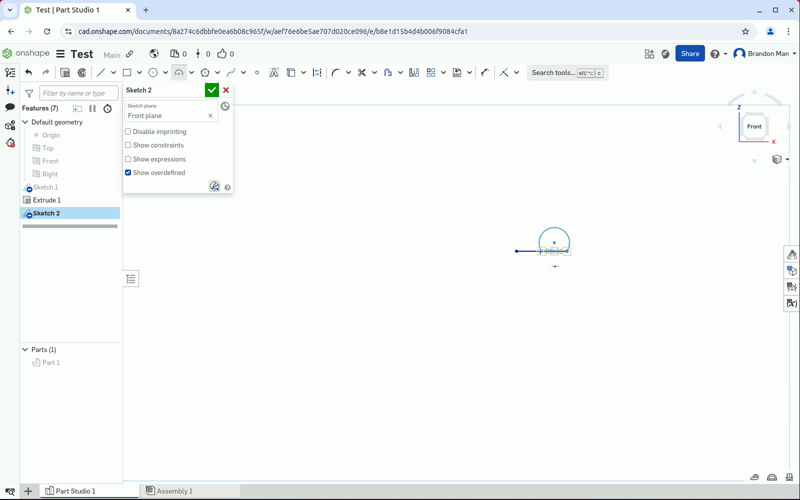
scroll(-6)
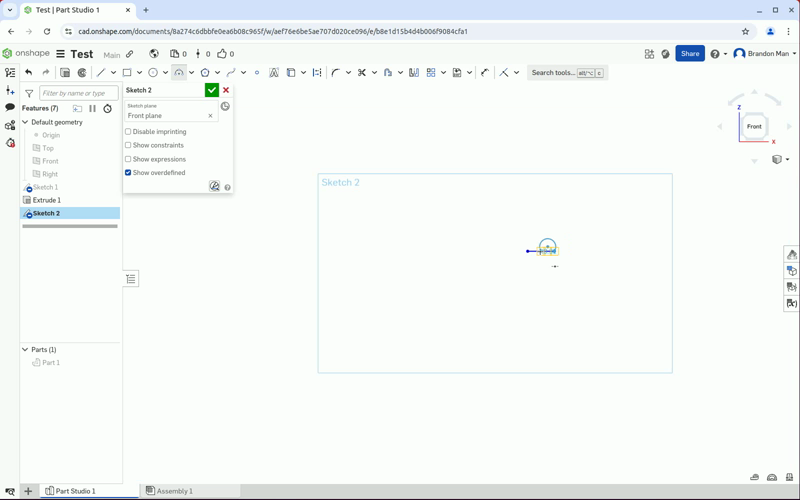
scroll(-6)
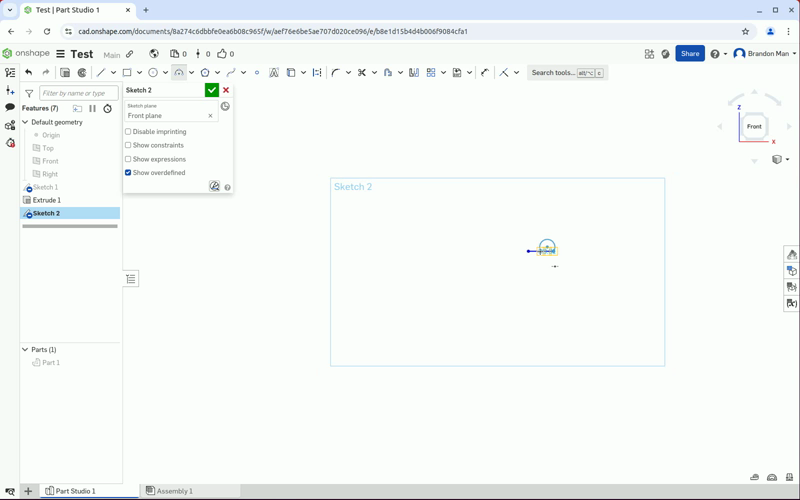
scroll(-6)
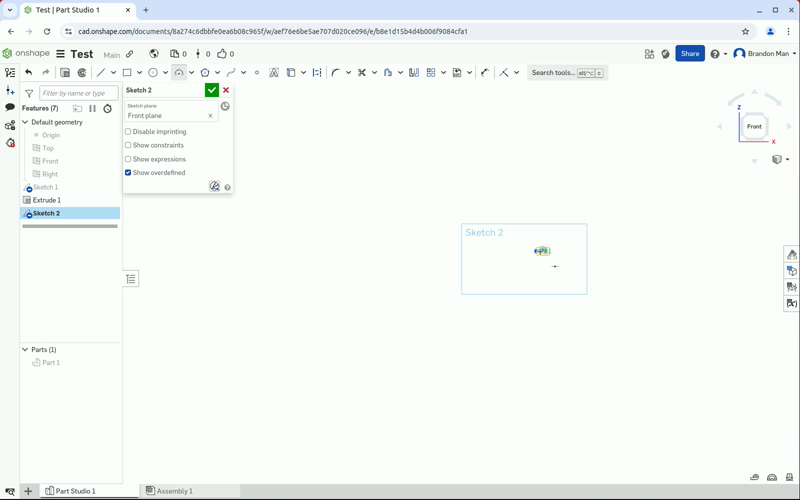
key_down(shift)
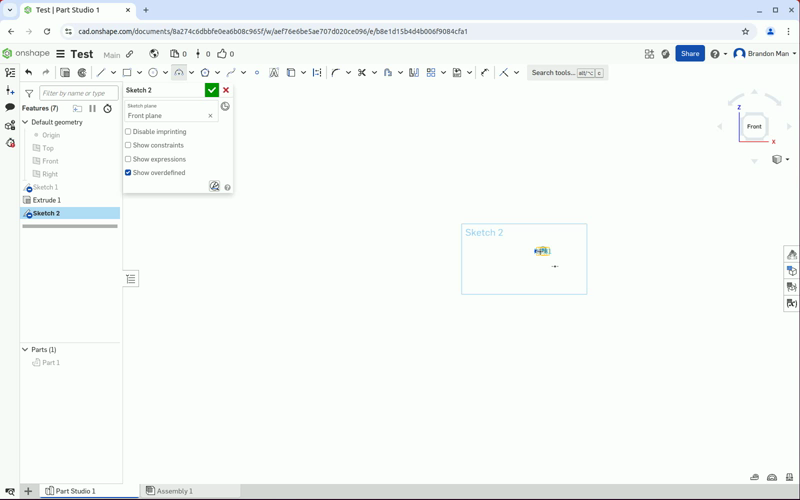
mouse_move(542, 250)
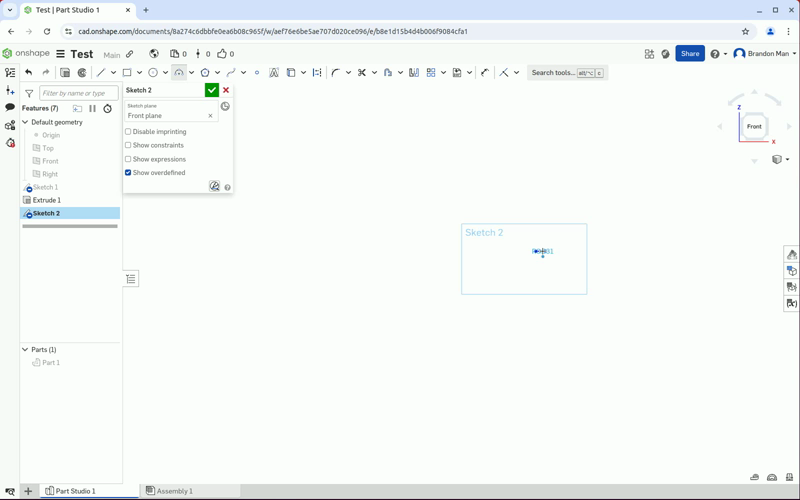
scroll(6)
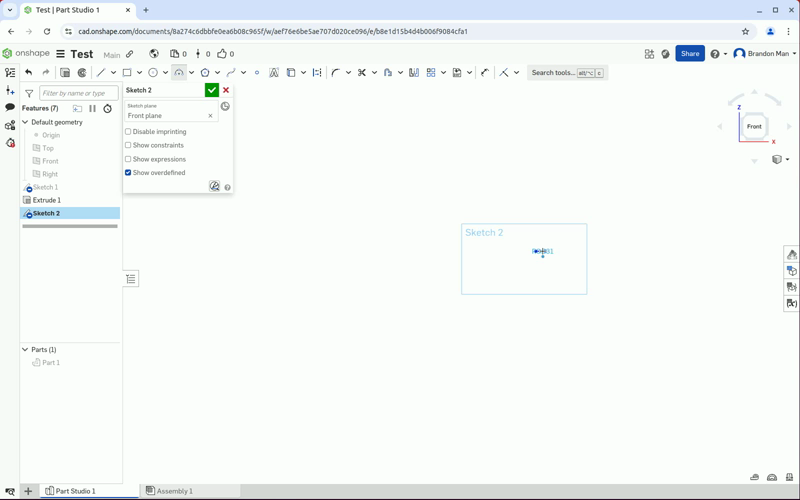
scroll(6)
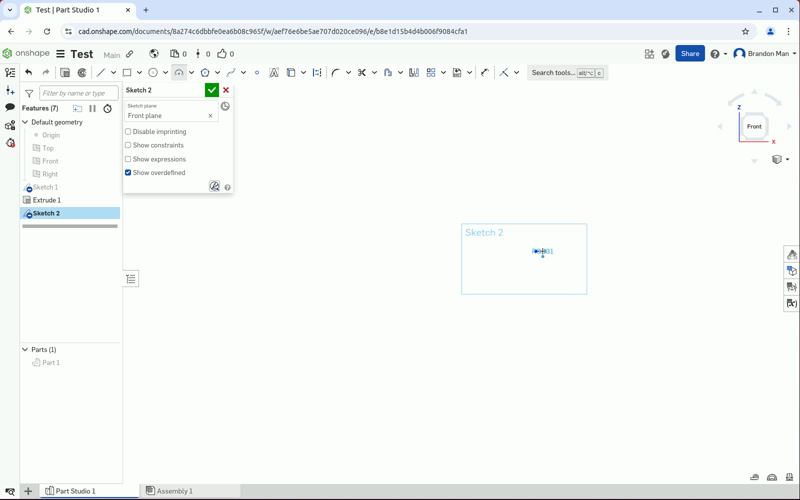
scroll(6)
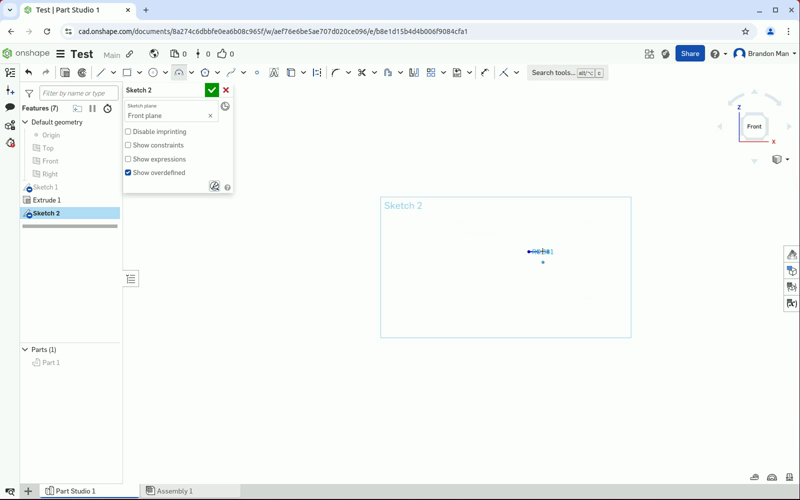
scroll(6)
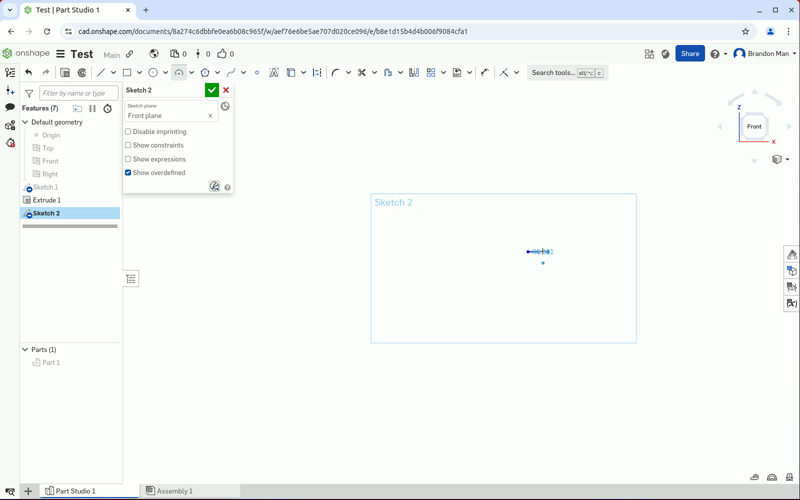
scroll(6)
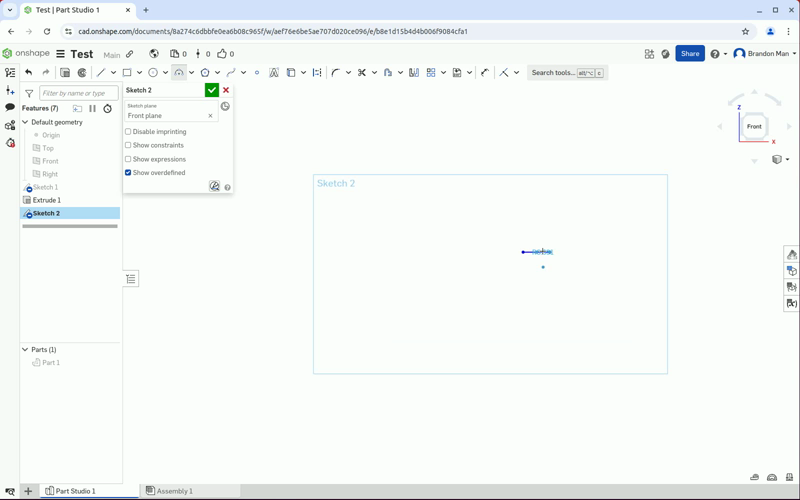
scroll(6)
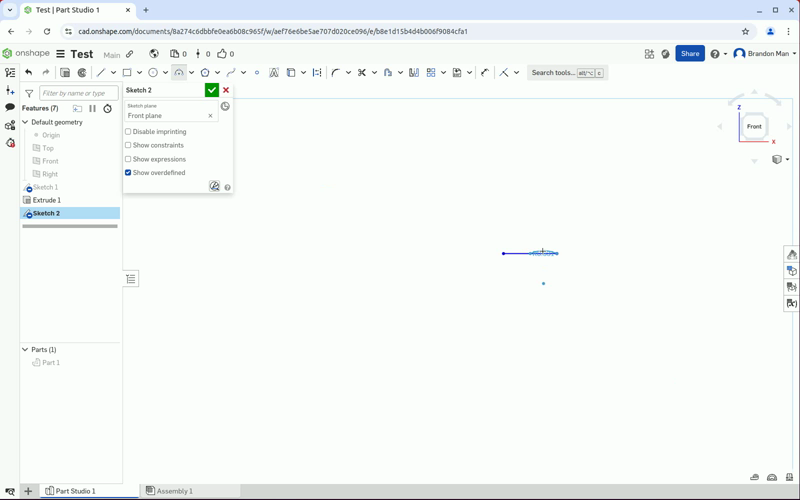
scroll(6)
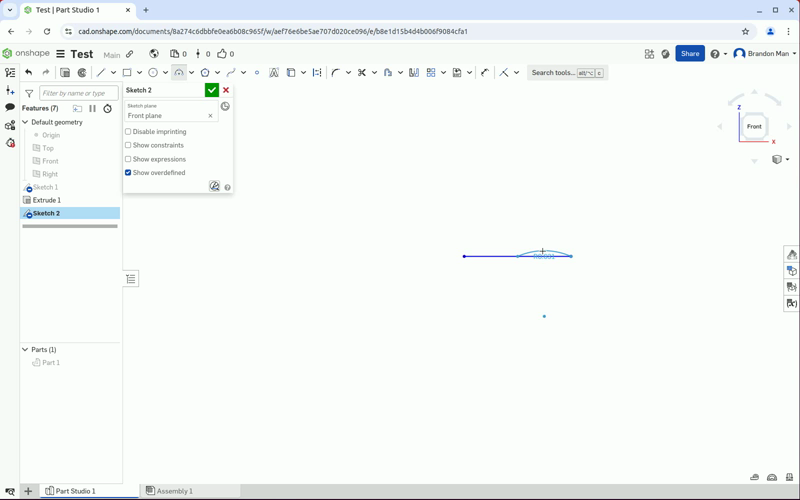
click(542, 250)
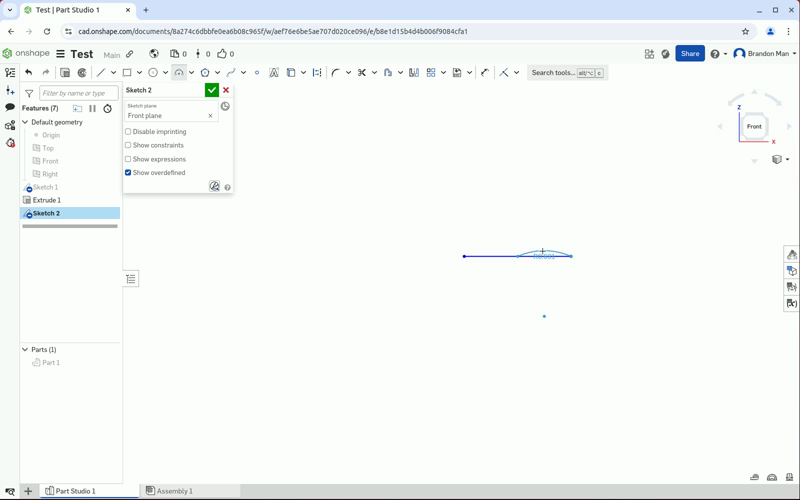
scroll(-6)
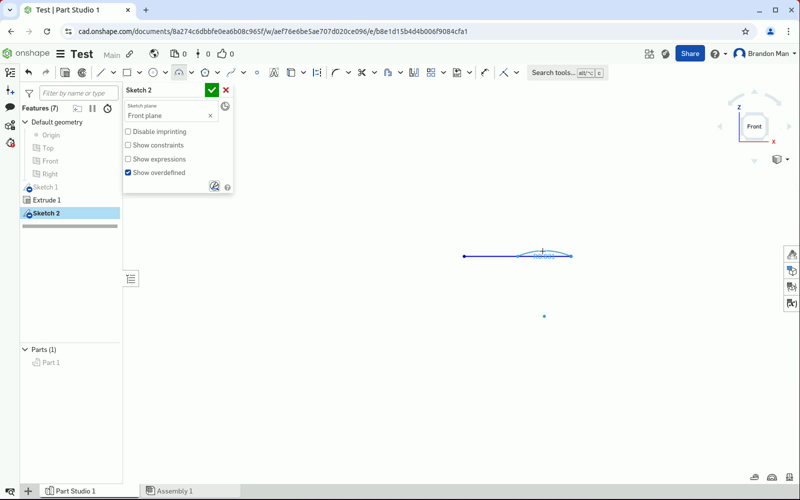
scroll(-6)
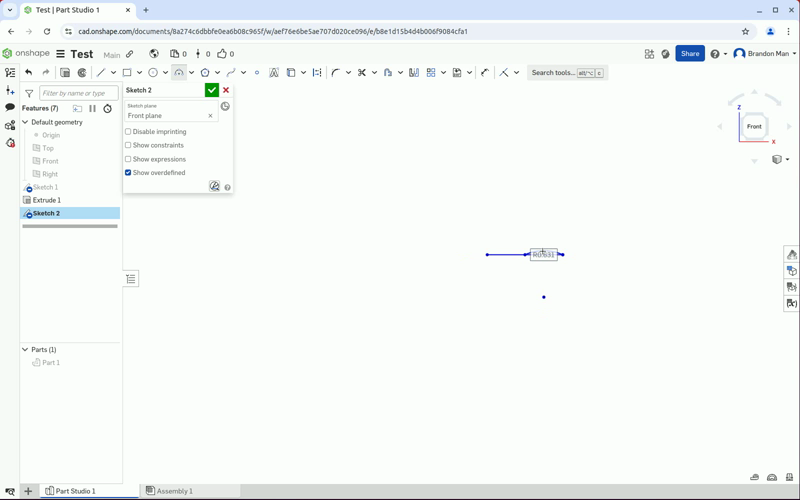
scroll(-6)
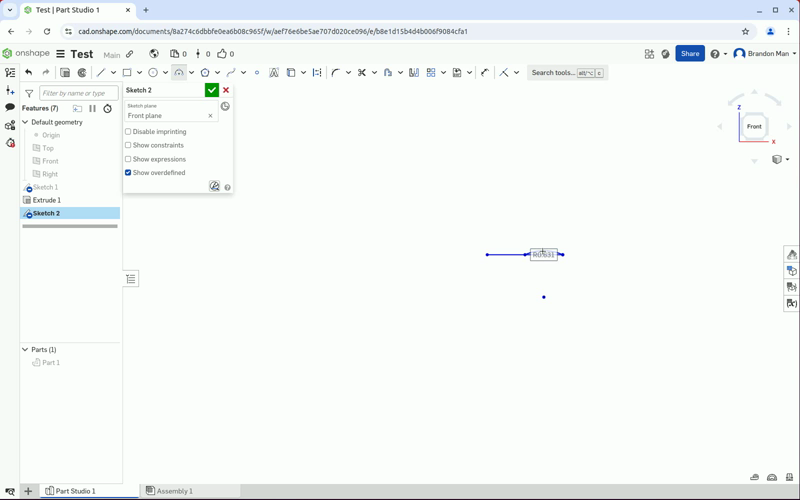
scroll(-6)
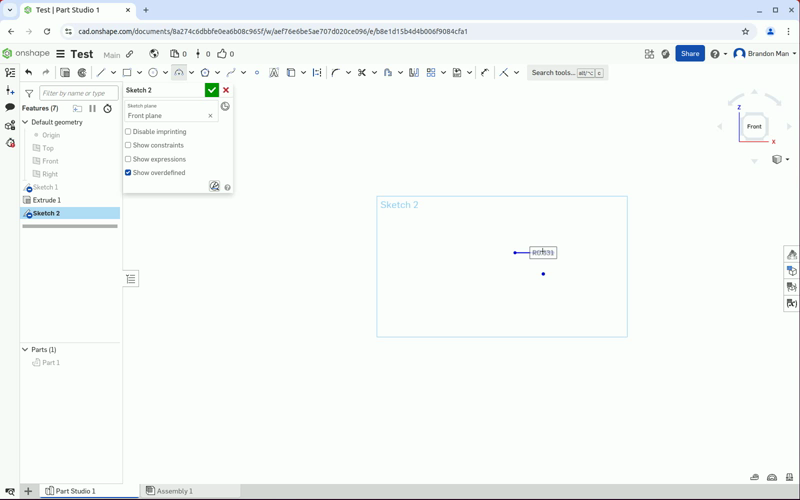
scroll(-6)
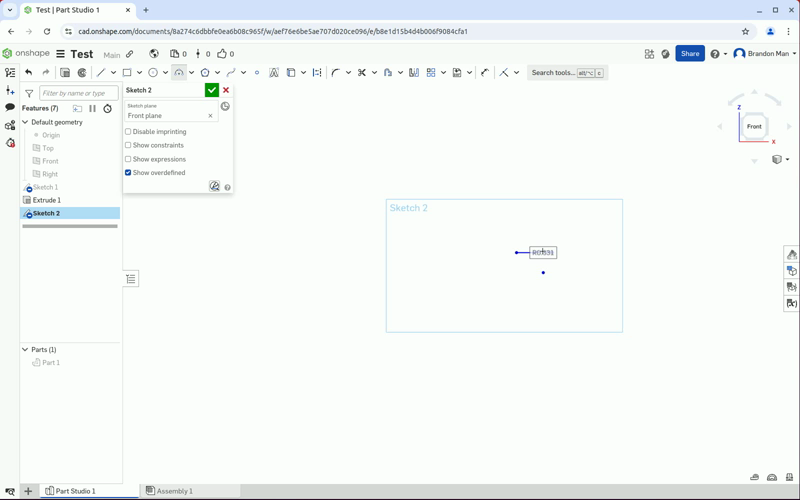
scroll(-6)
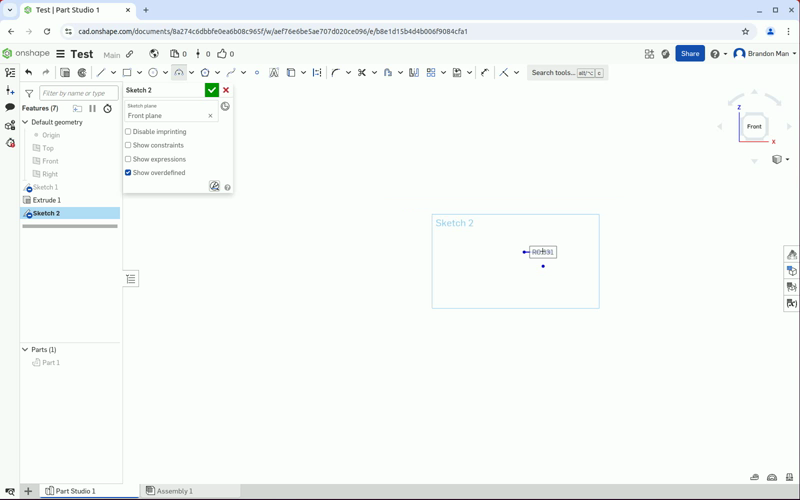
scroll(-6)
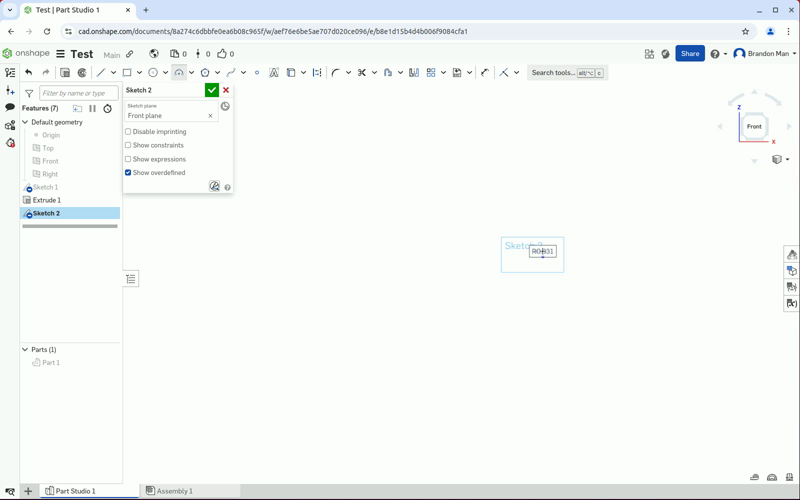
key_up(shift)
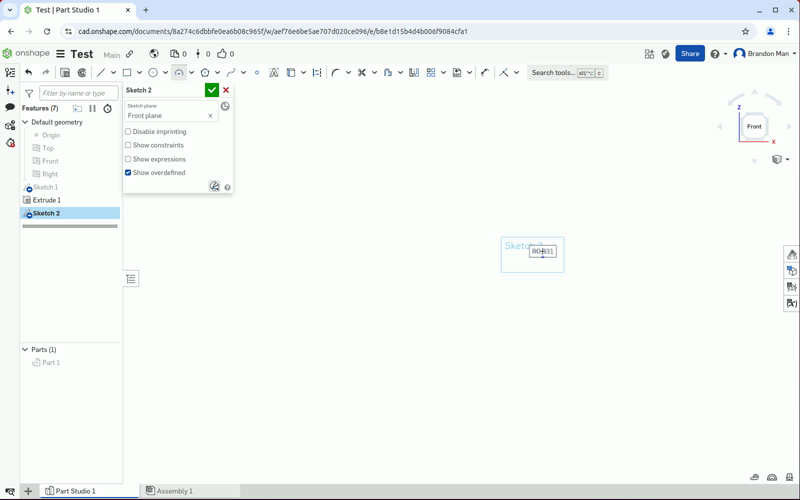
key(esc)
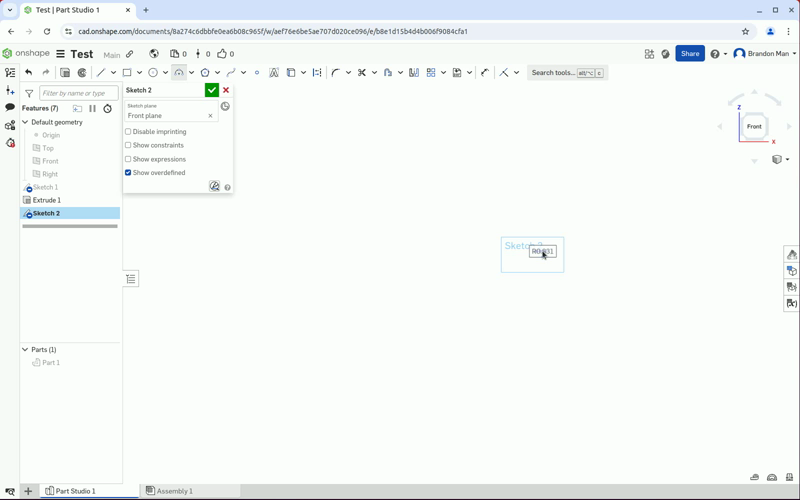
mouse_move(541, 251)
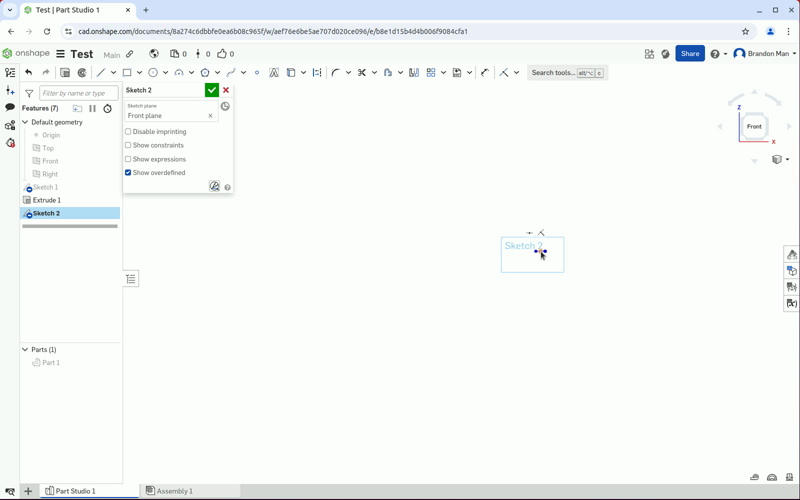
scroll(6)
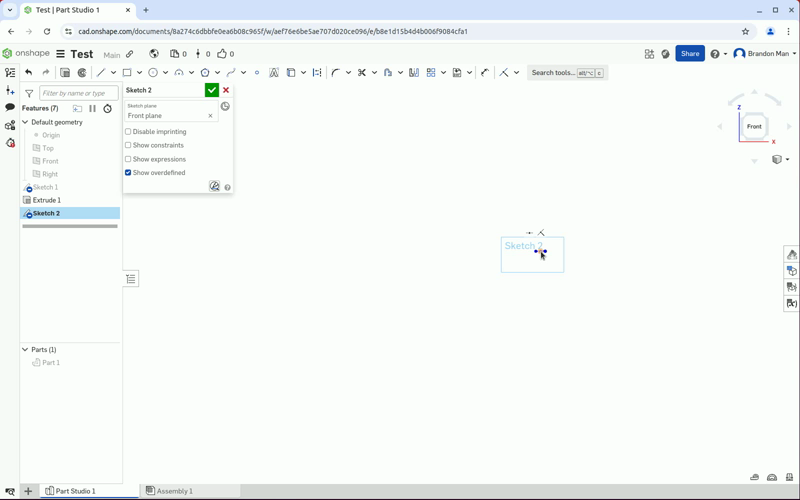
scroll(6)
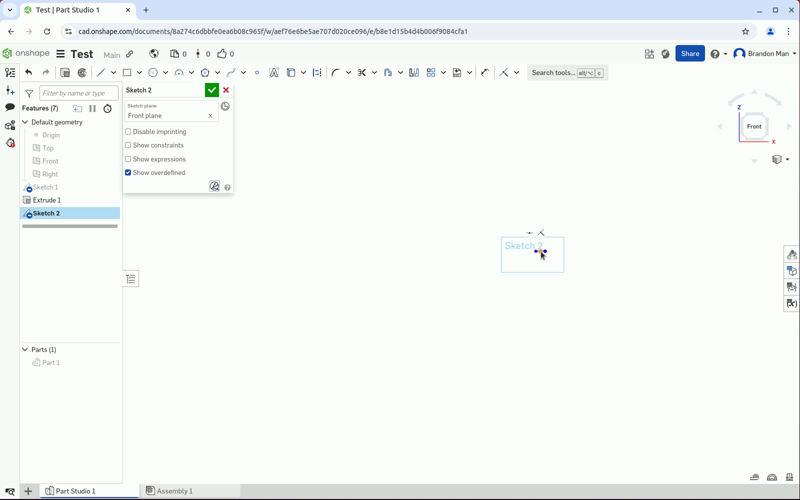
scroll(6)
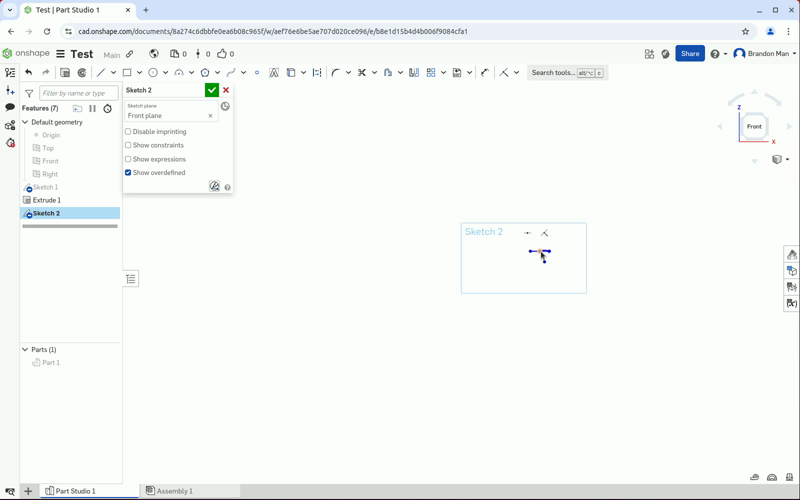
scroll(6)
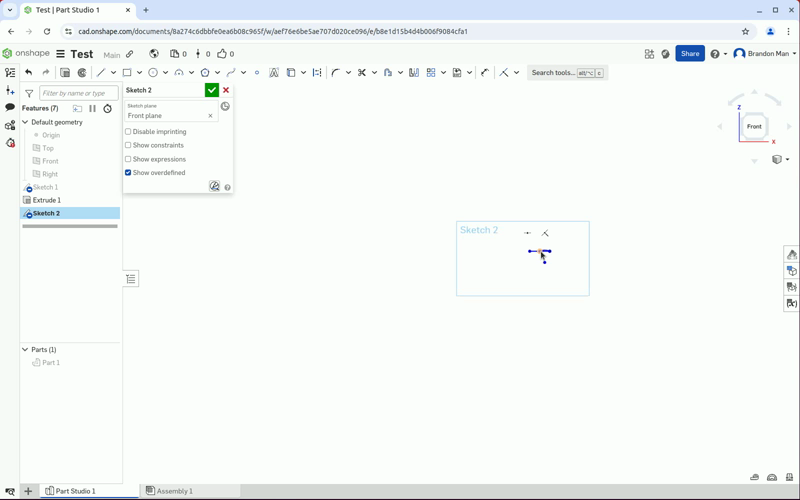
scroll(6)
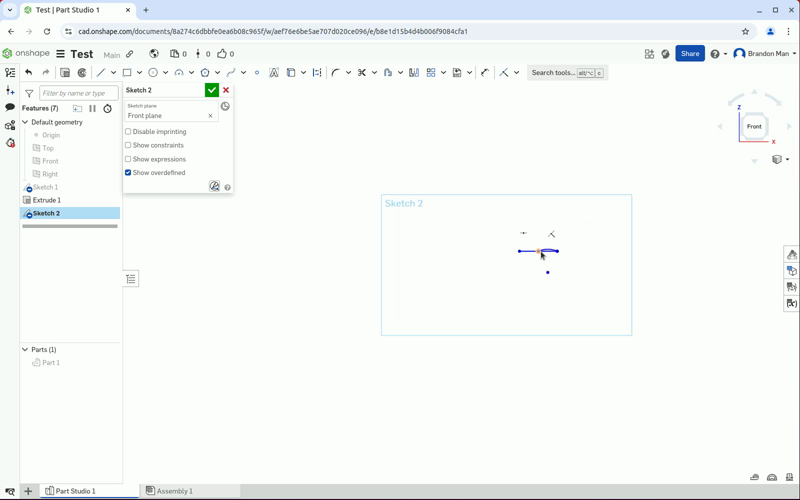
scroll(6)
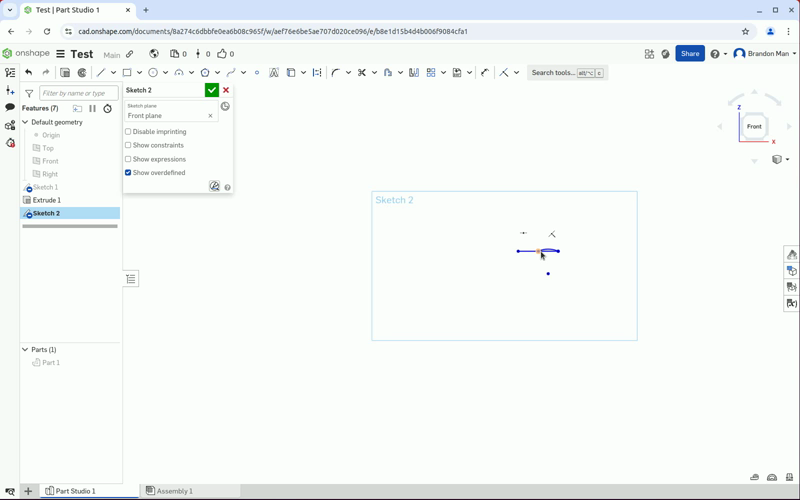
scroll(6)
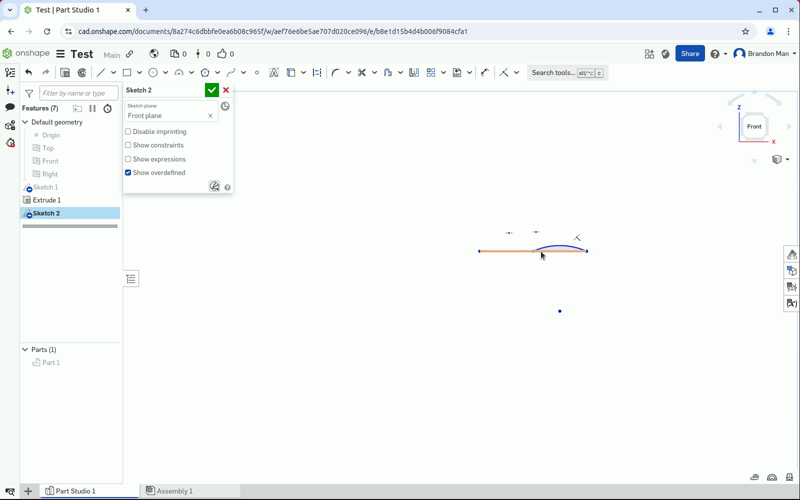
click(541, 251)
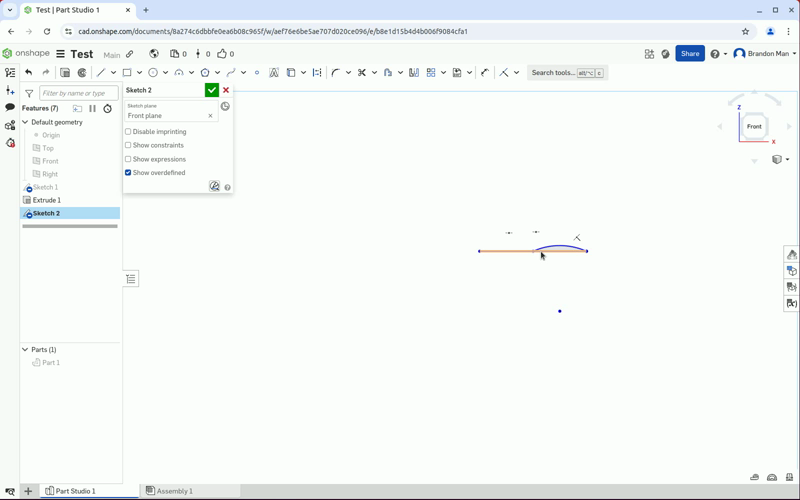
scroll(-6)
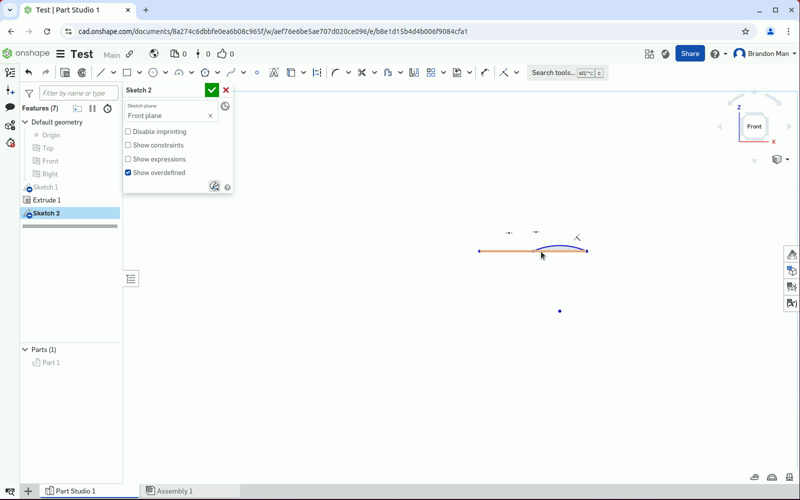
scroll(-6)
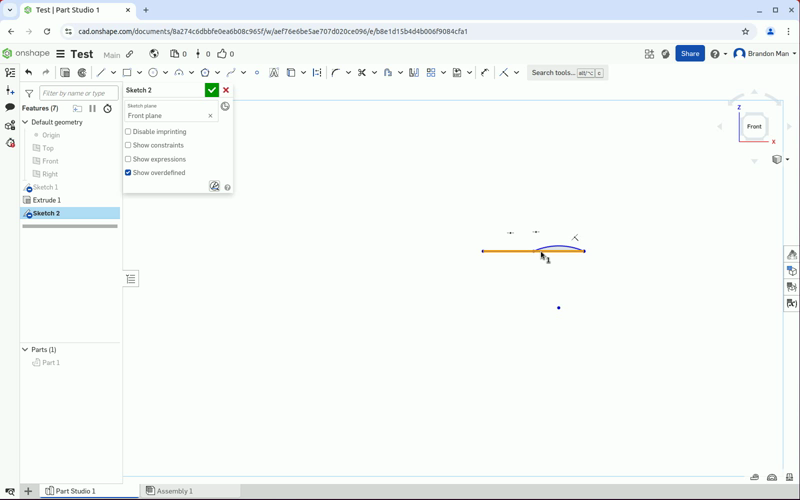
scroll(-6)
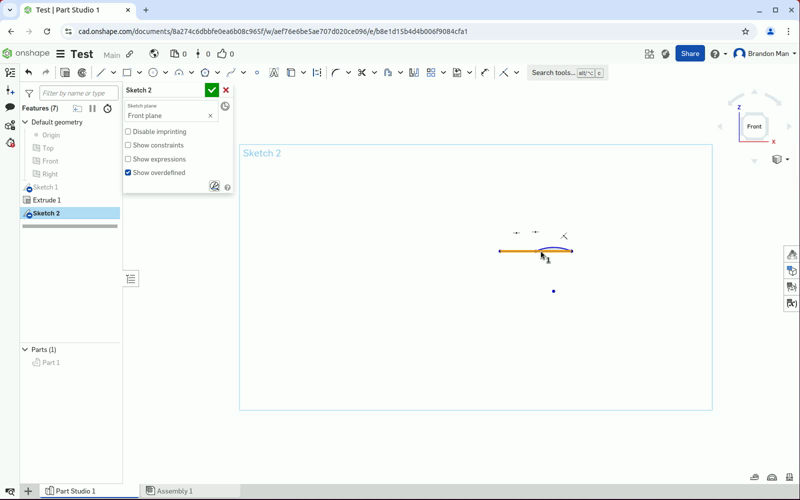
scroll(-6)
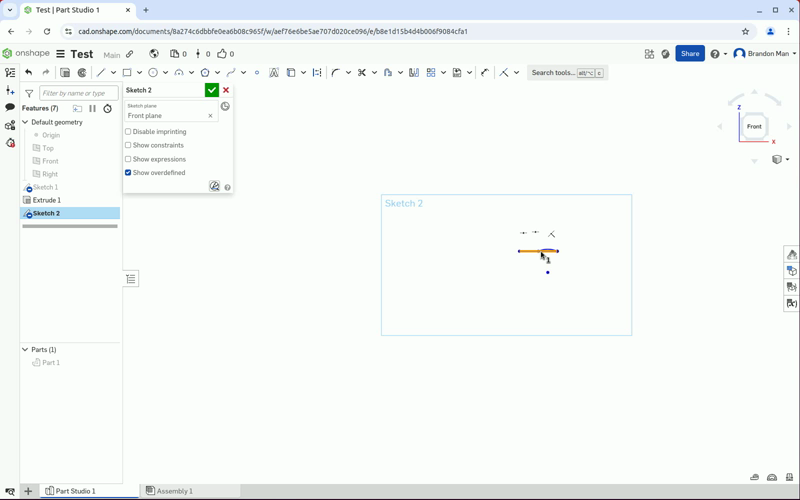
scroll(-6)
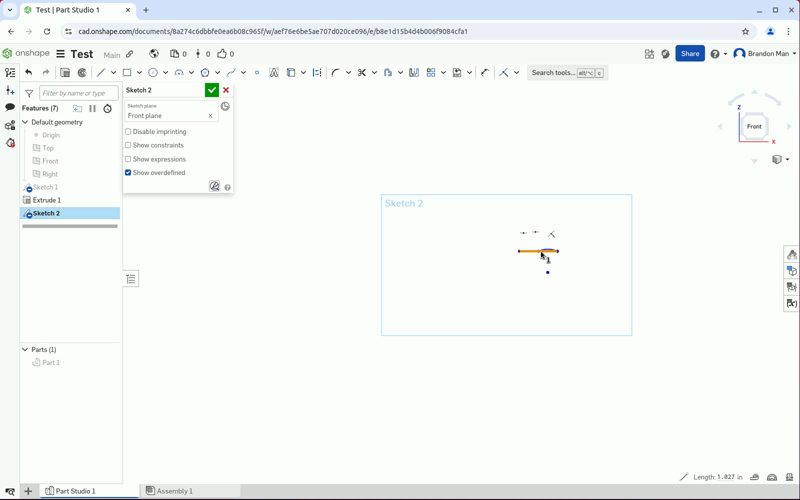
scroll(-6)
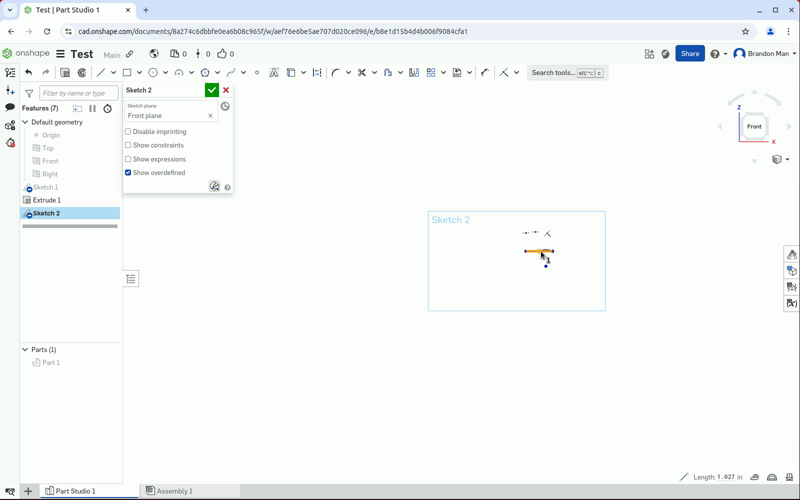
scroll(-6)
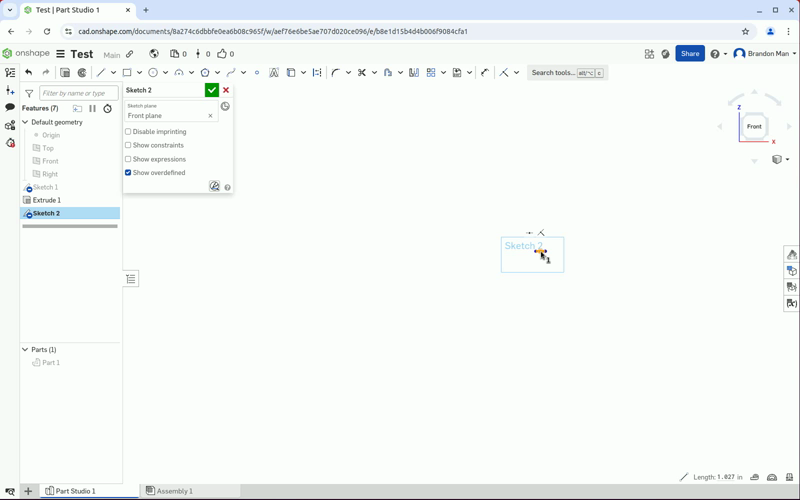
mouse_move(73, 352)
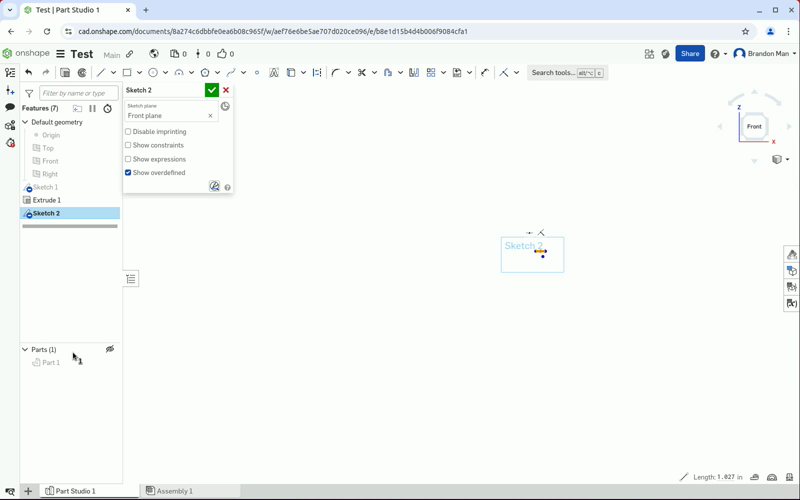
key(shift+y)
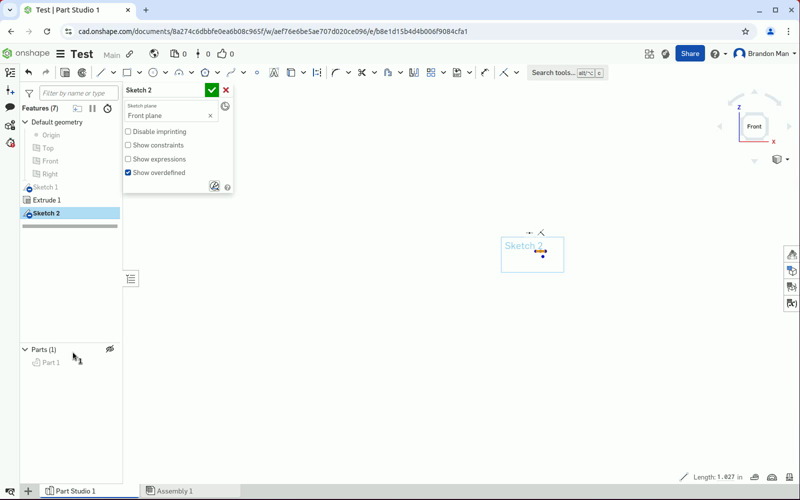
key(shift+e)
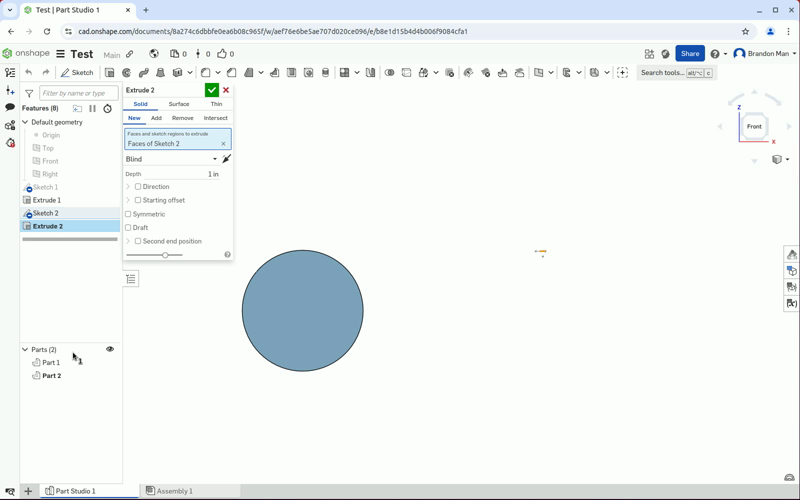
mouse_move(143, 106)
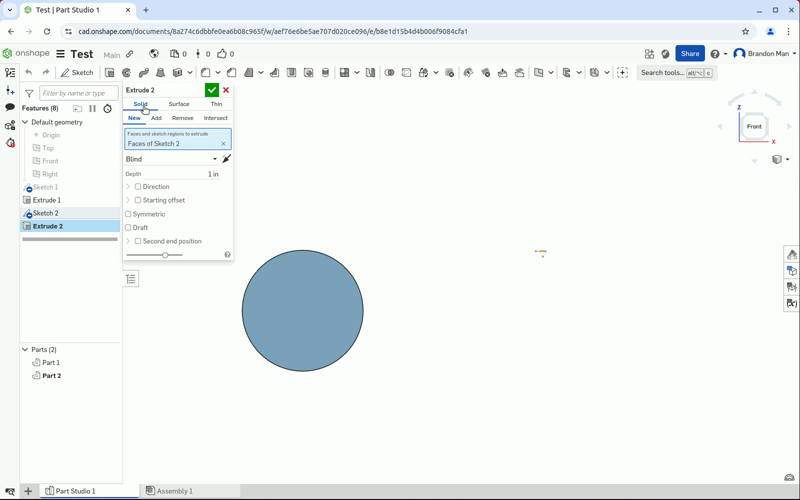
click(143, 106)
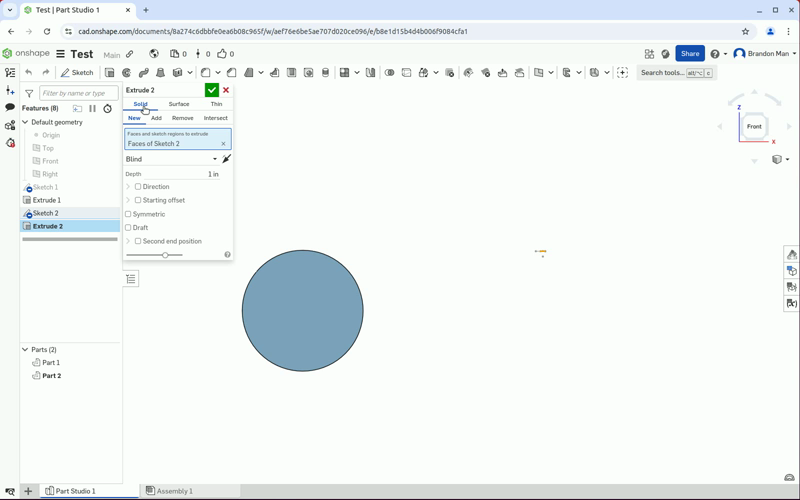
mouse_move(137, 120)
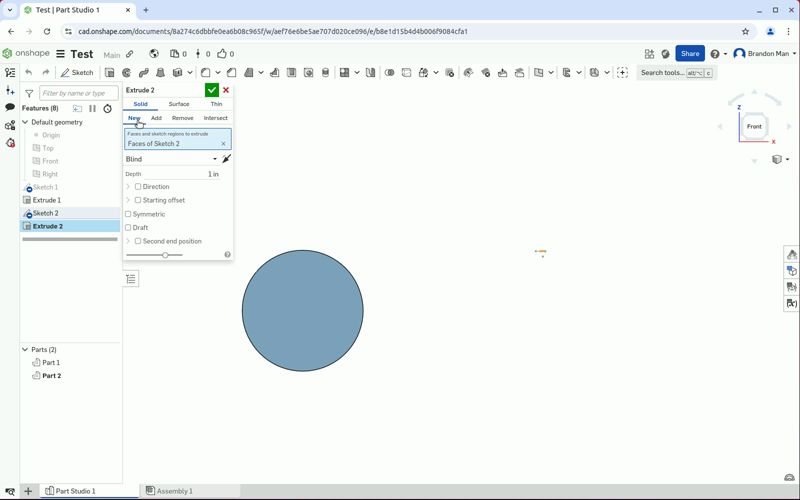
click(137, 120)
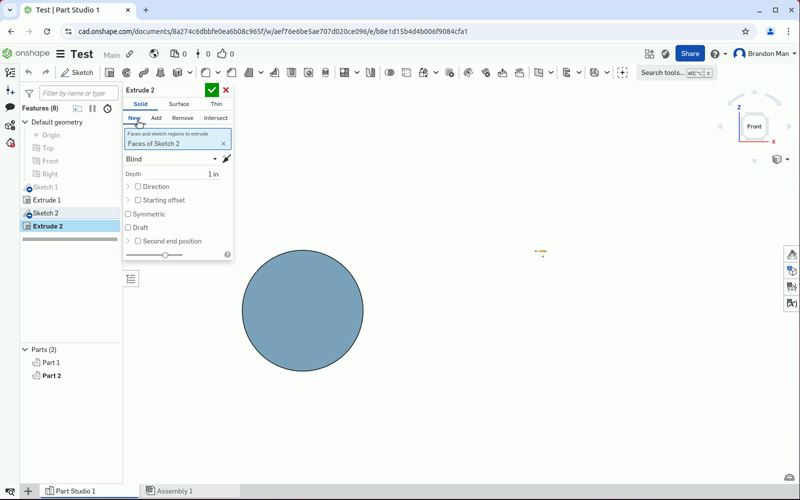
key(tab, 4)
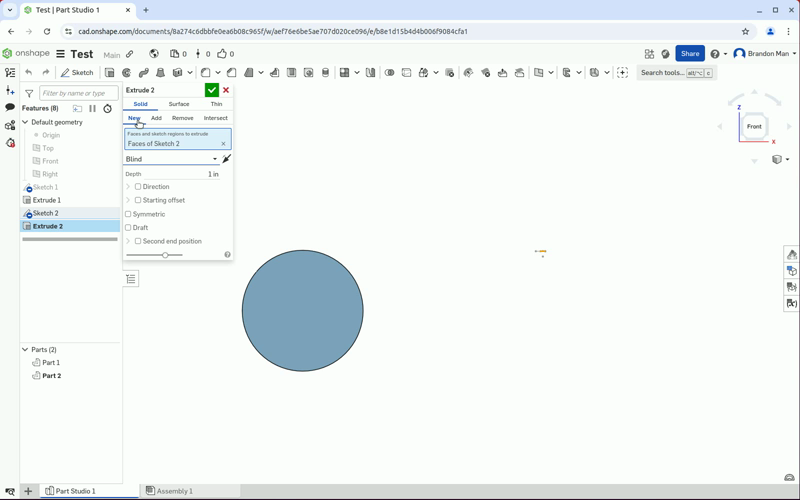
text(6.499)
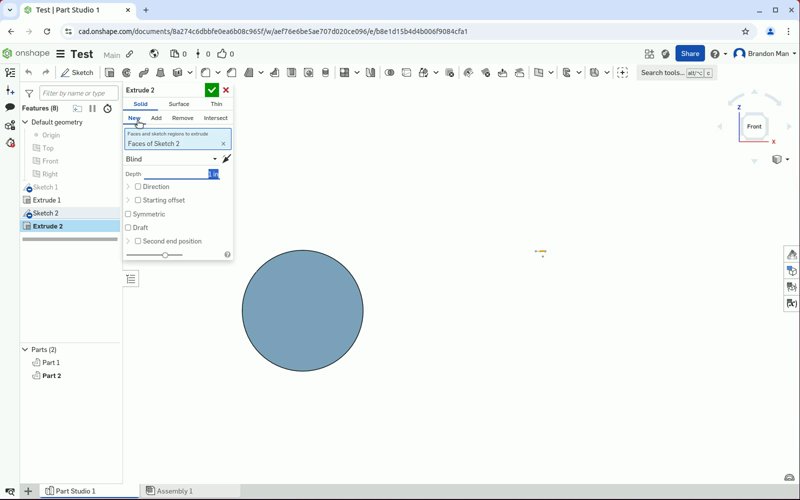
key(enter)
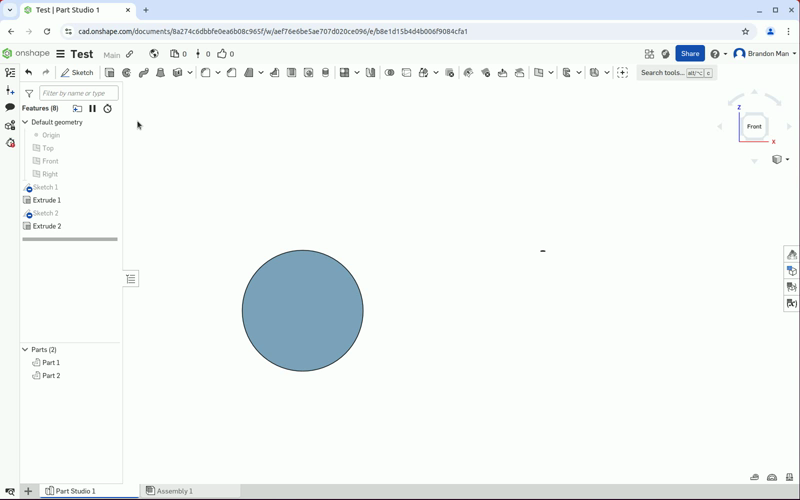
key(shift+h)
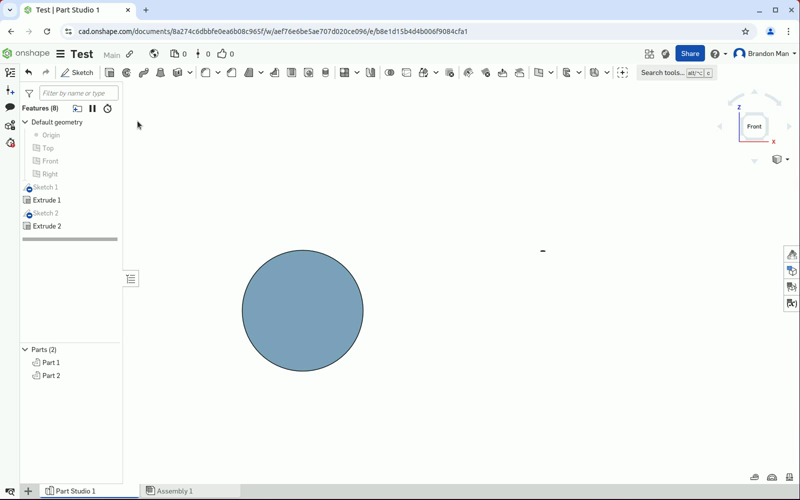
key(shift+h)
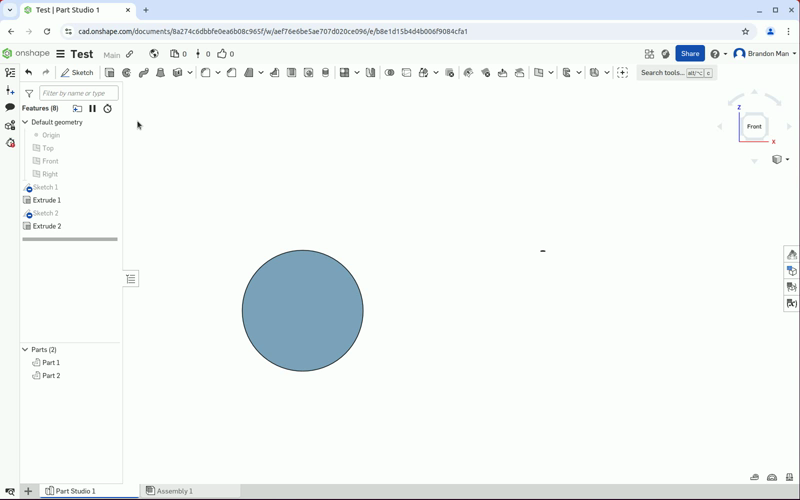
mouse_move(73, 189)
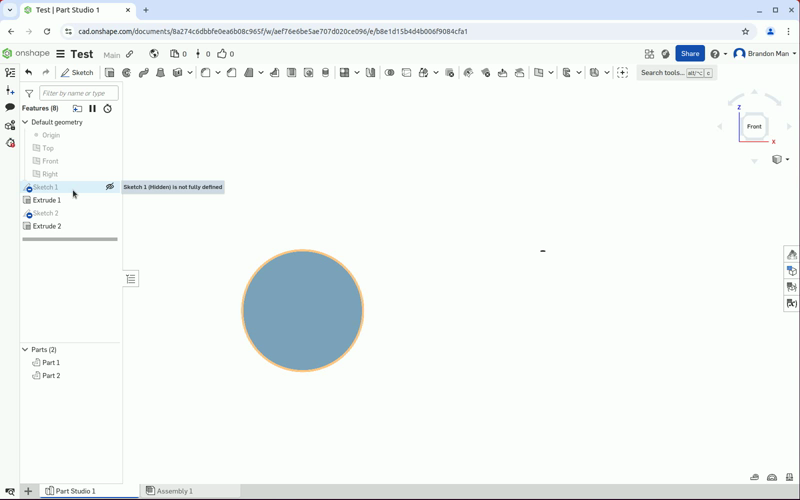
click(73, 189)
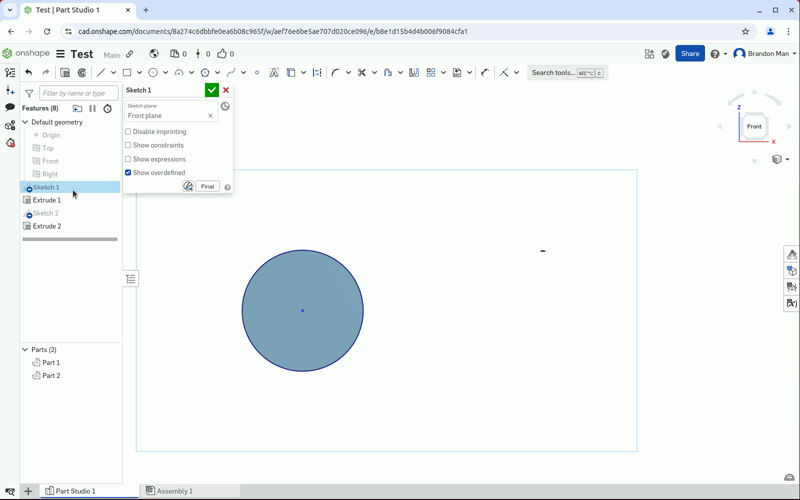
mouse_move(229, 92)
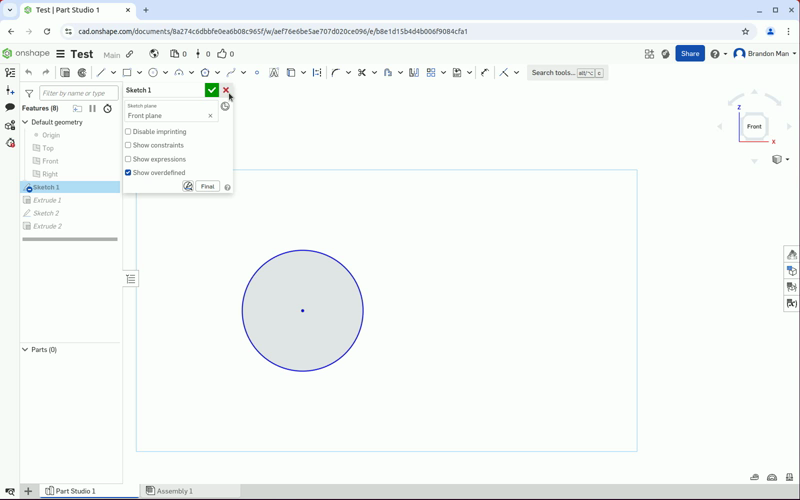
click(229, 92)
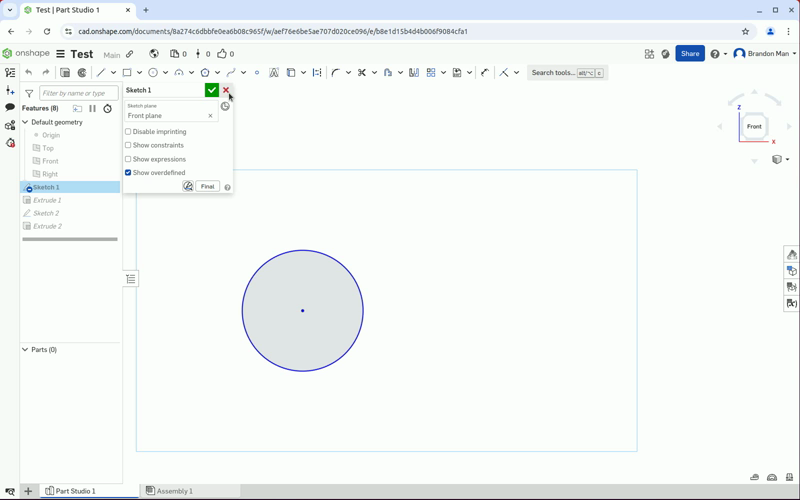
key(shift+s)
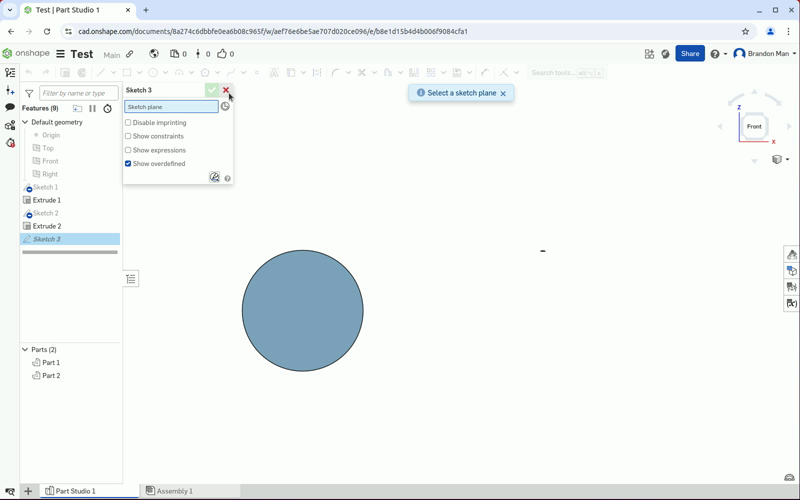
mouse_move(73, 163)
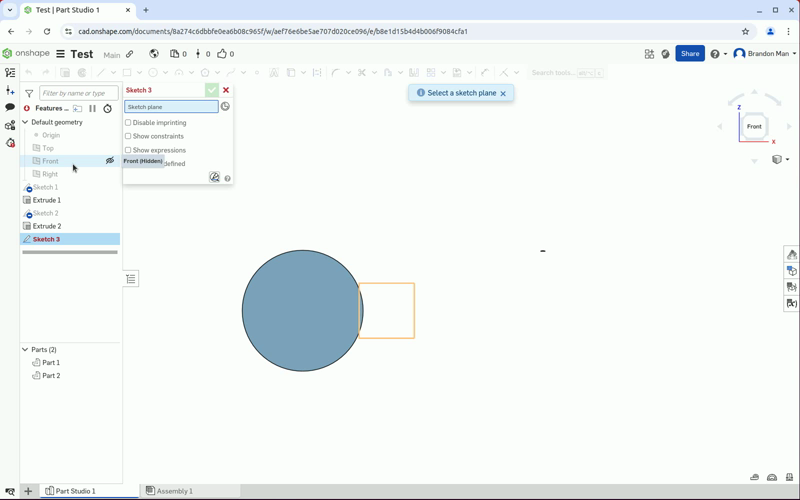
click(73, 163)
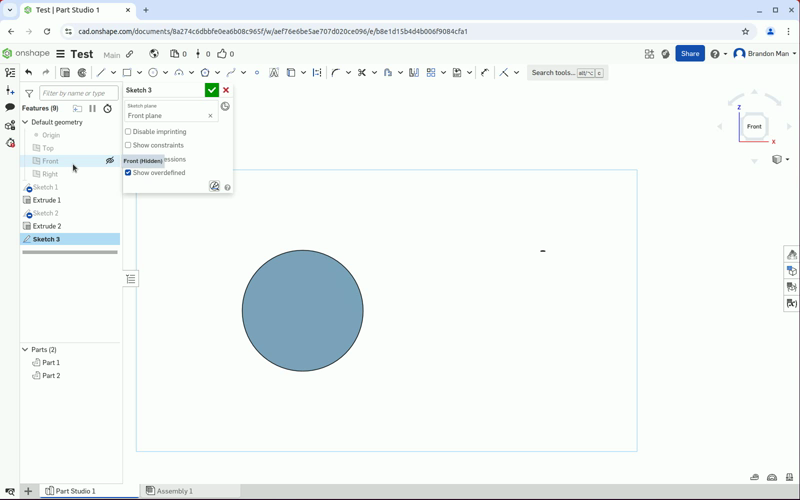
mouse_move(73, 352)
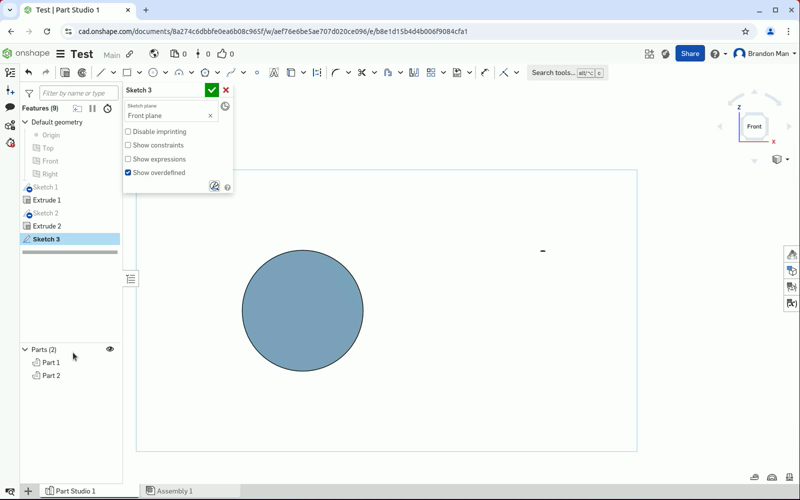
key(y)
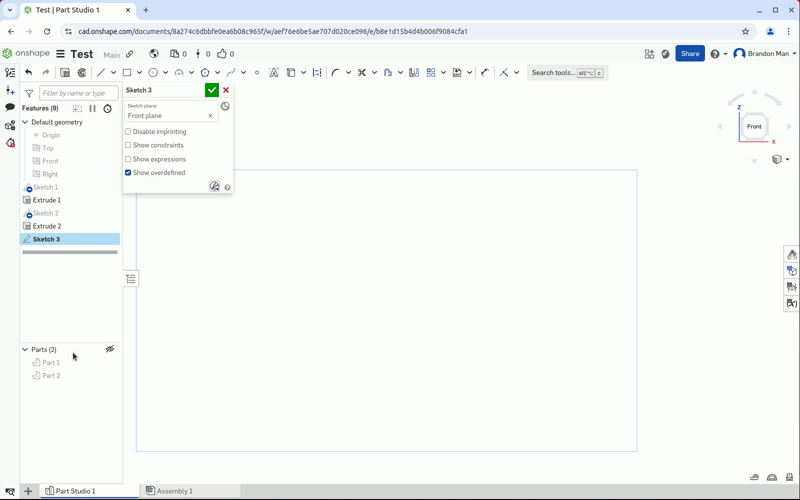
key(l)
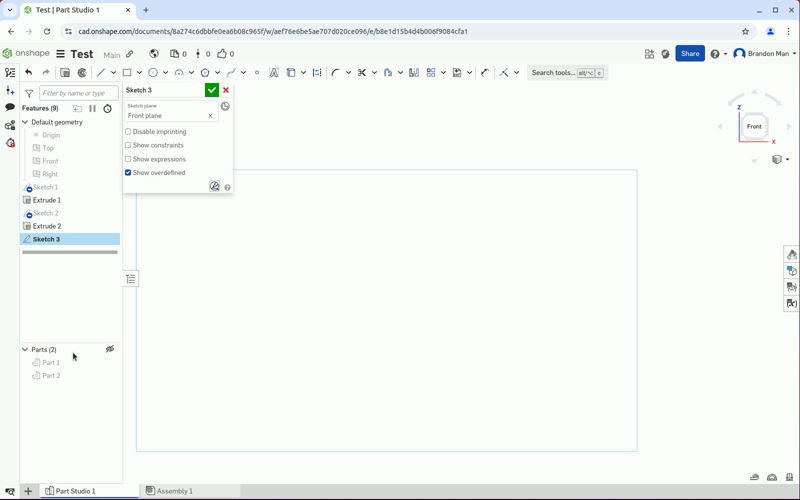
key_down(shift)
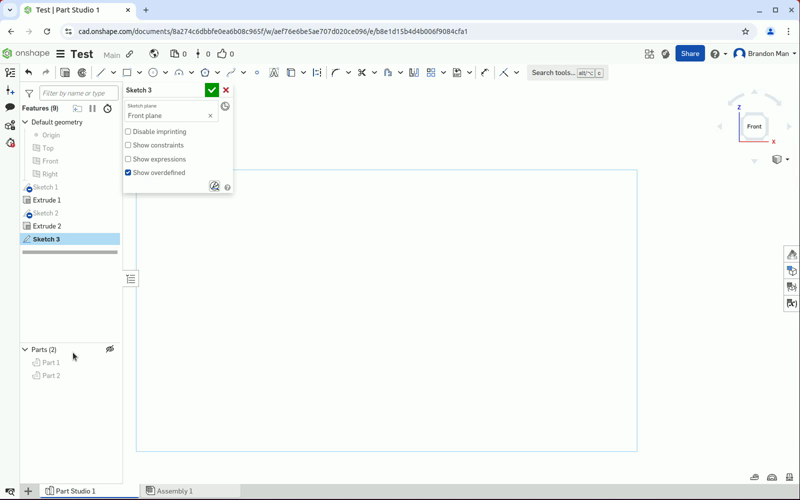
mouse_move(416, 314)
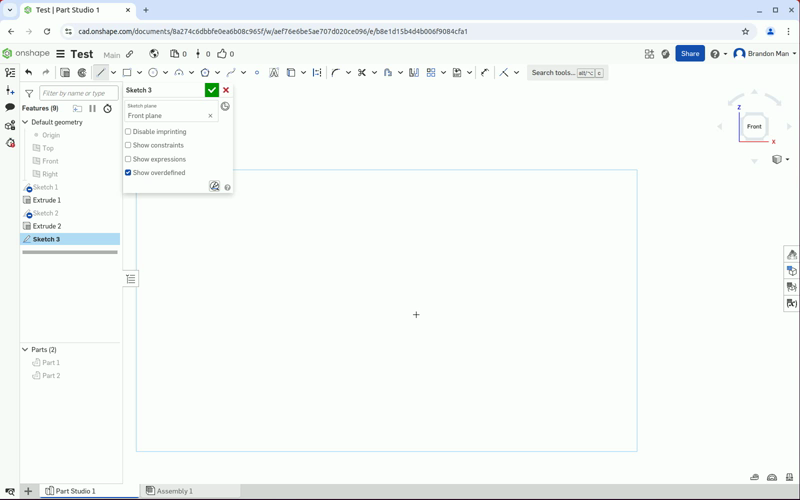
click(416, 314)
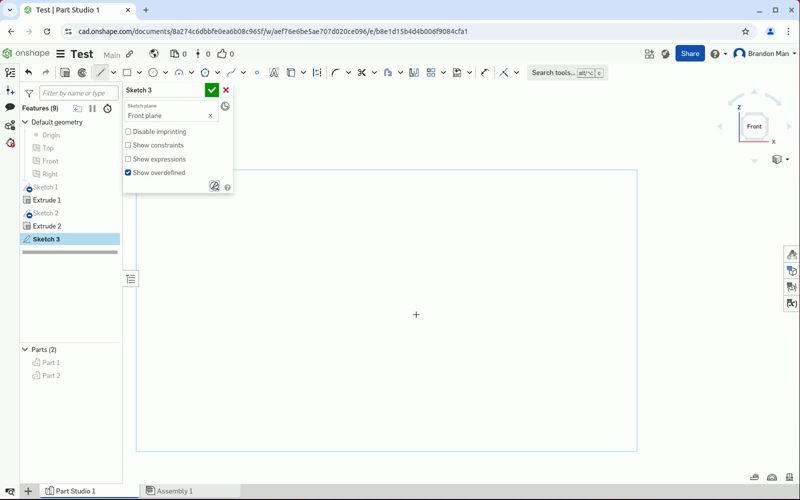
key_up(shift)
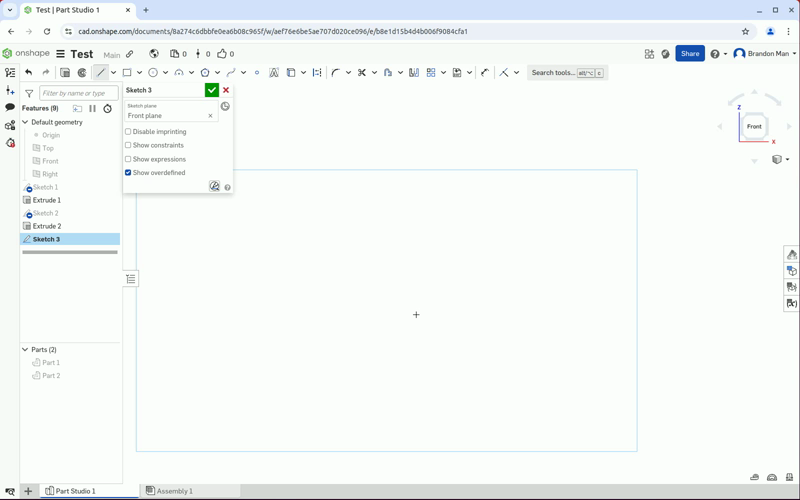
key_down(shift)
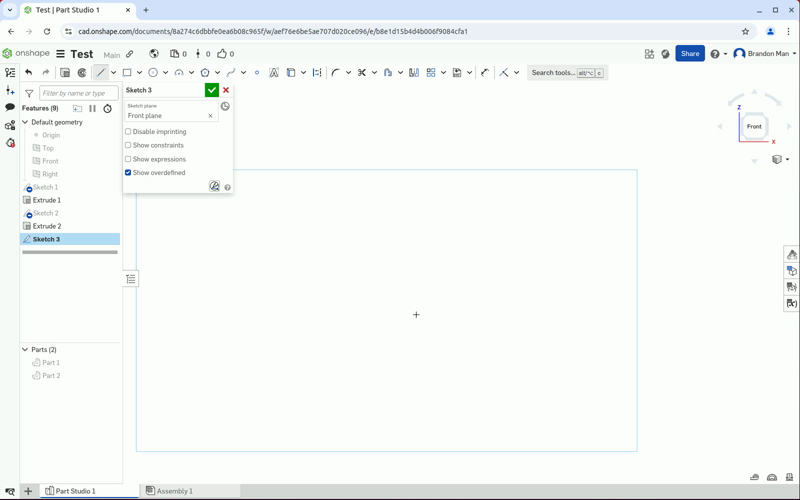
mouse_move(541, 314)
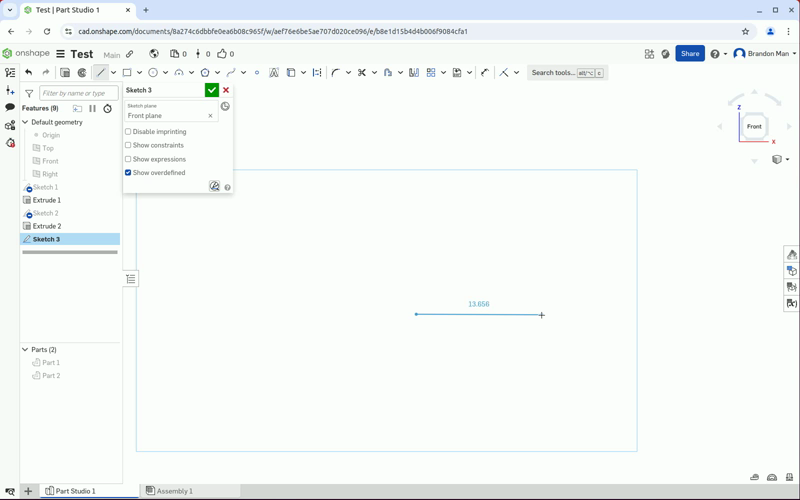
click(541, 314)
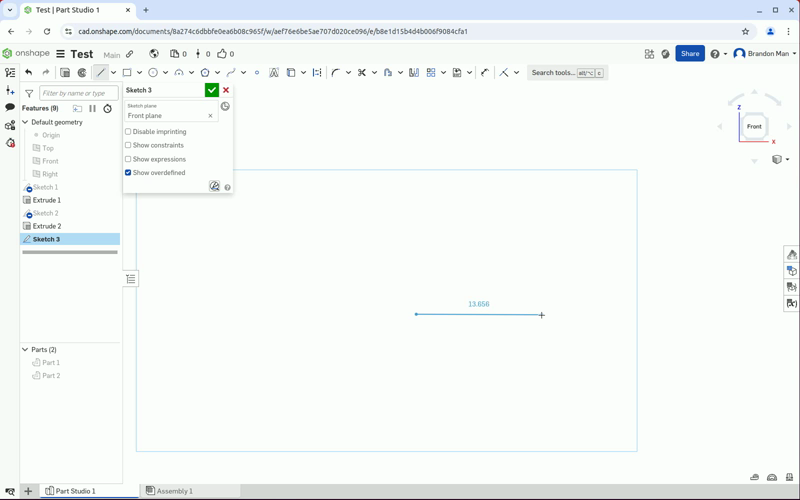
key_up(shift)
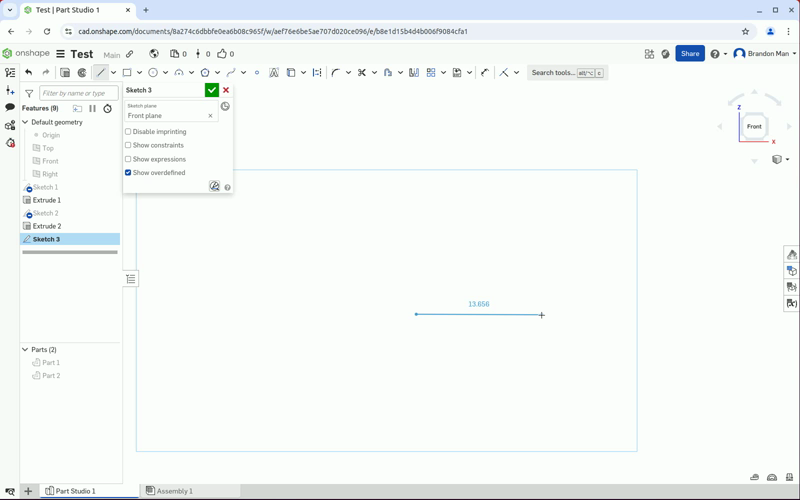
key(esc)
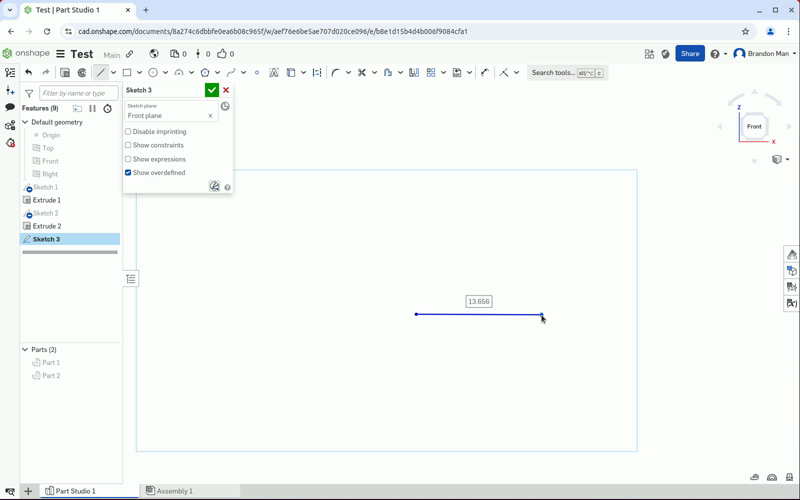
key(a)
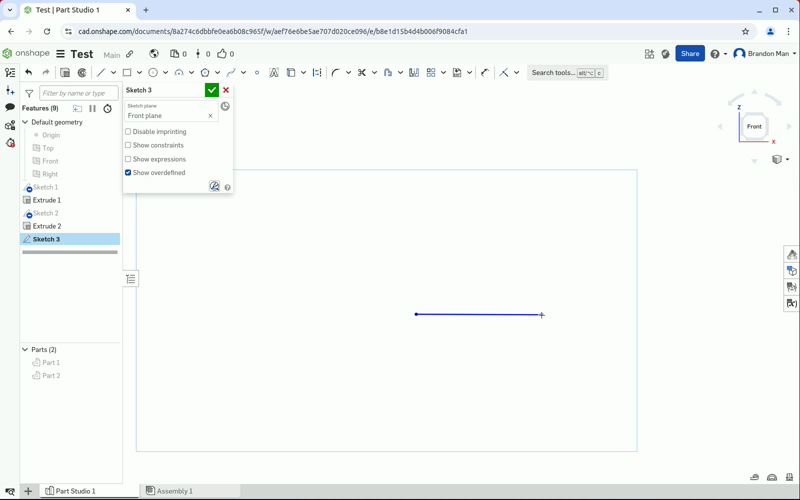
mouse_move(541, 314)
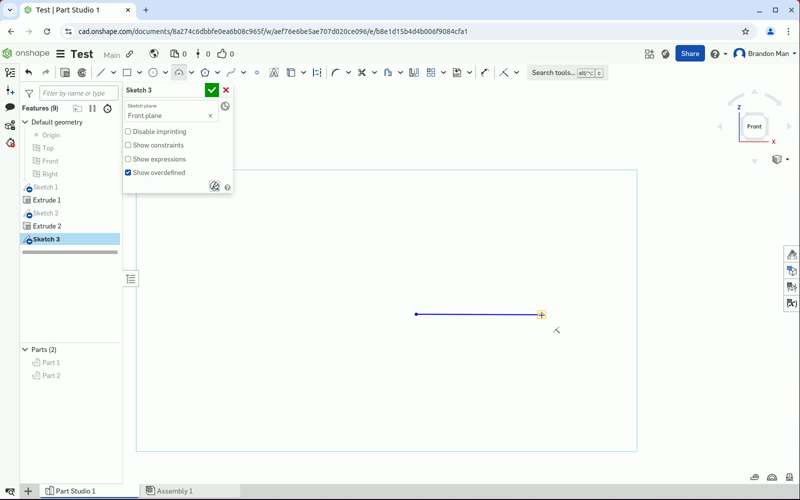
click(541, 314)
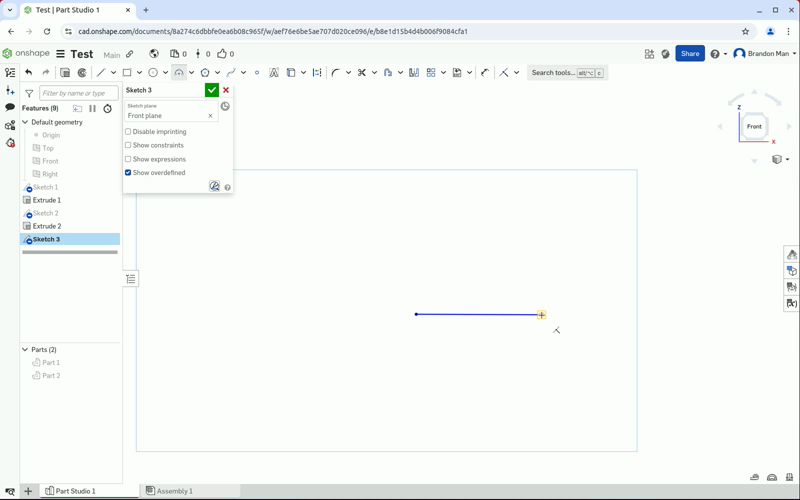
key_down(shift)
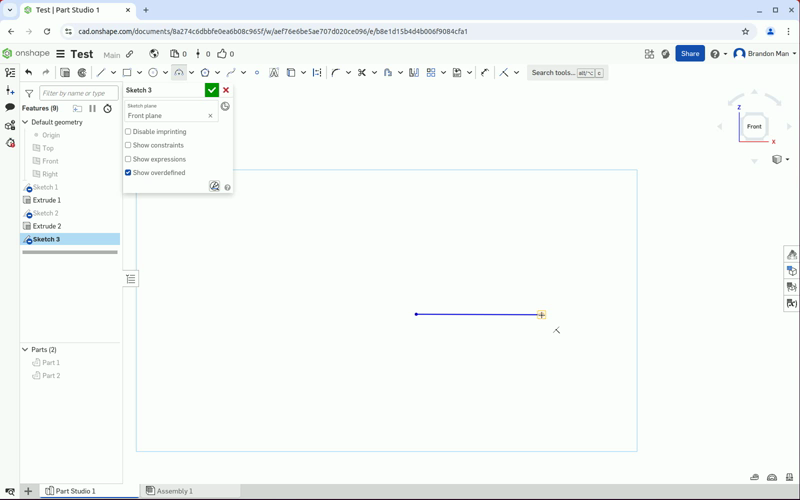
mouse_move(540, 252)
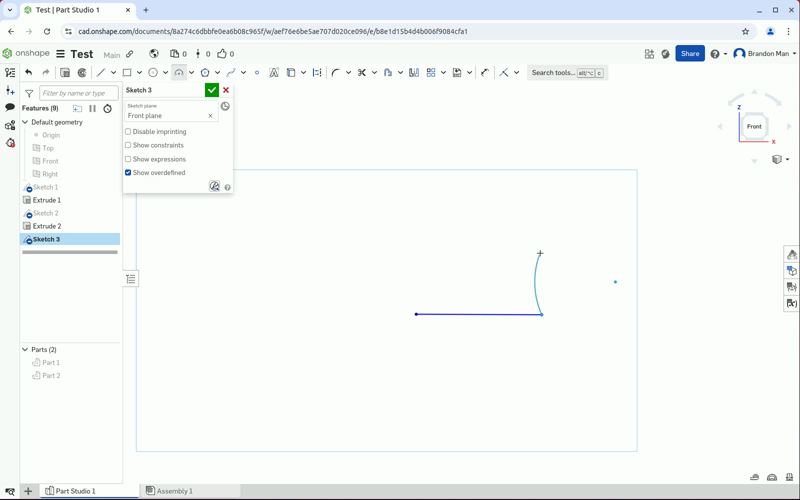
click(540, 252)
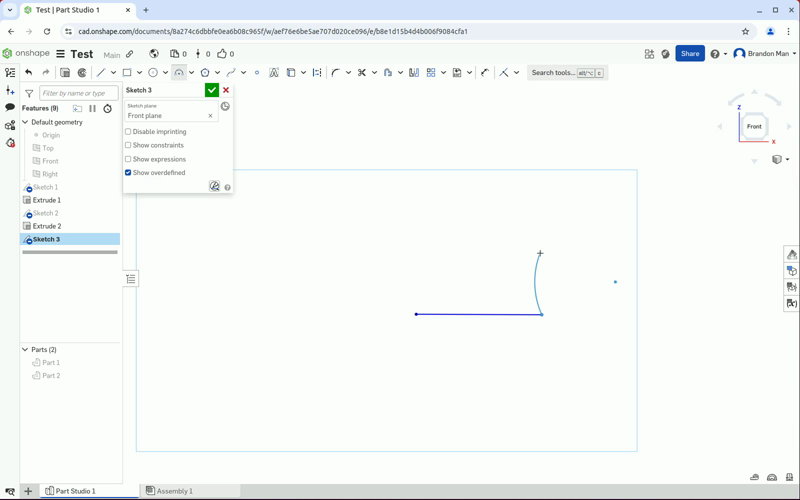
mouse_move(510, 284)
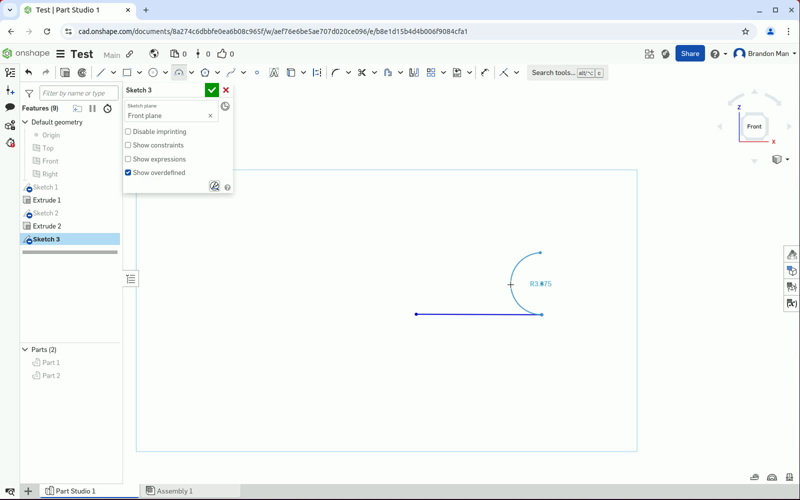
click(510, 284)
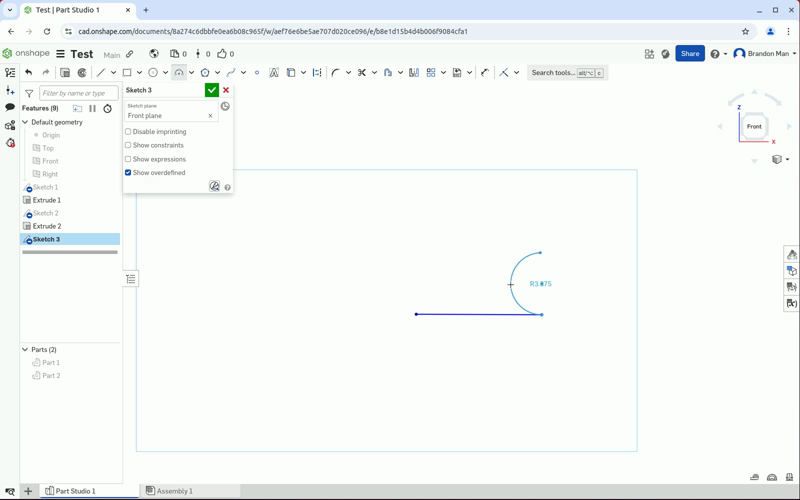
key_up(shift)
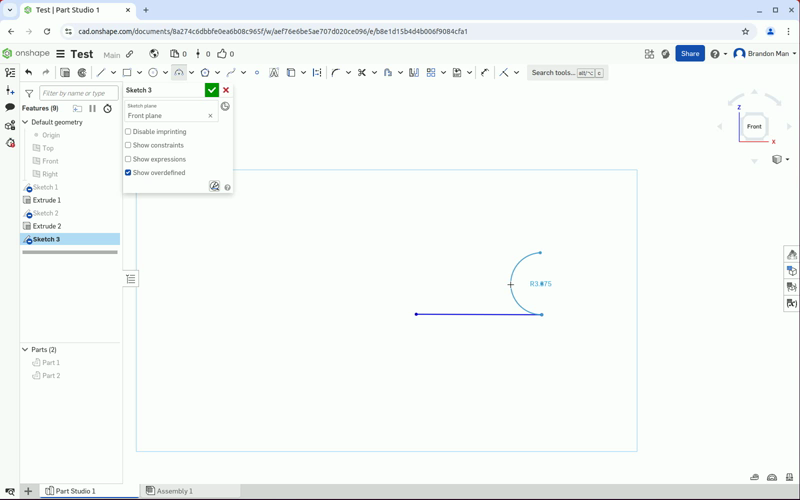
key(esc)
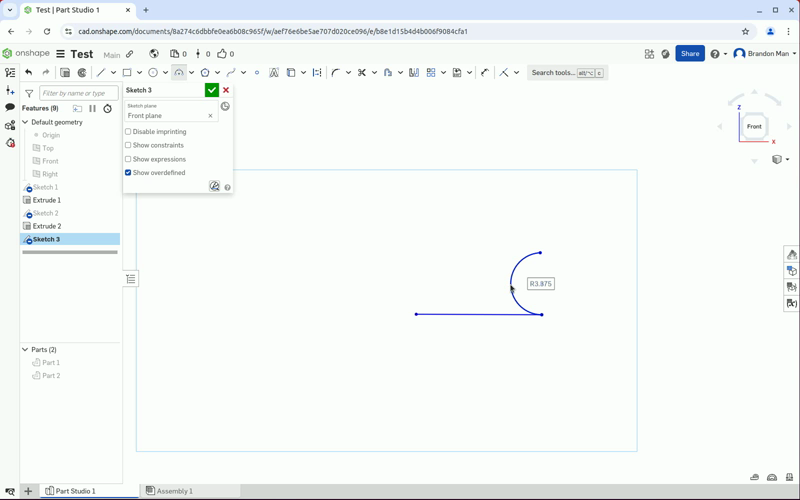
key(l)
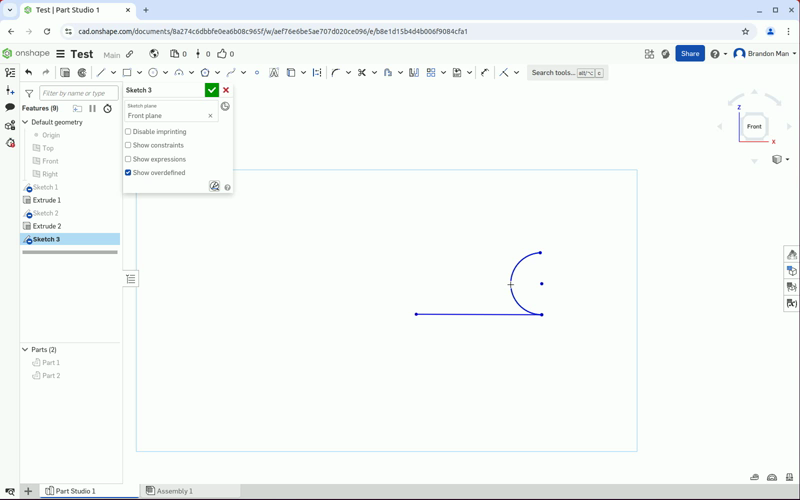
mouse_move(540, 252)
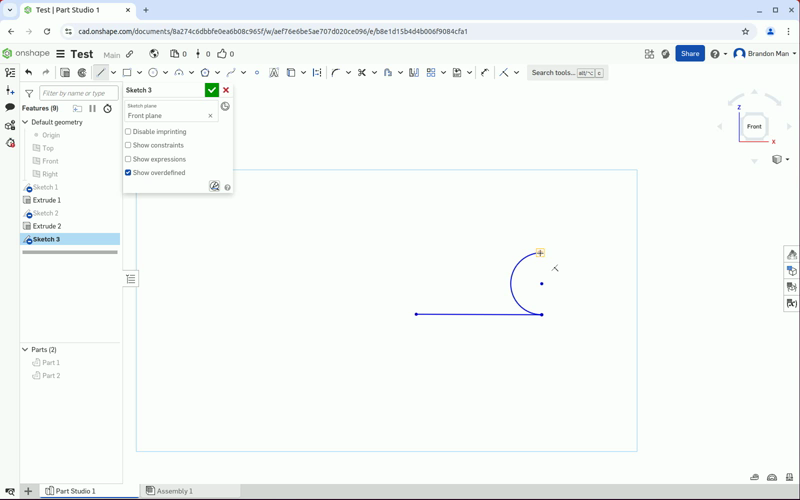
click(540, 252)
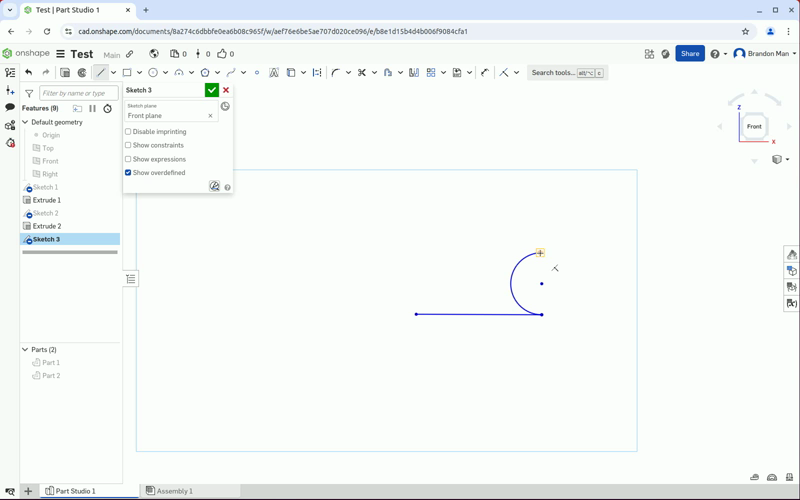
key_down(shift)
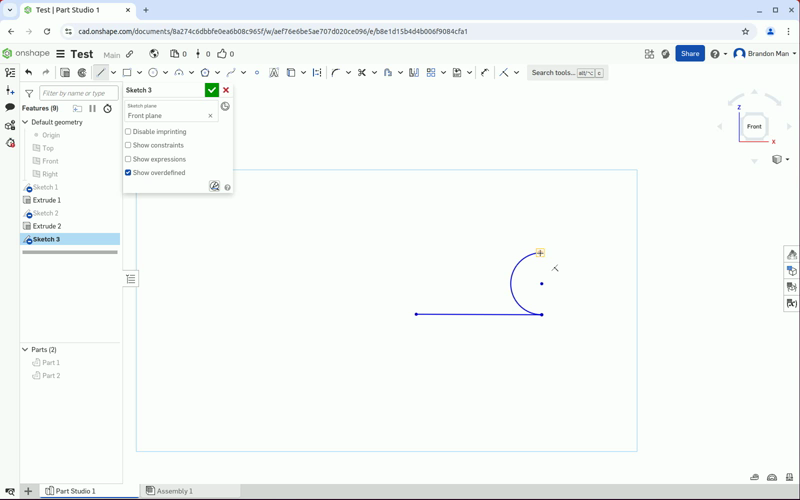
mouse_move(417, 252)
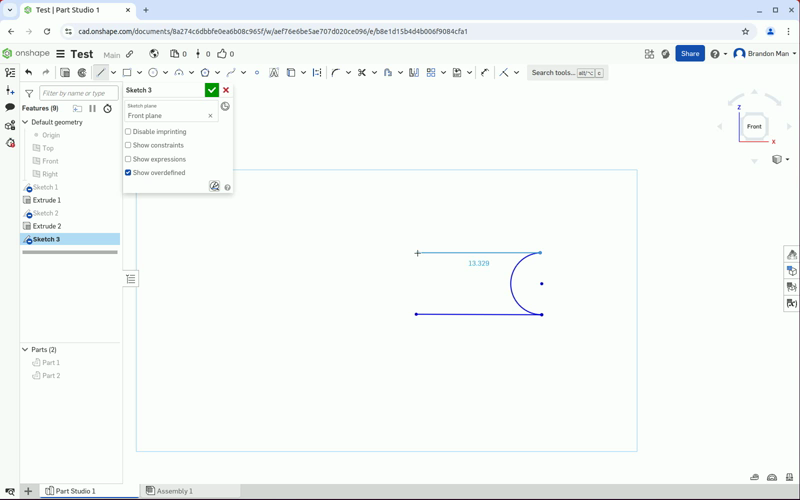
click(417, 252)
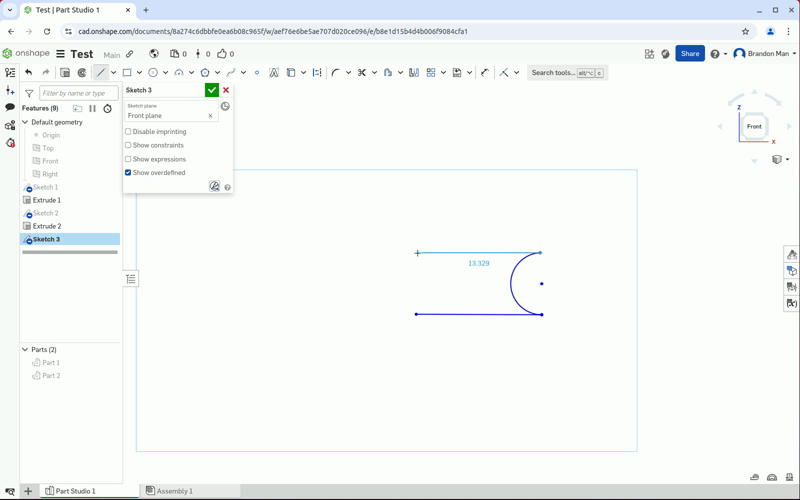
key_up(shift)
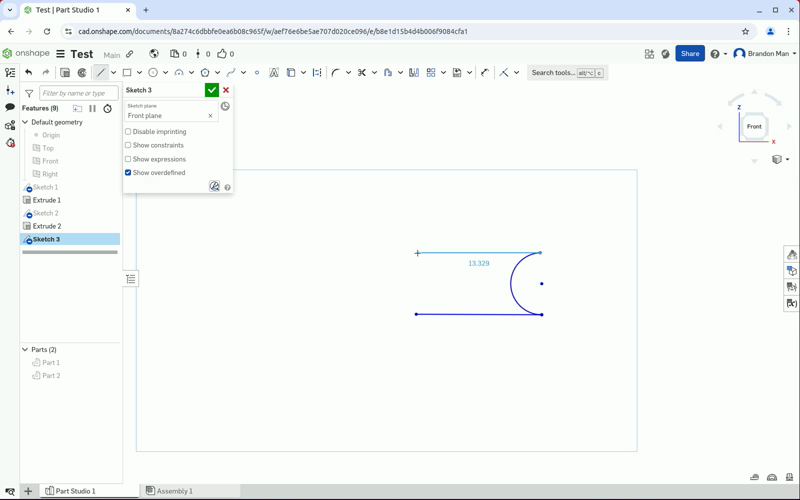
key(esc)
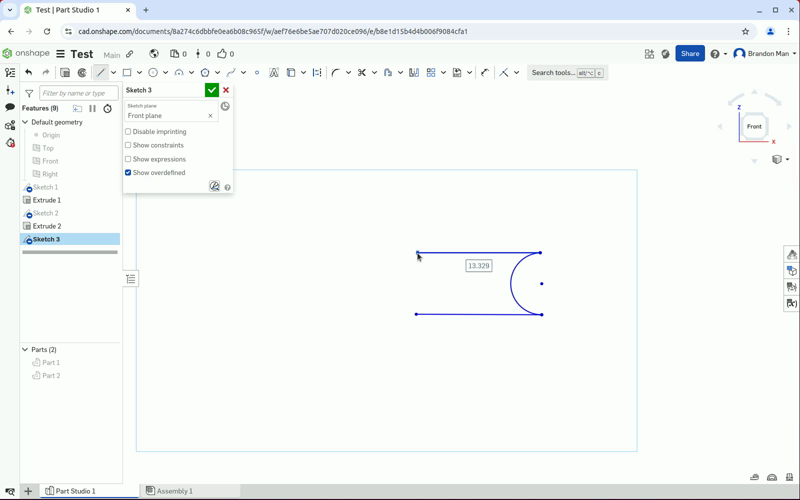
key(a)
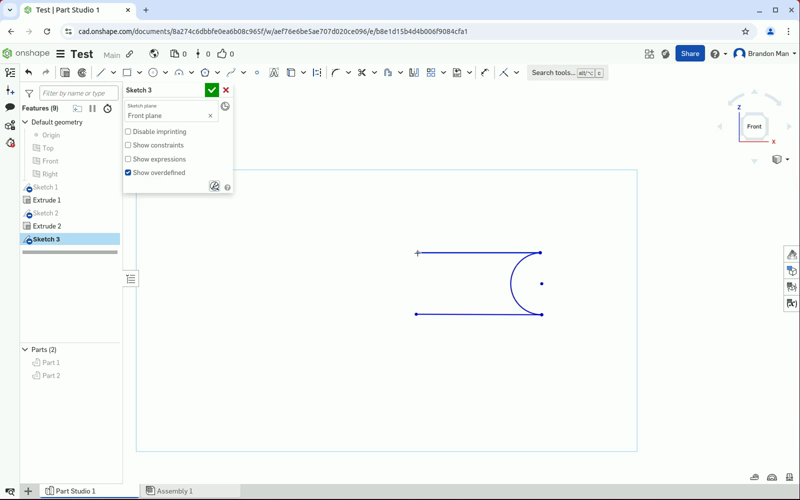
mouse_move(417, 252)
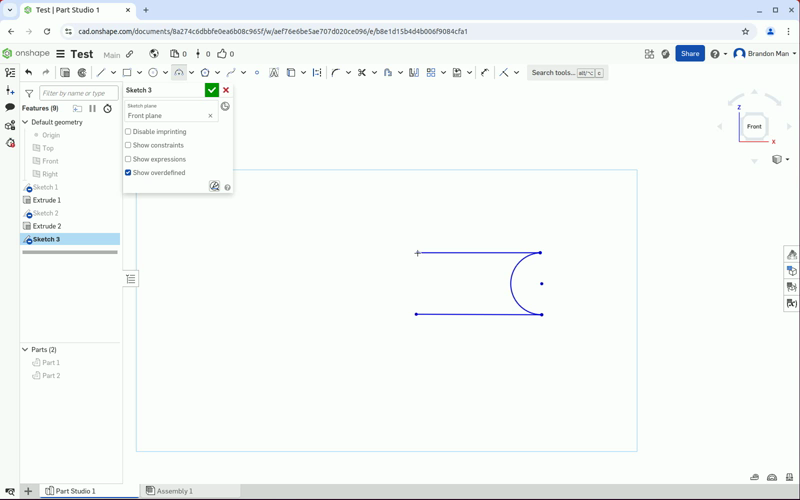
click(417, 252)
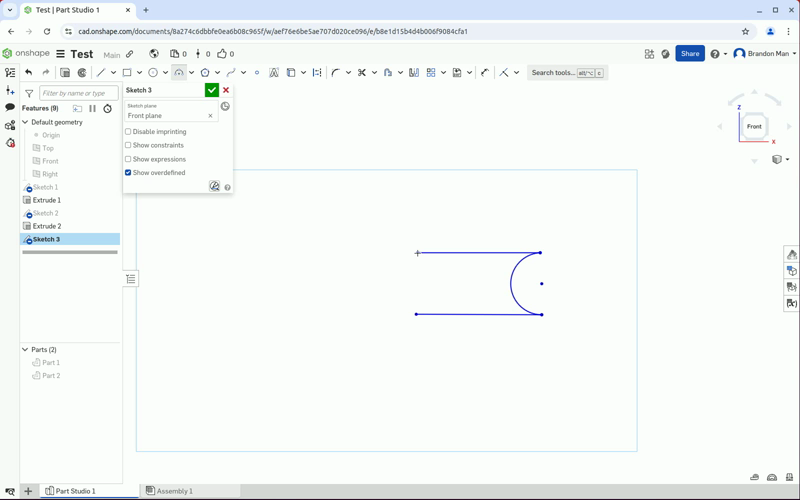
mouse_move(416, 314)
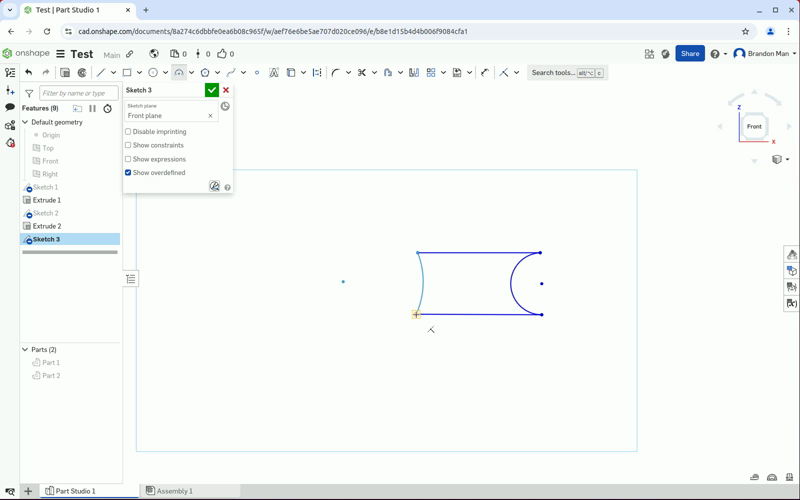
click(416, 314)
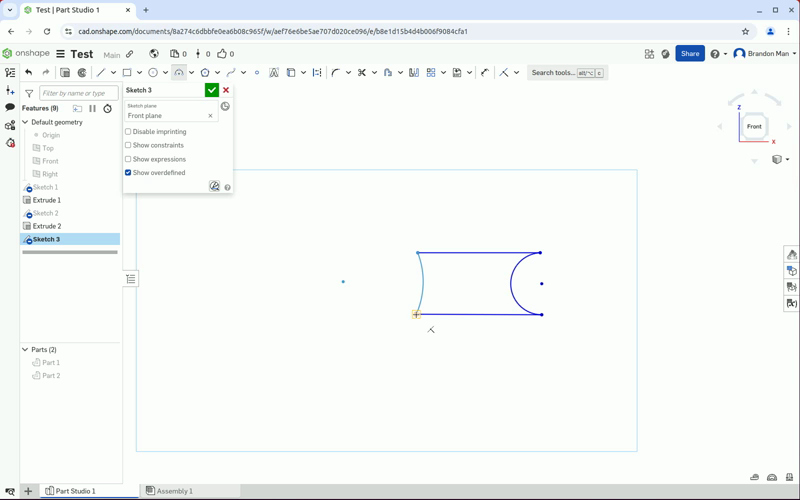
key_down(shift)
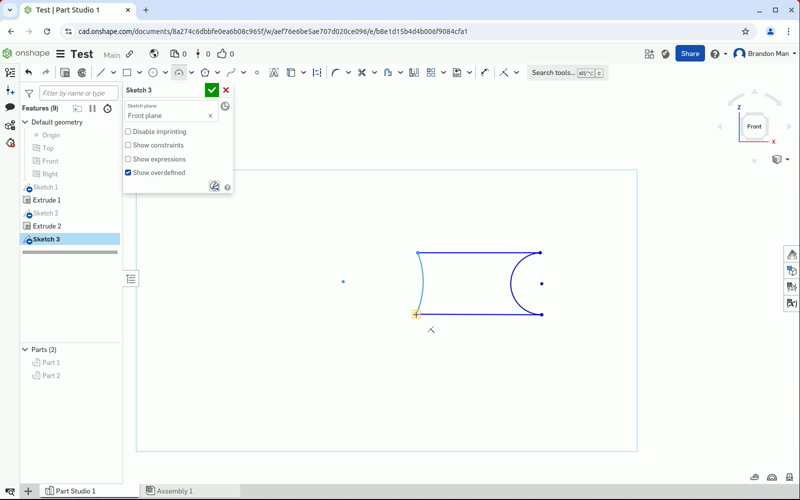
mouse_move(447, 284)
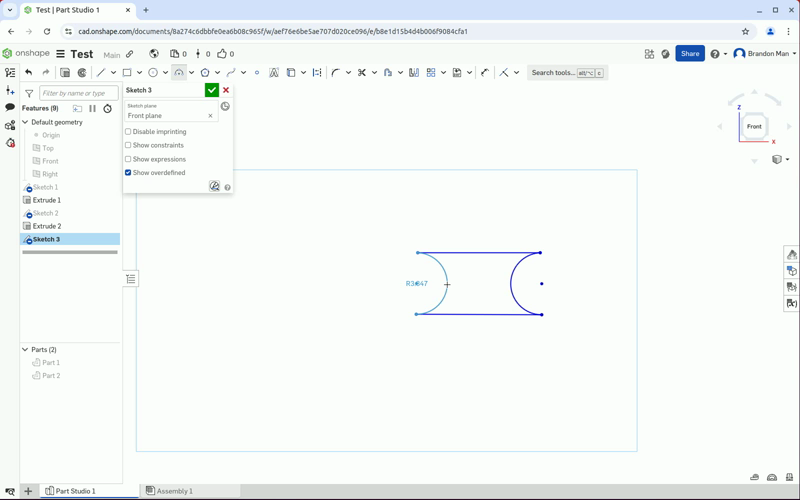
click(447, 284)
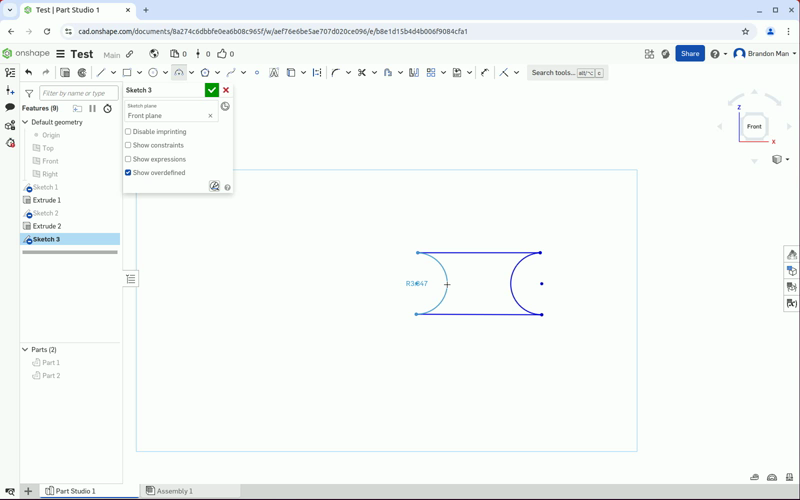
key_up(shift)
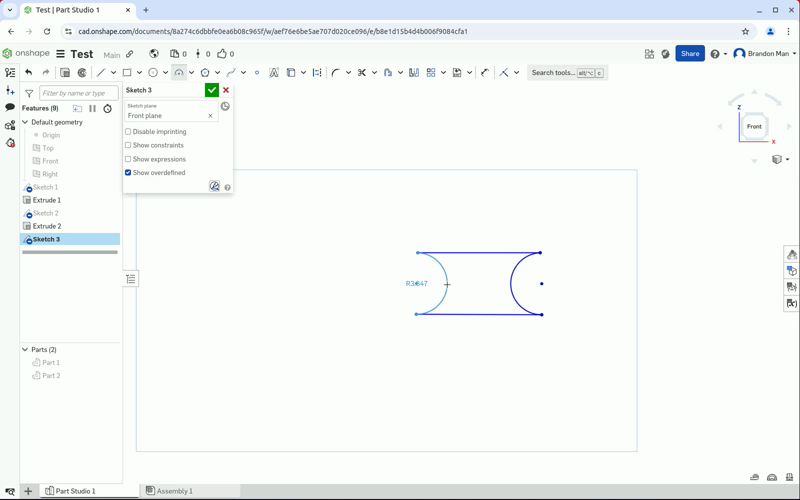
key(esc)
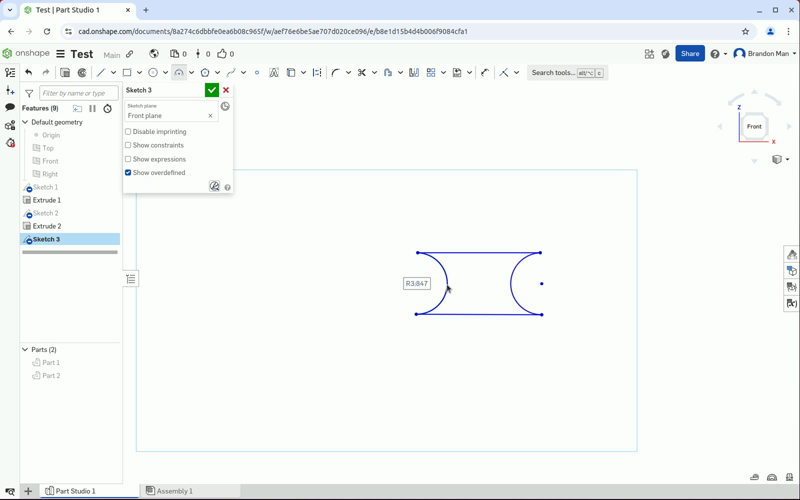
mouse_move(483, 261)
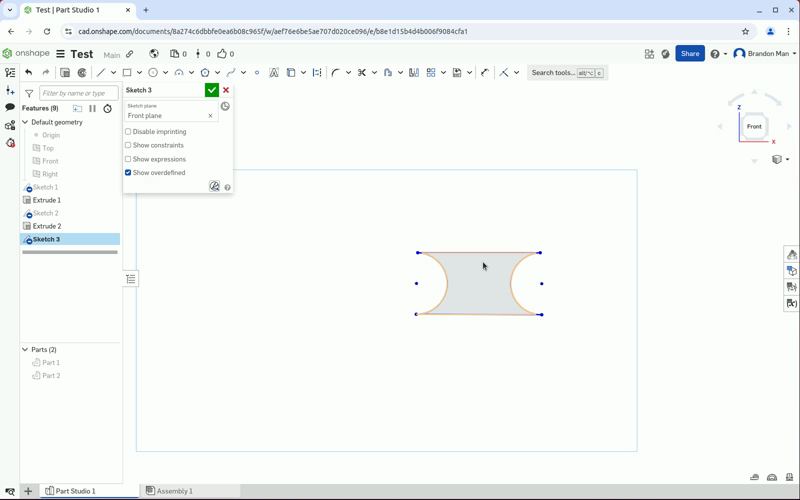
click(483, 261)
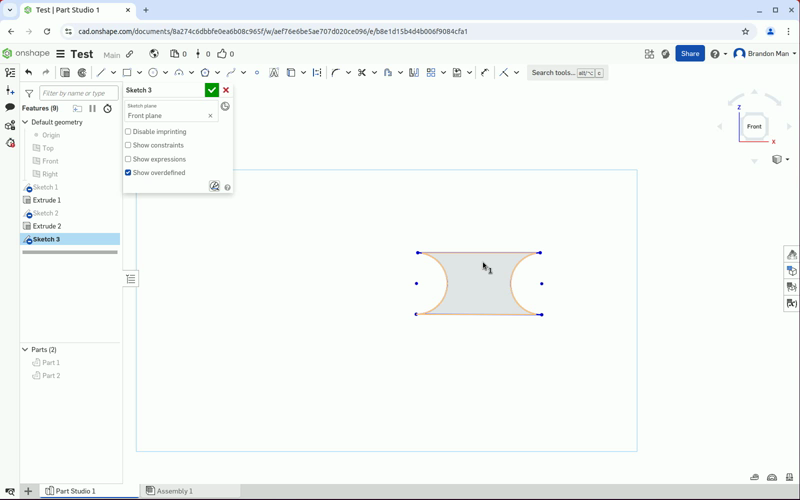
mouse_move(73, 352)
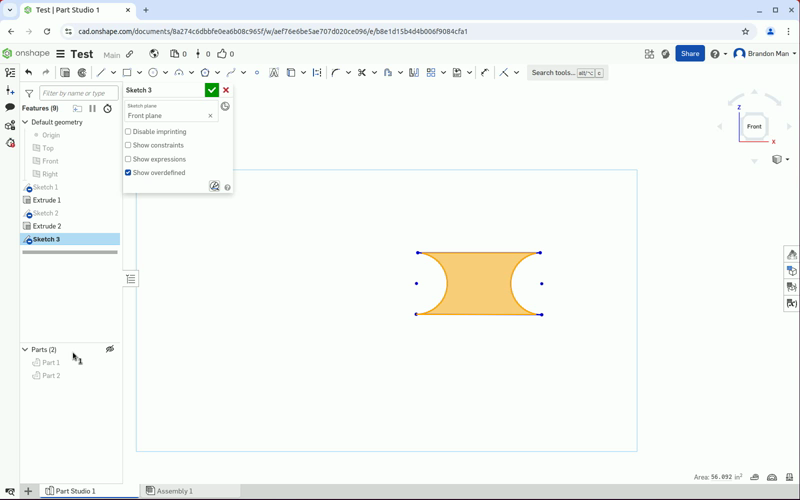
key(shift+y)
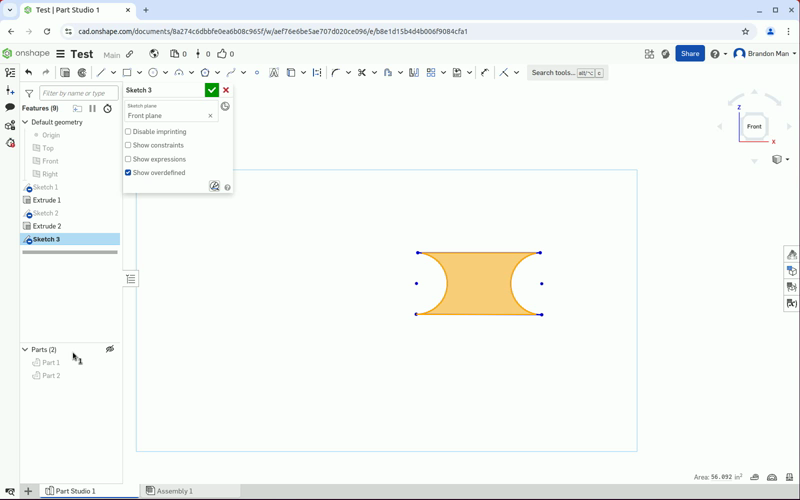
key(shift+e)
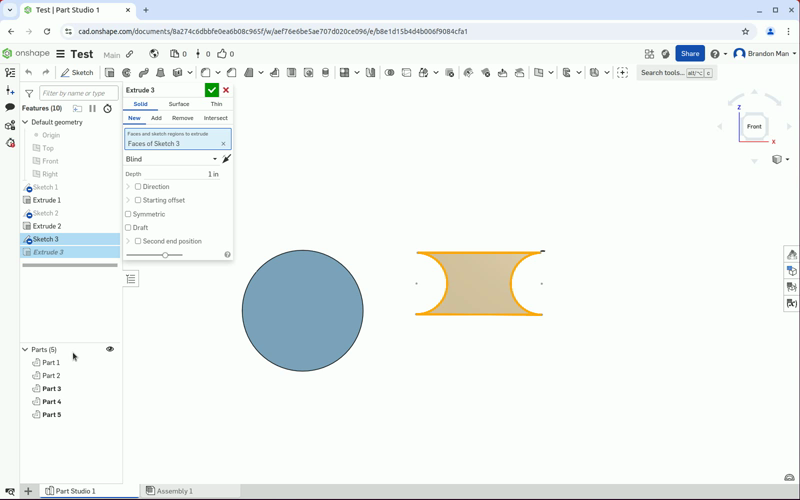
mouse_move(143, 106)
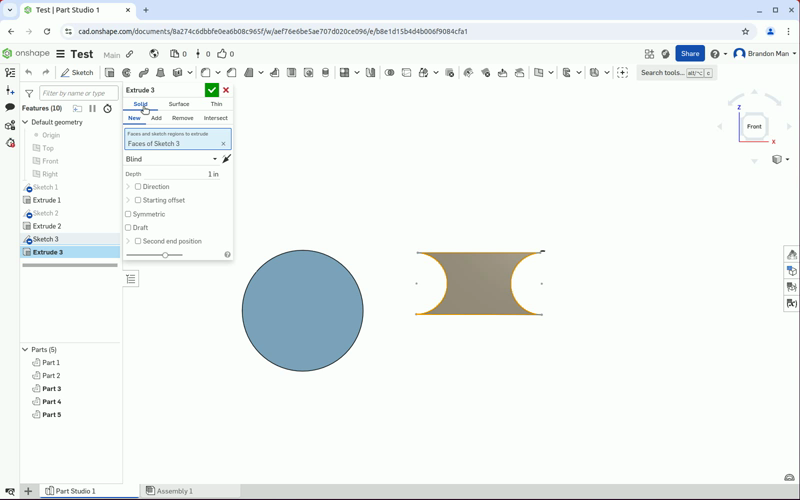
click(143, 106)
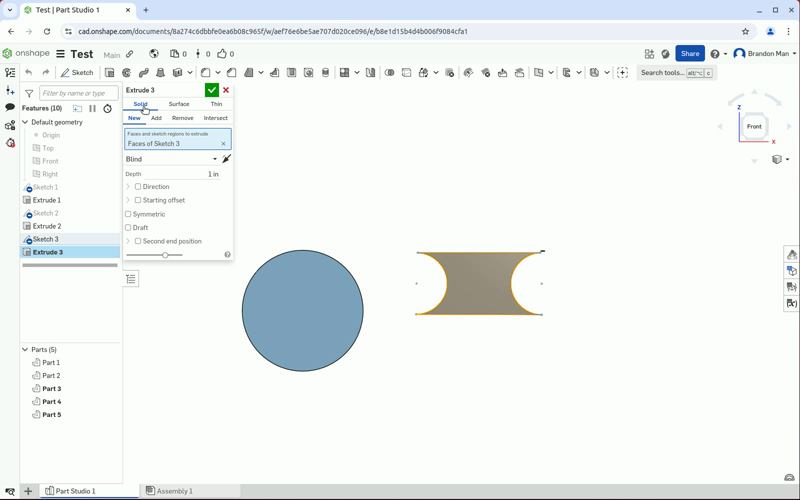
mouse_move(137, 120)
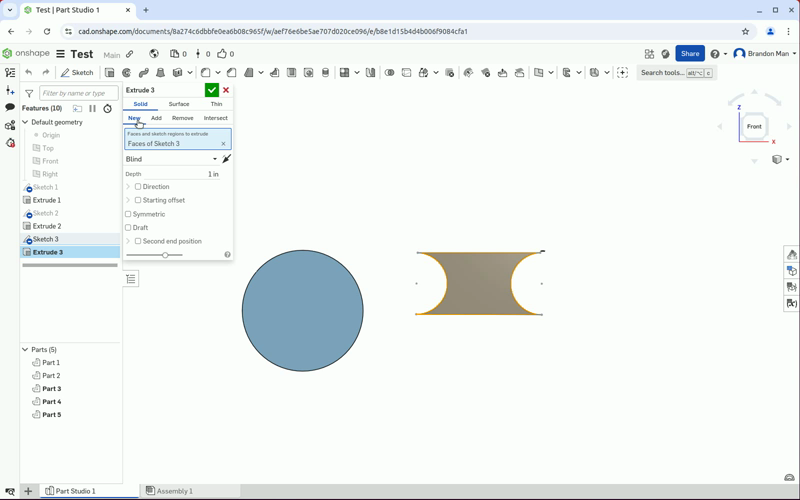
click(137, 120)
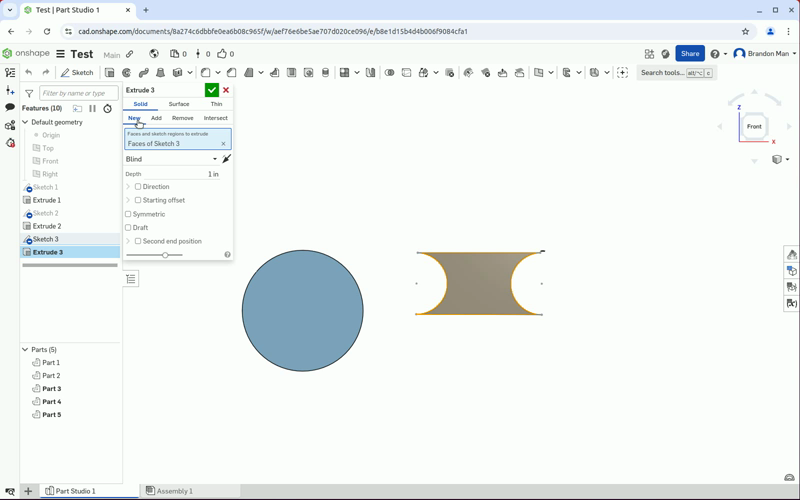
key(tab, 4)
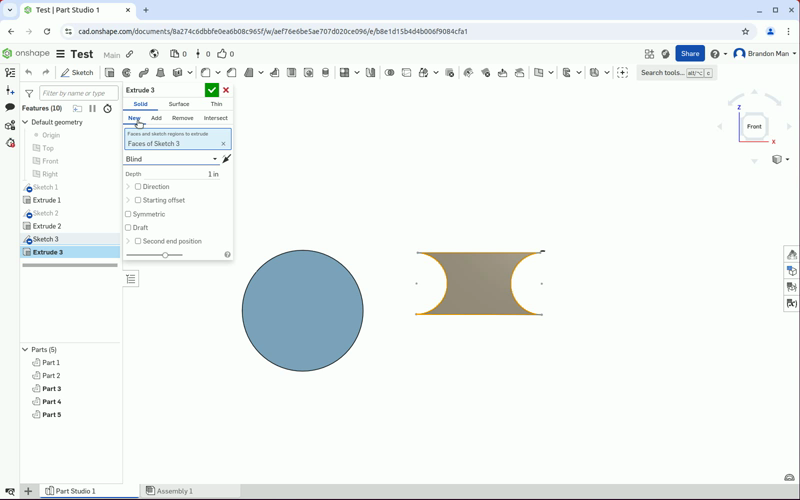
text(6.499)
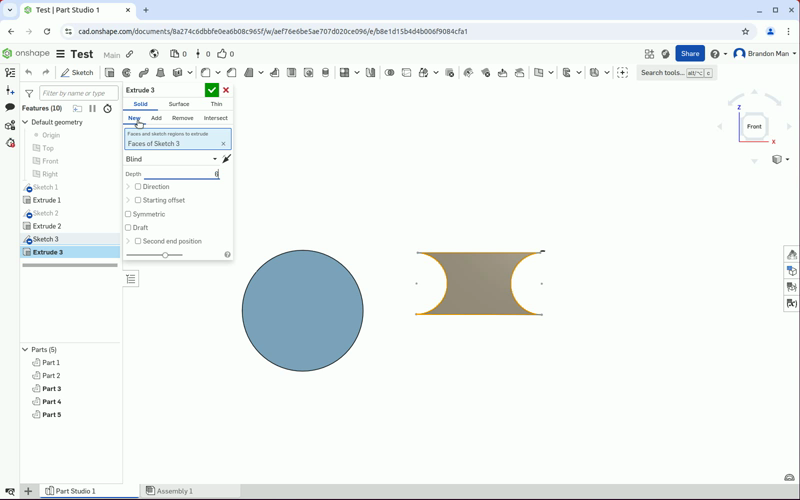
key(enter)
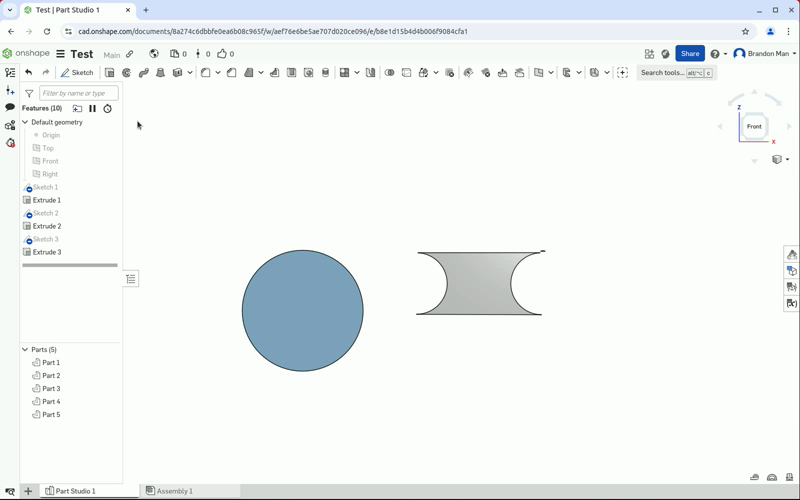
key(shift+h)
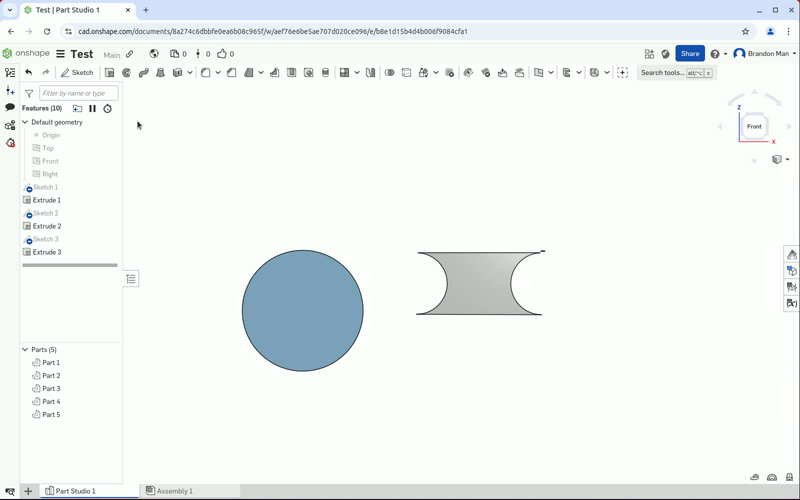
key(shift+h)
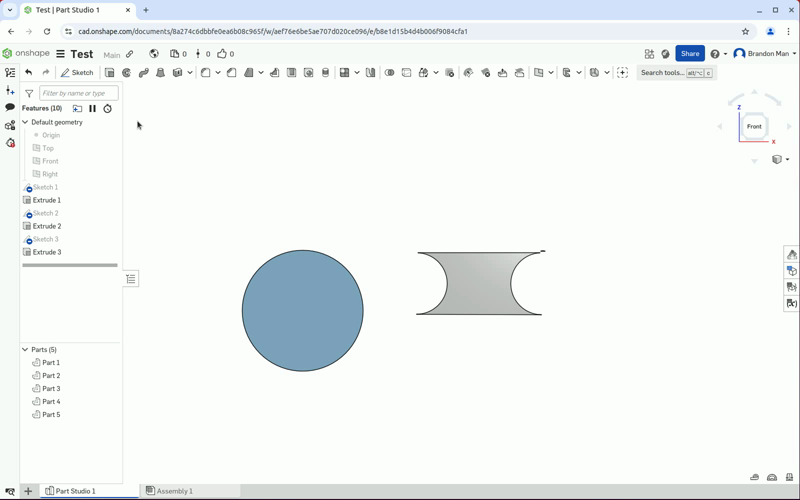
mouse_move(73, 189)
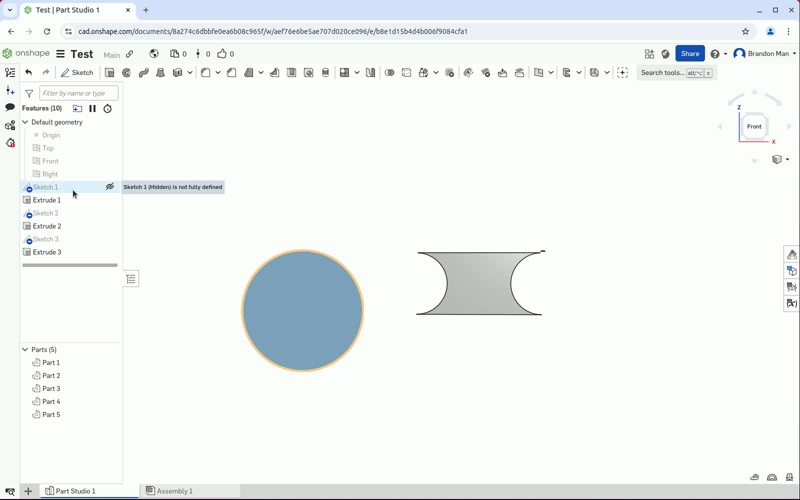
click(73, 189)
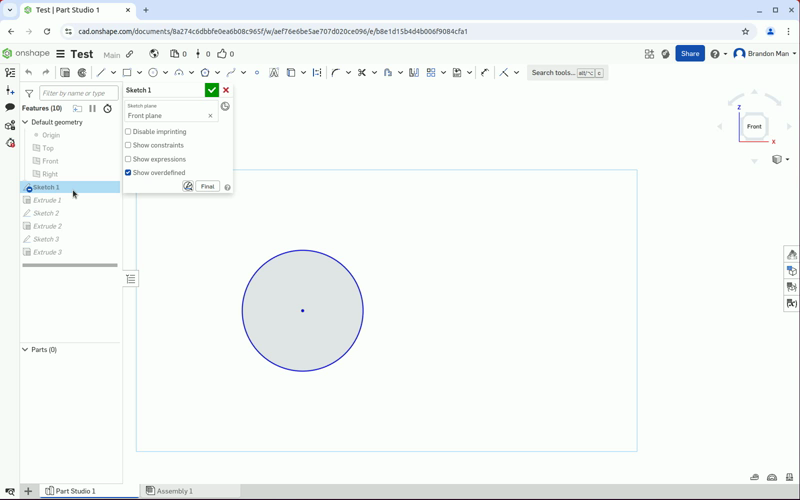
mouse_move(229, 92)
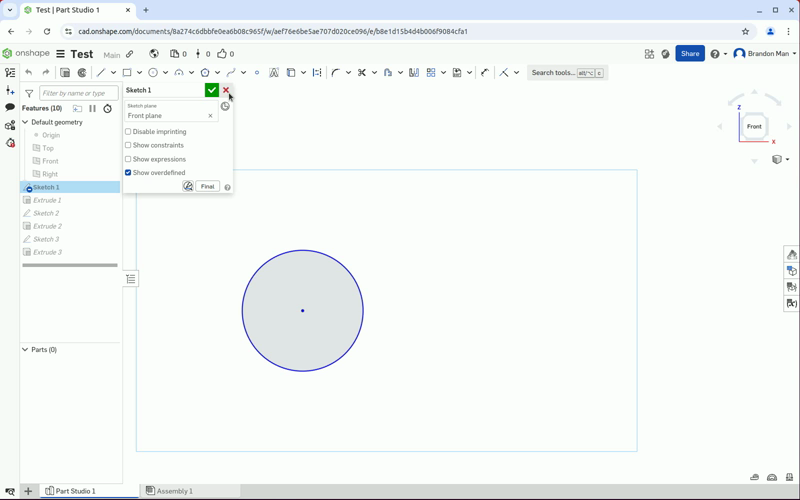
click(229, 92)
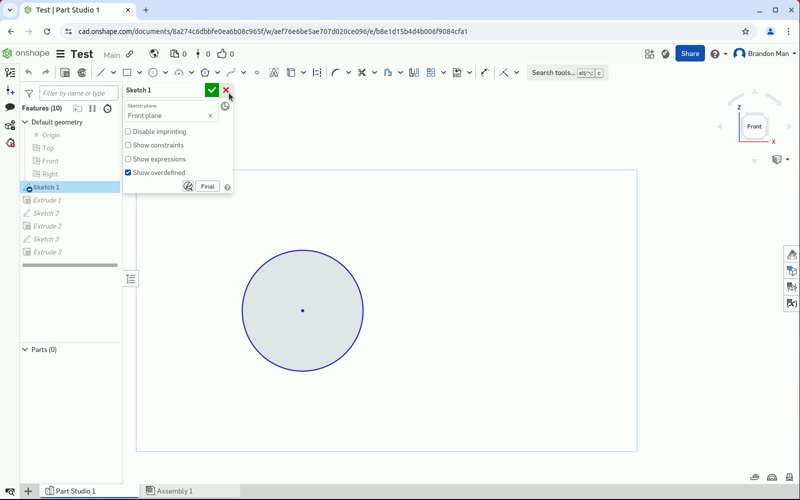
key(shift+s)
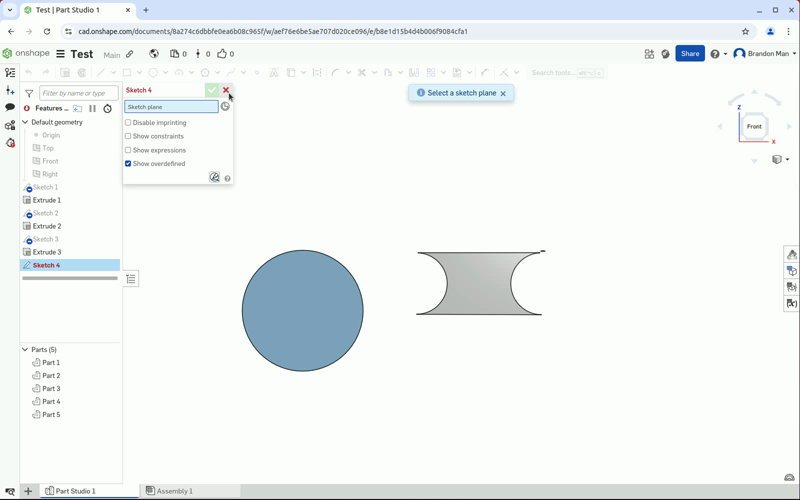
mouse_move(73, 163)
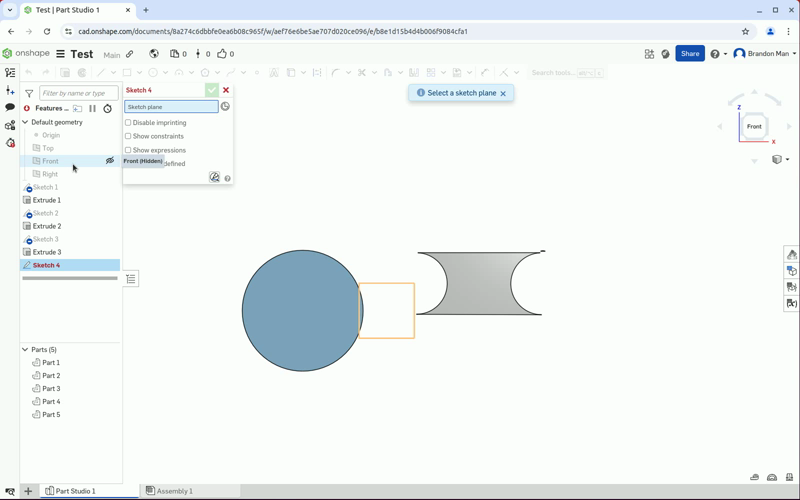
click(73, 163)
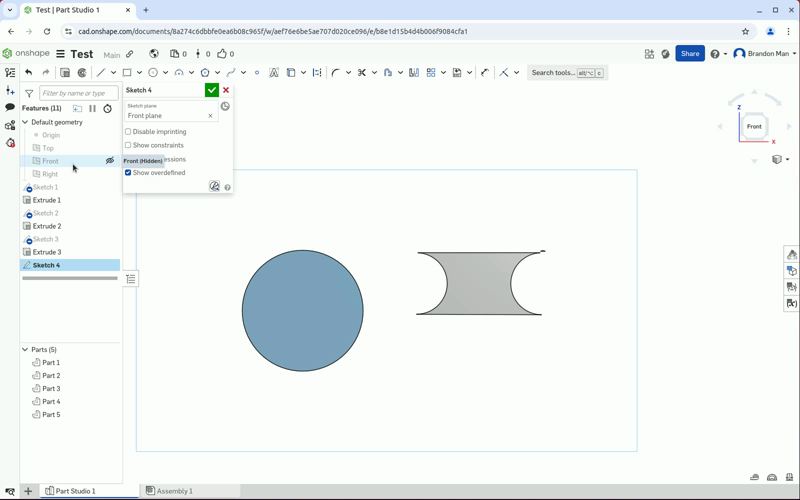
mouse_move(73, 352)
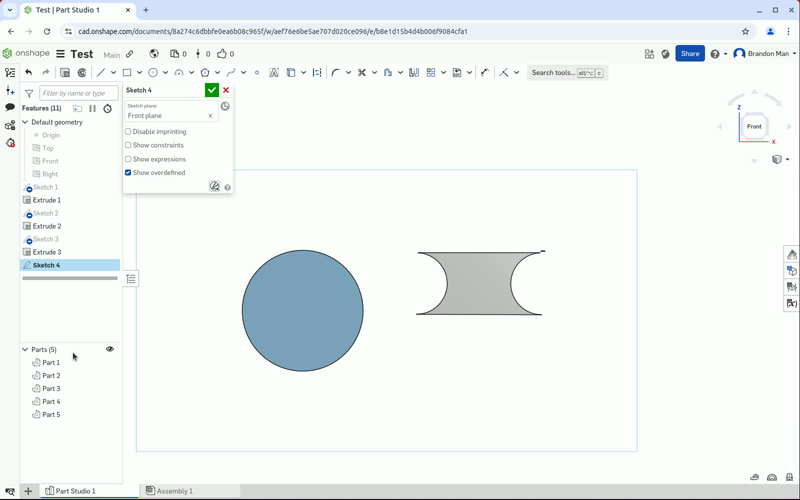
key(y)
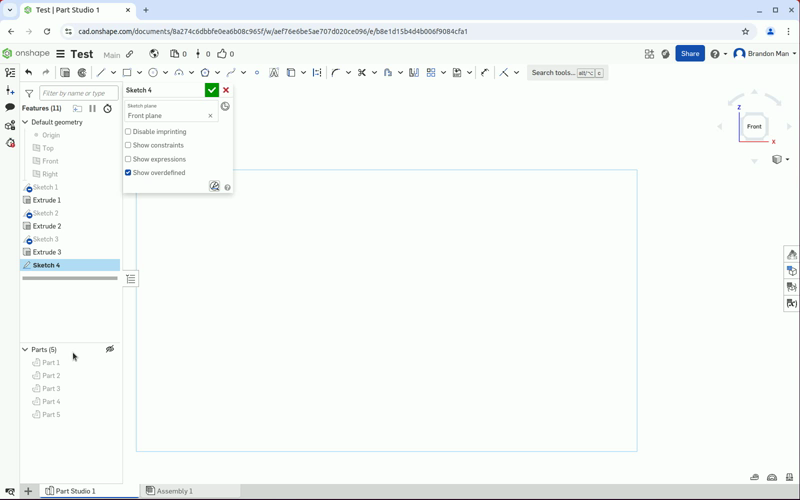
key(a)
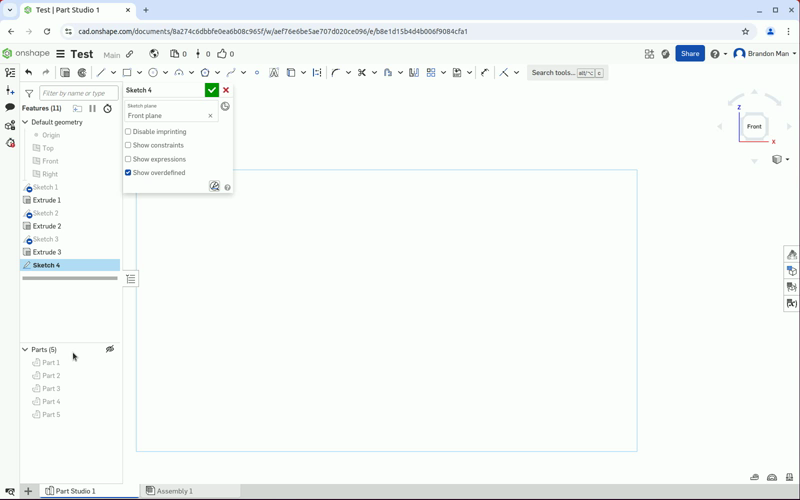
key_down(shift)
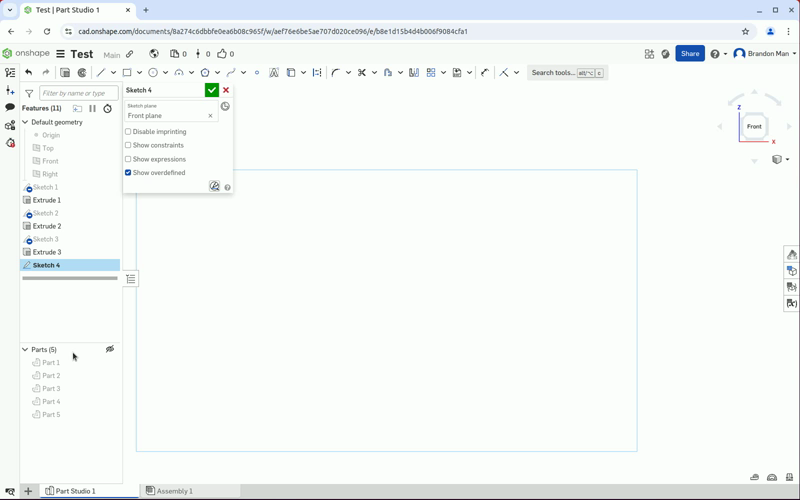
mouse_move(540, 251)
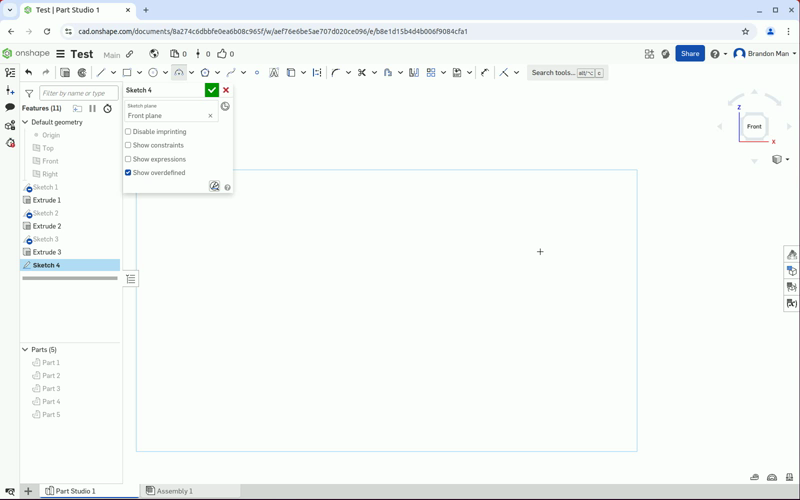
click(540, 251)
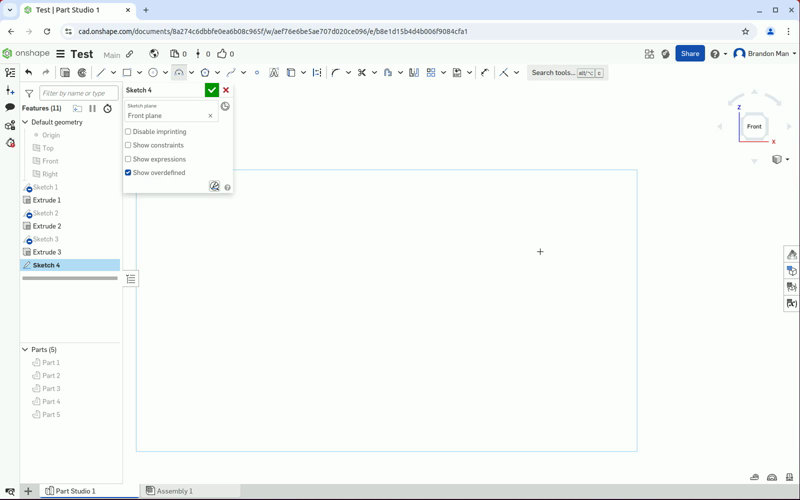
key_up(shift)
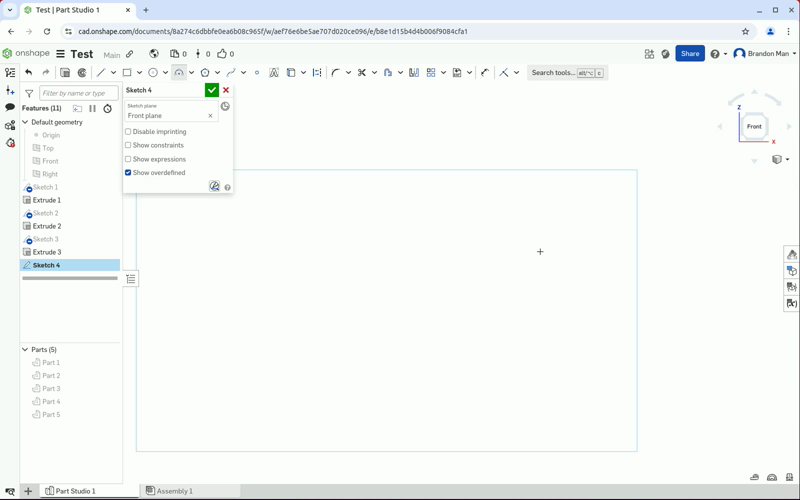
key_down(shift)
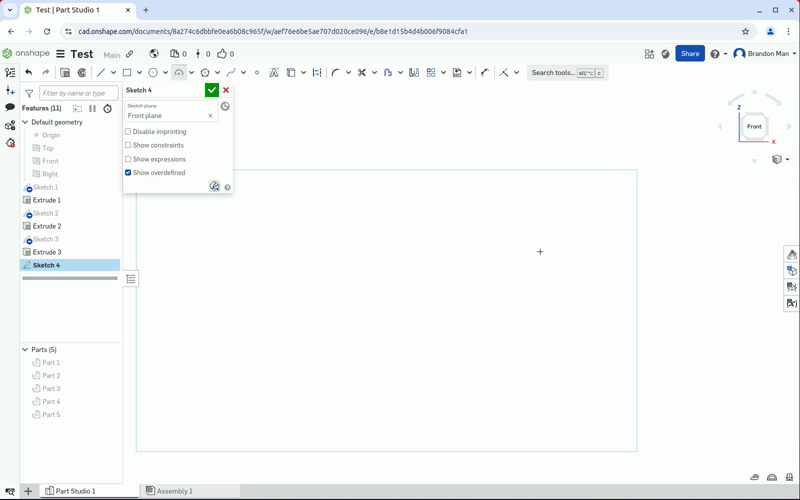
mouse_move(543, 251)
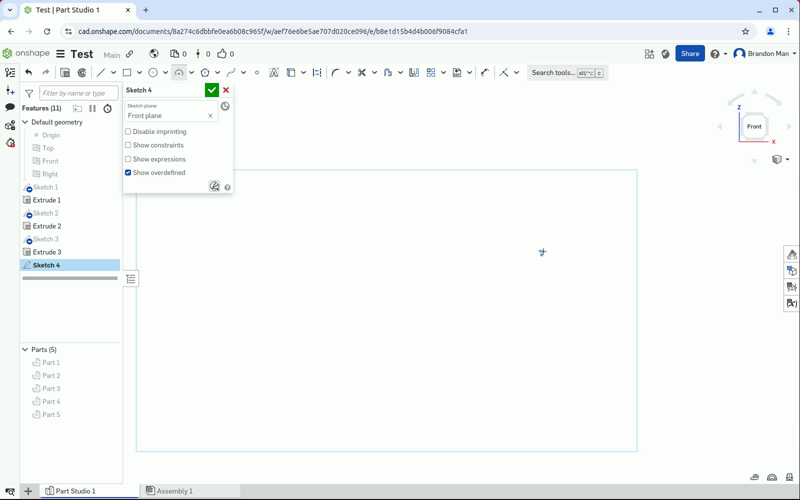
scroll(6)
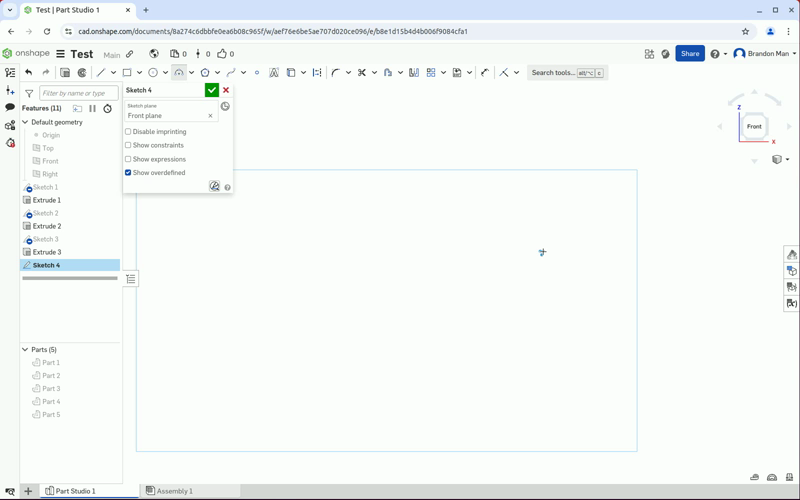
scroll(6)
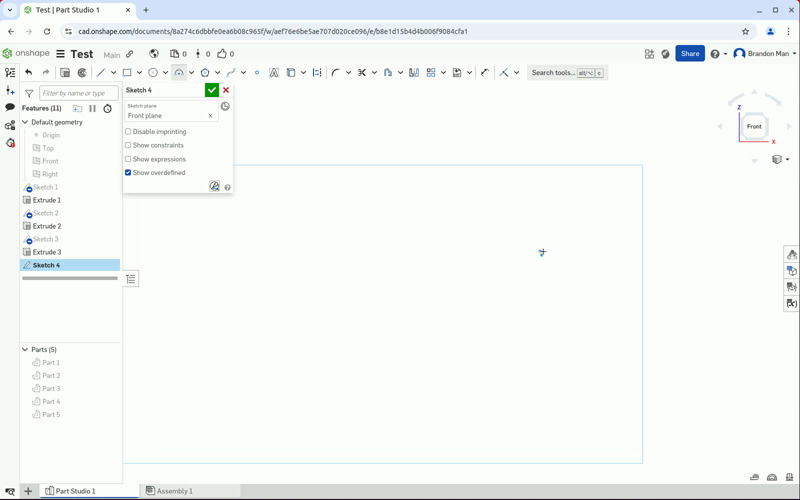
scroll(6)
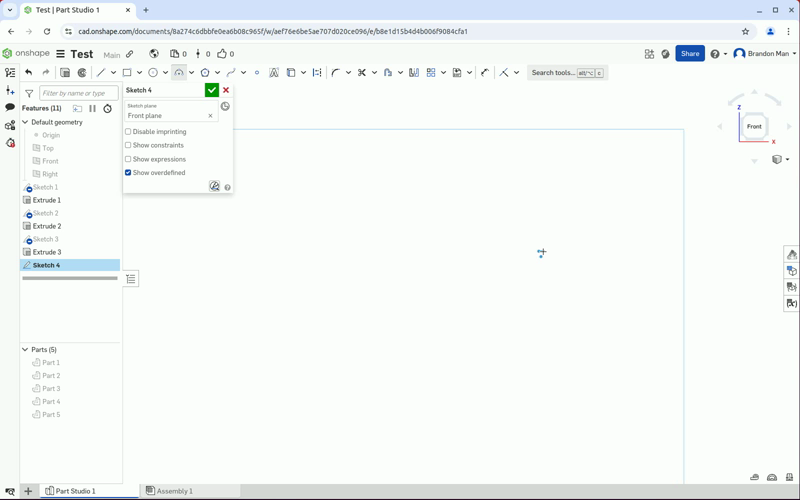
scroll(6)
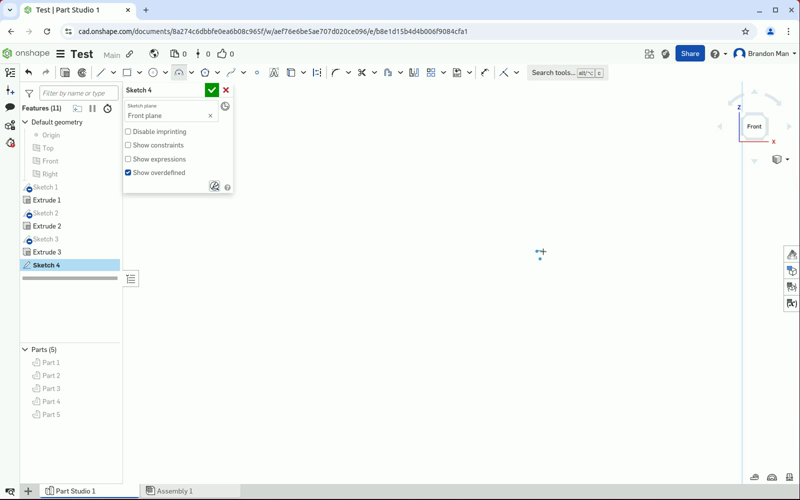
scroll(6)
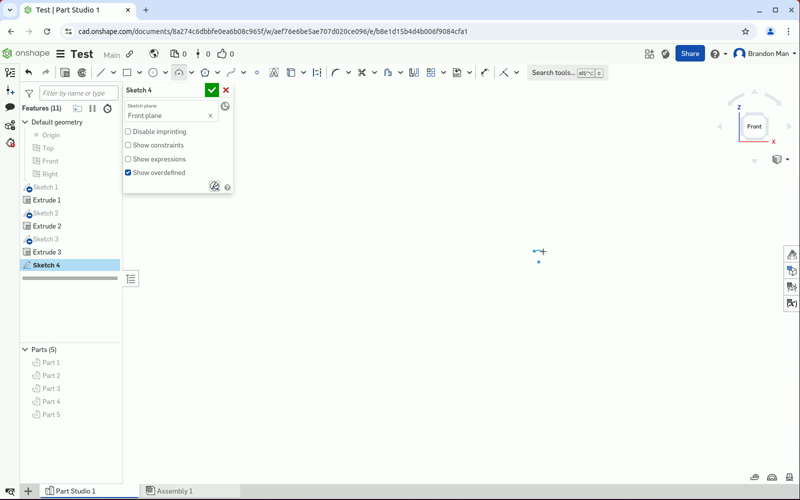
scroll(6)
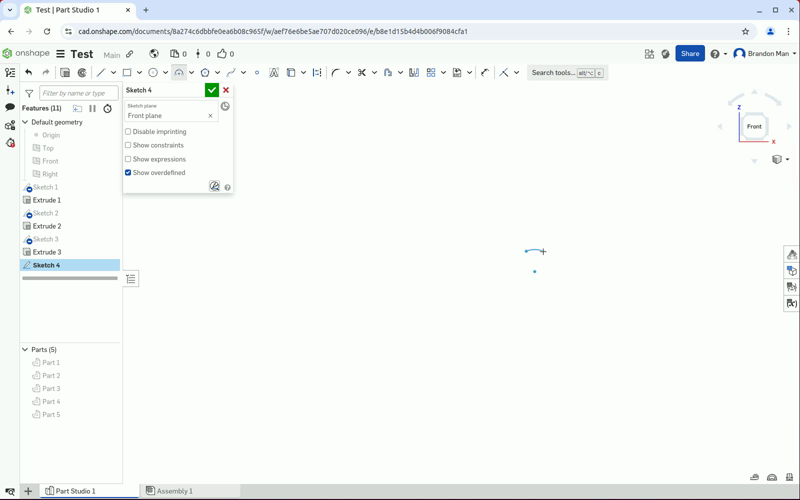
scroll(6)
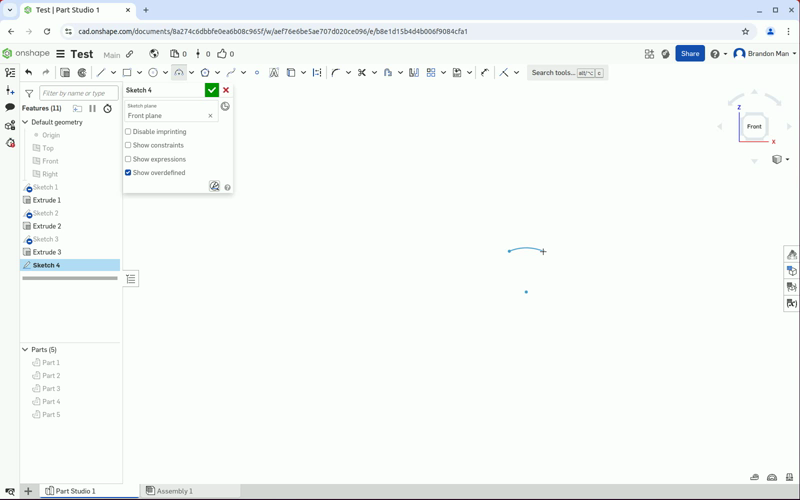
click(543, 251)
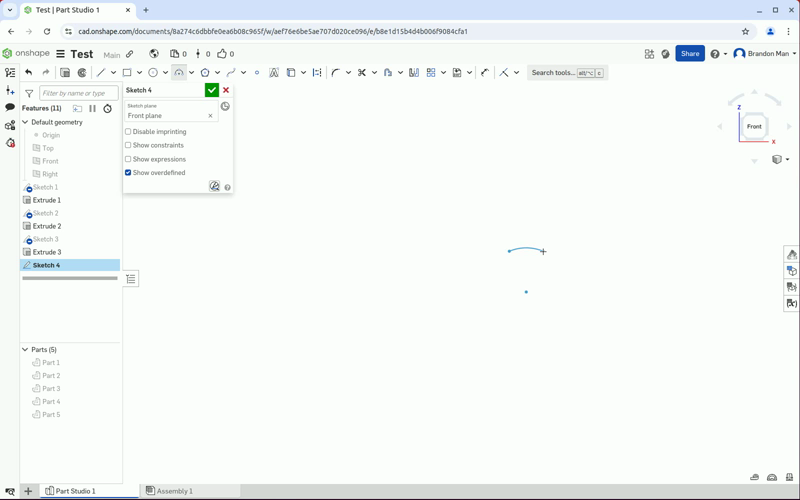
scroll(-6)
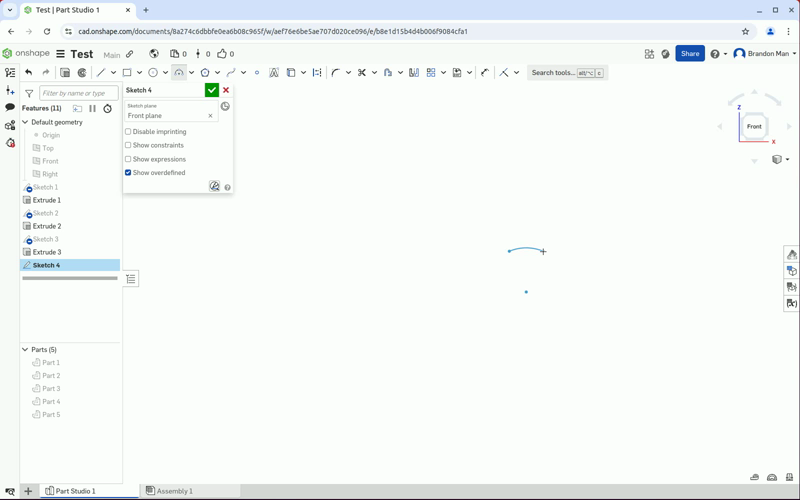
scroll(-6)
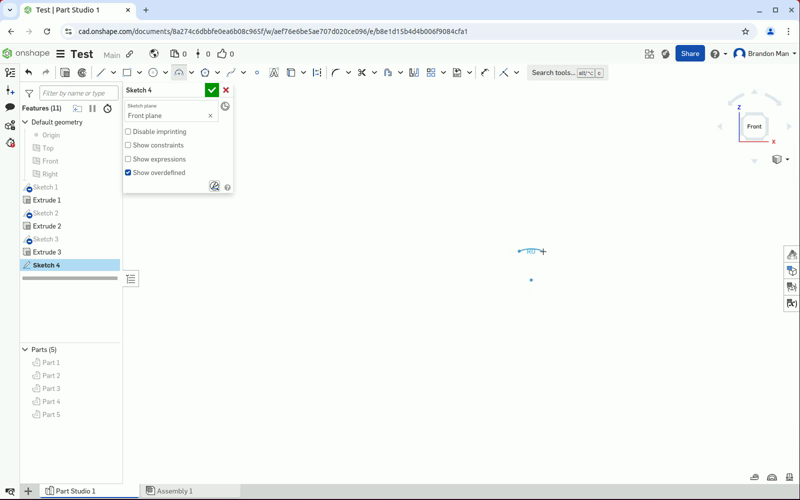
scroll(-6)
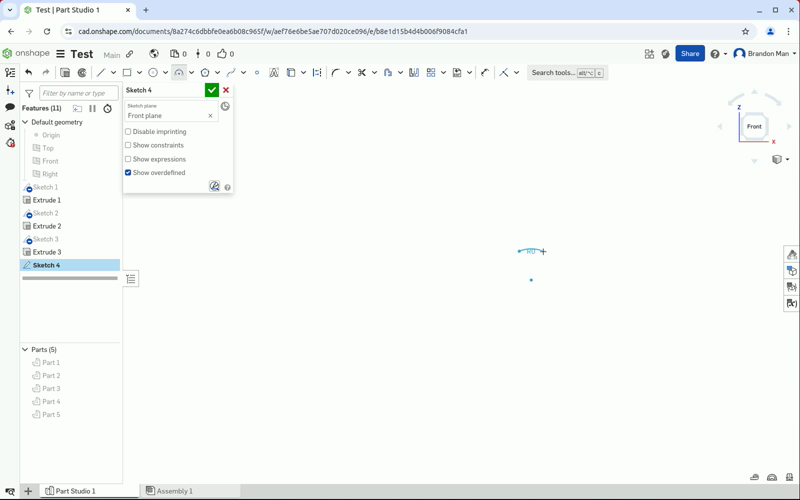
scroll(-6)
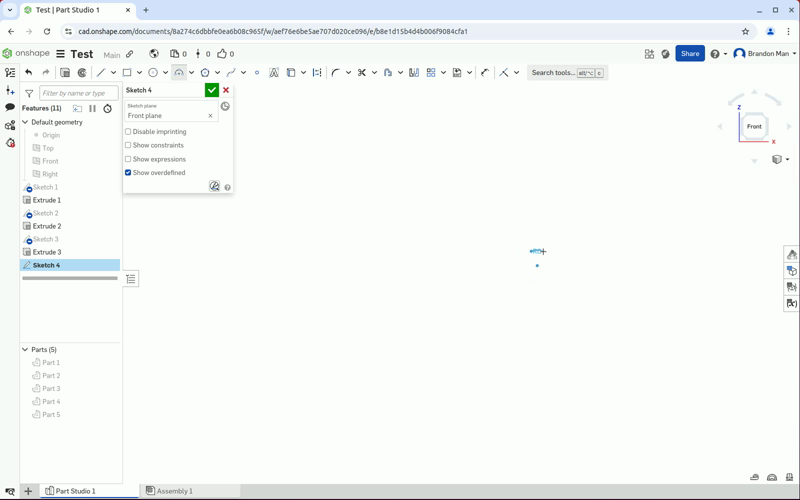
scroll(-6)
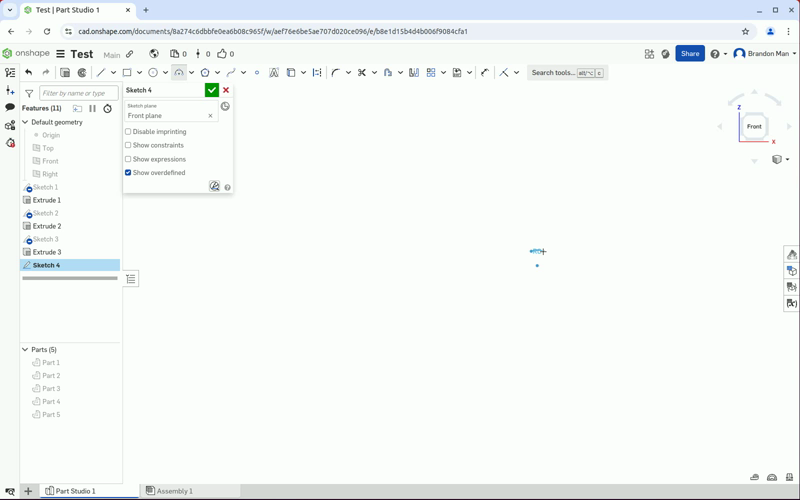
scroll(-6)
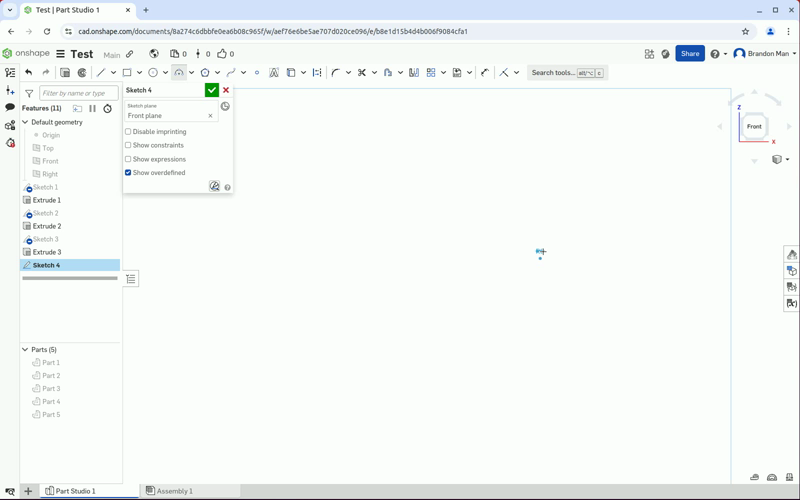
scroll(-6)
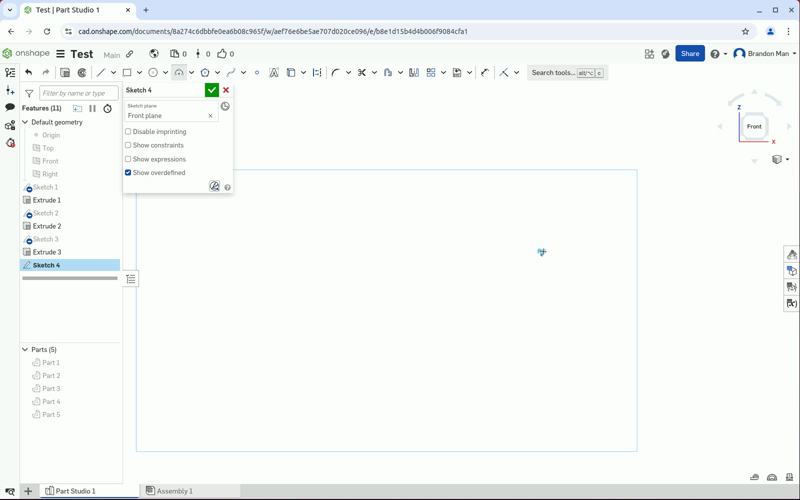
mouse_move(541, 306)
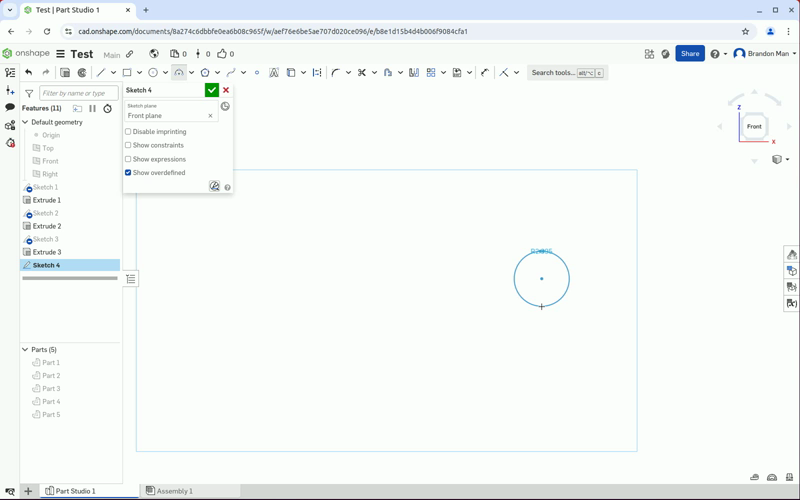
scroll(6)
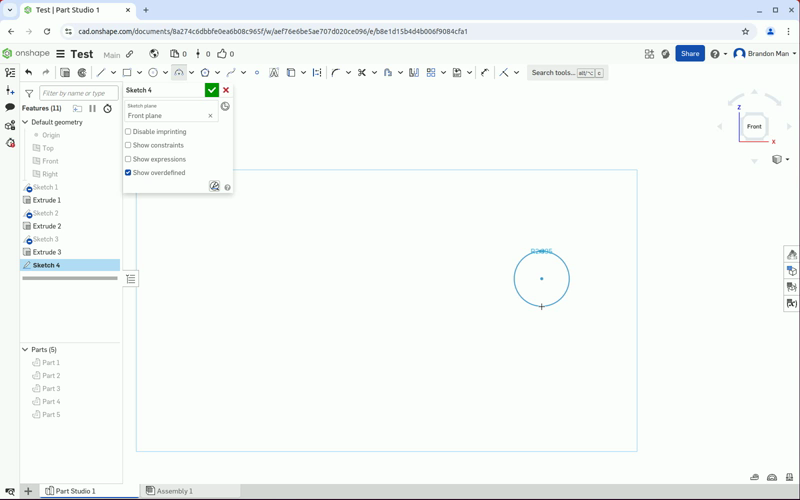
scroll(6)
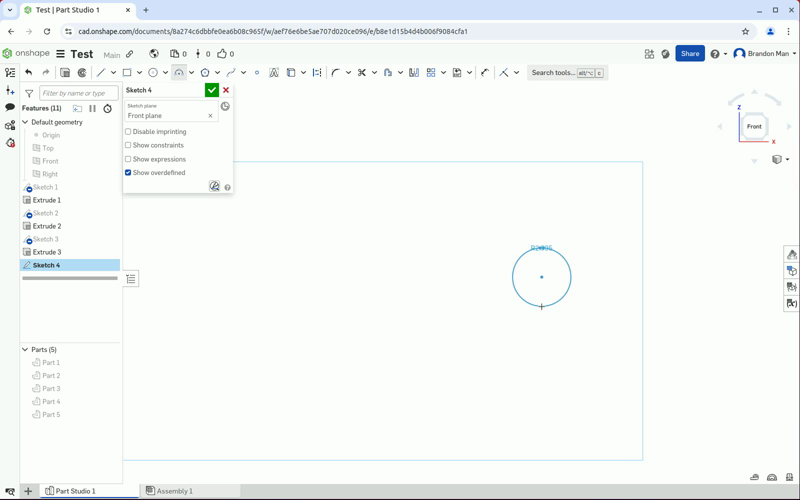
scroll(6)
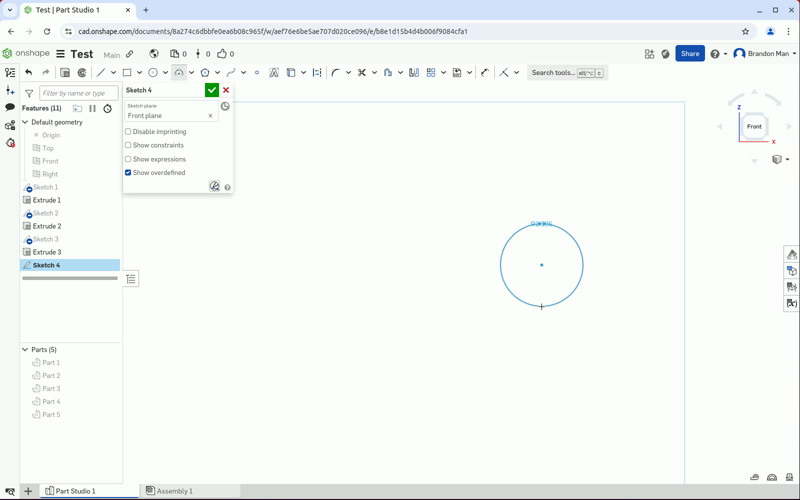
scroll(6)
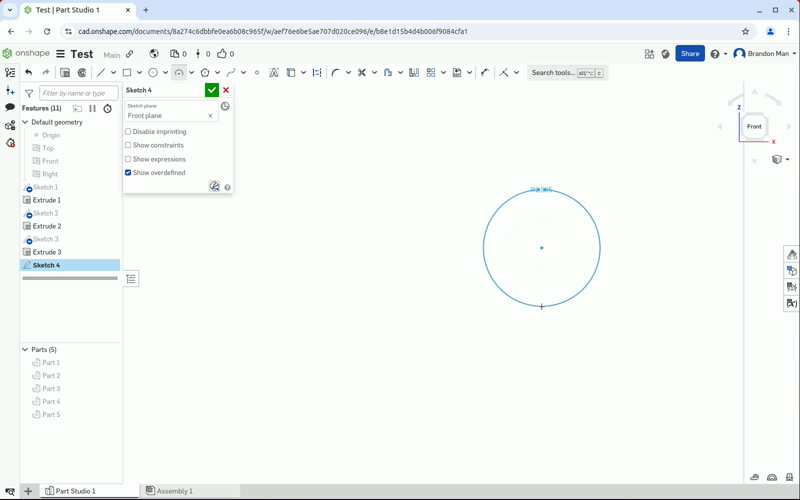
scroll(6)
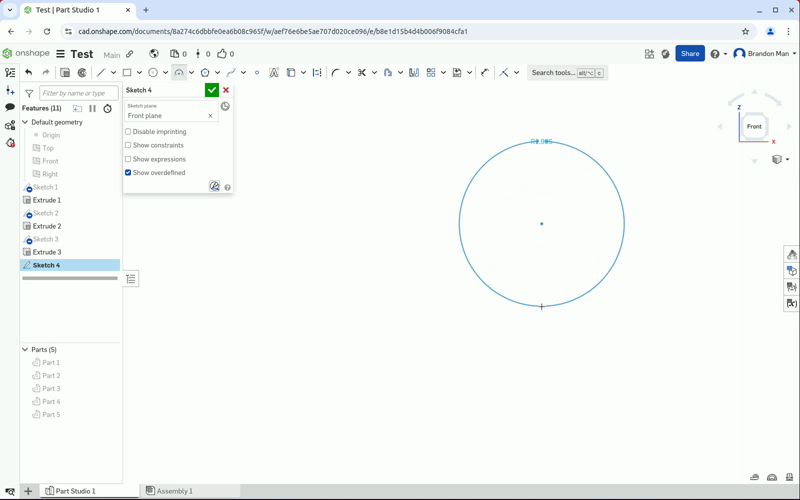
scroll(6)
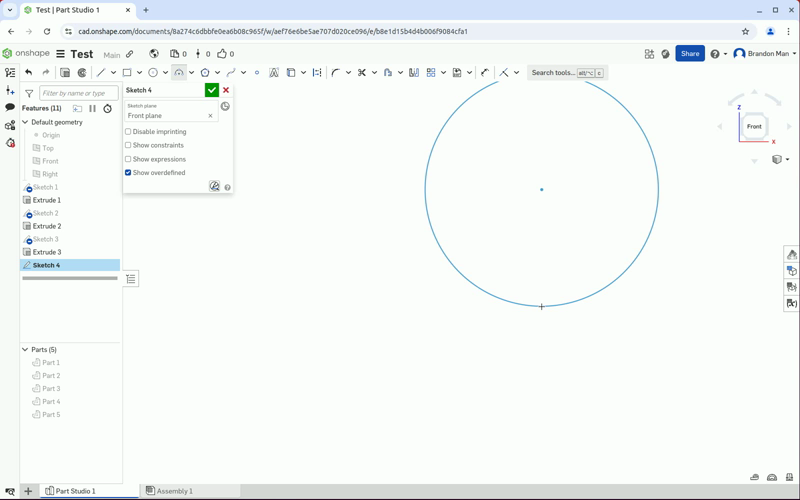
scroll(6)
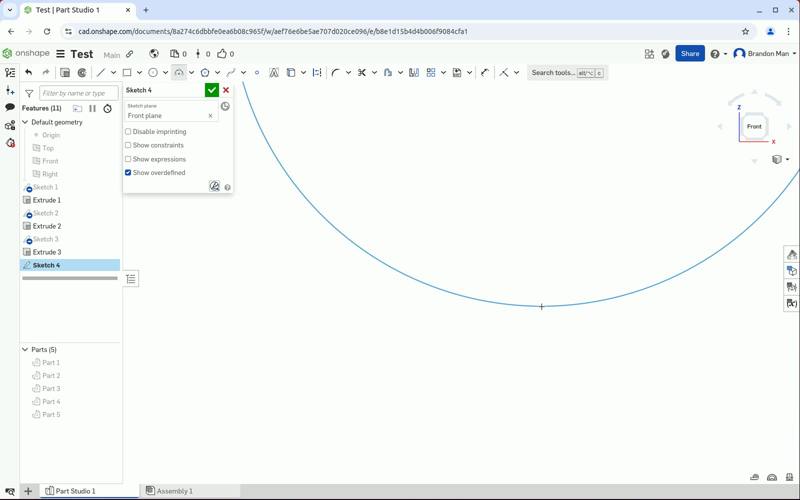
click(541, 306)
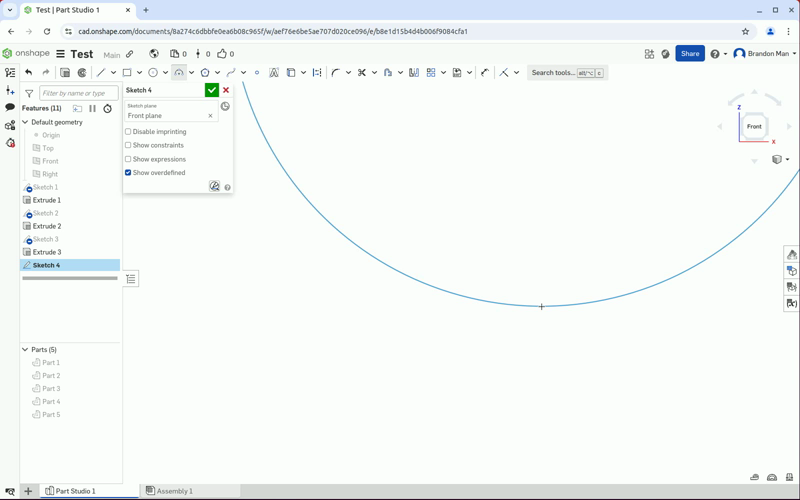
scroll(-6)
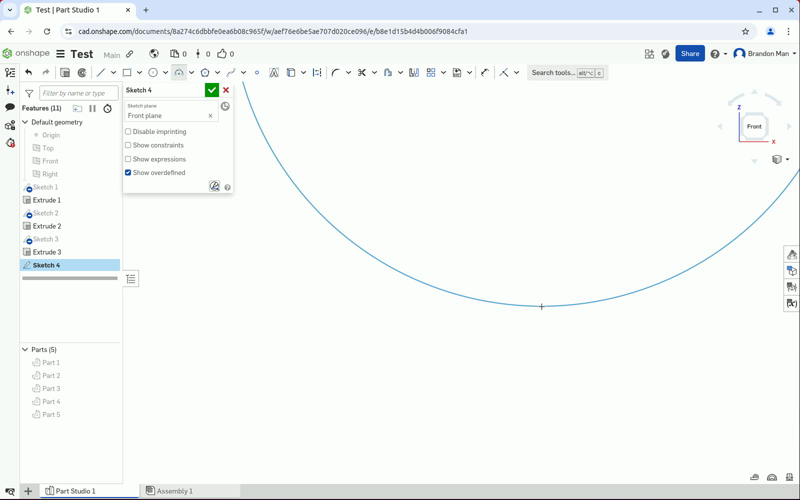
scroll(-6)
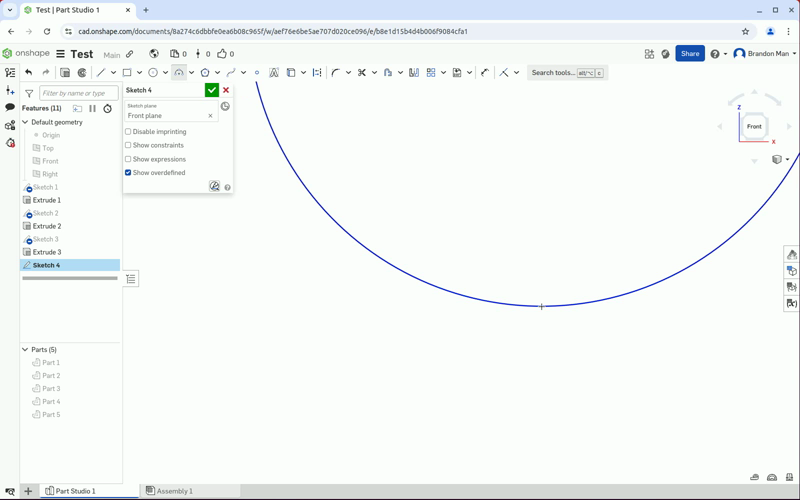
scroll(-6)
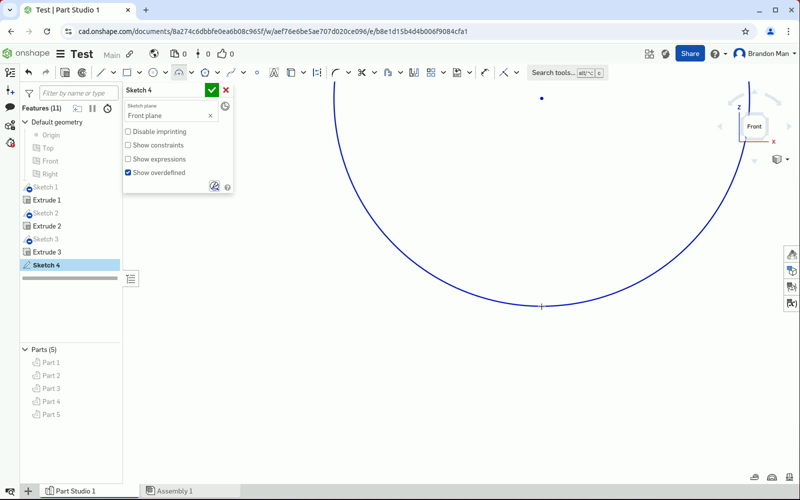
scroll(-6)
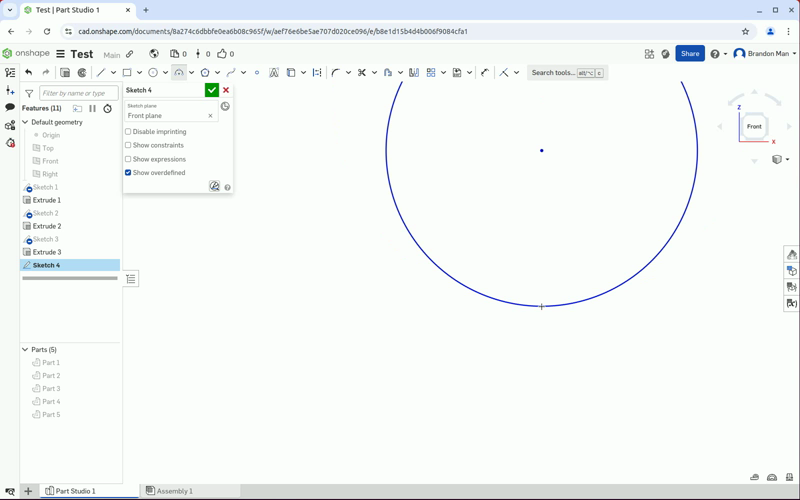
scroll(-6)
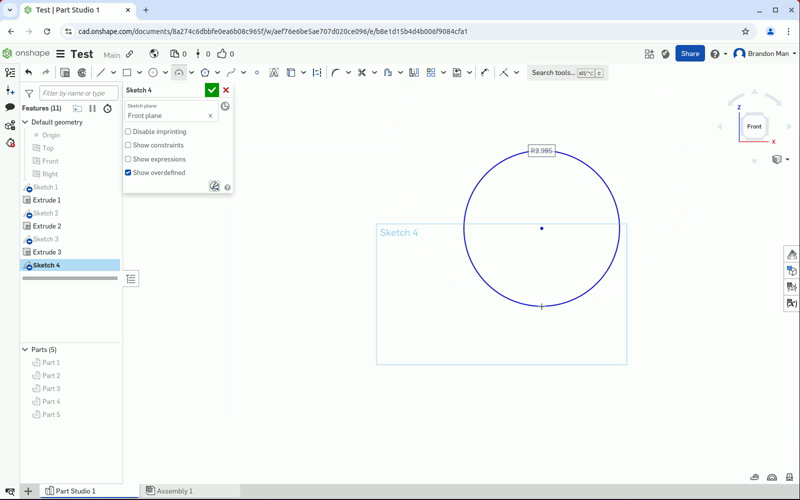
scroll(-6)
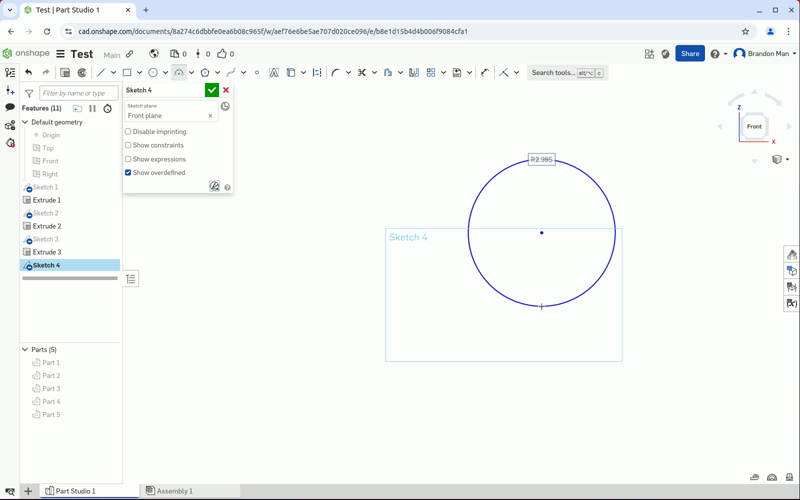
scroll(-6)
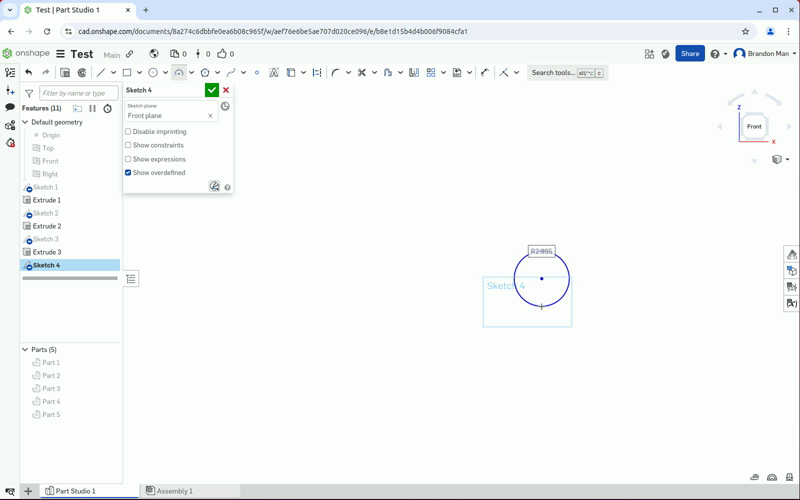
key_up(shift)
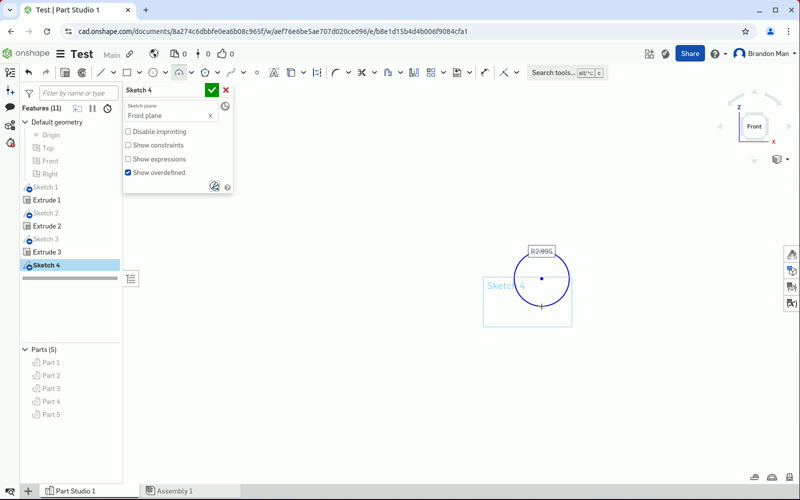
key(esc)
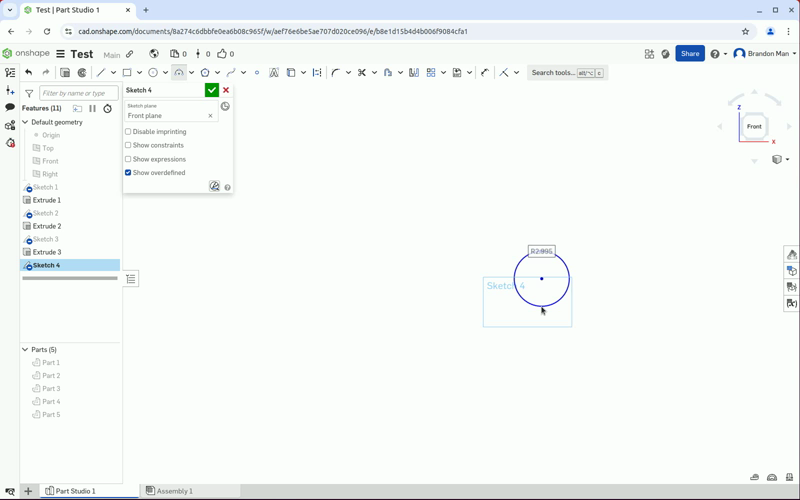
key(l)
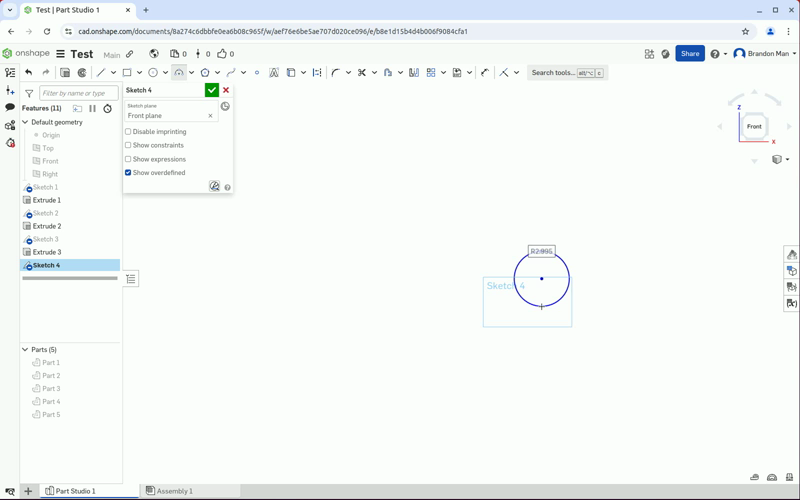
mouse_move(543, 251)
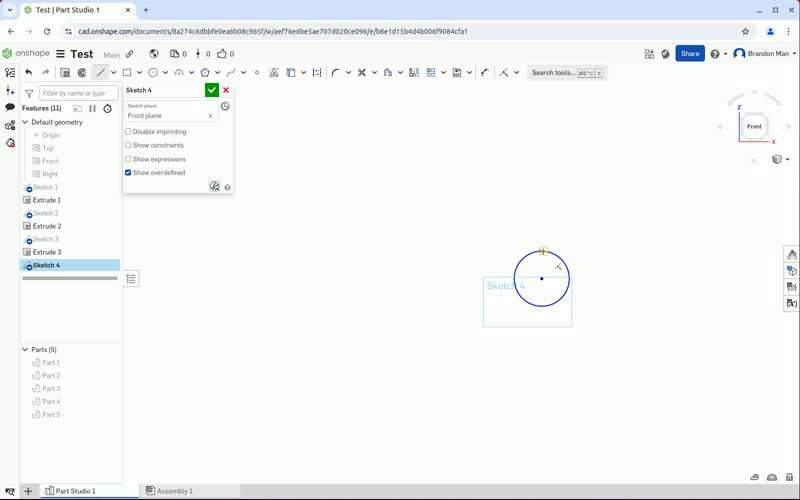
scroll(6)
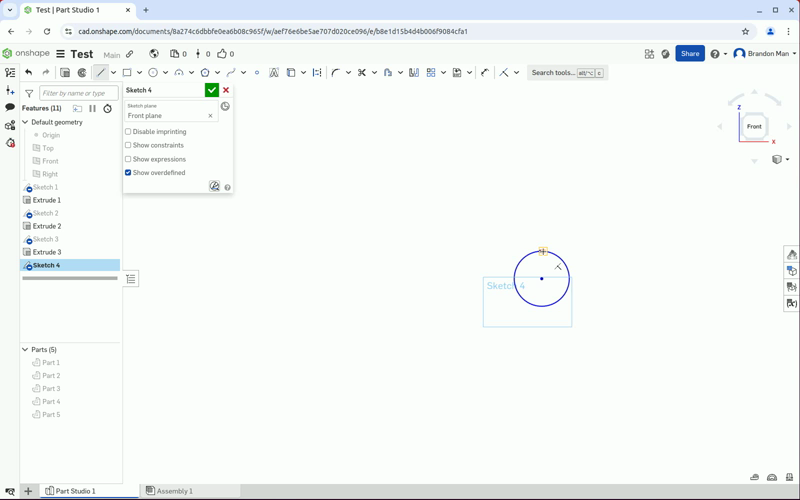
scroll(6)
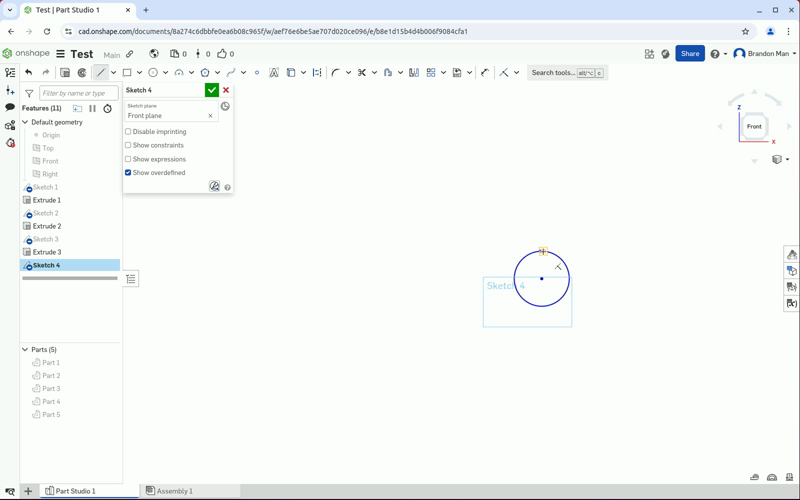
scroll(6)
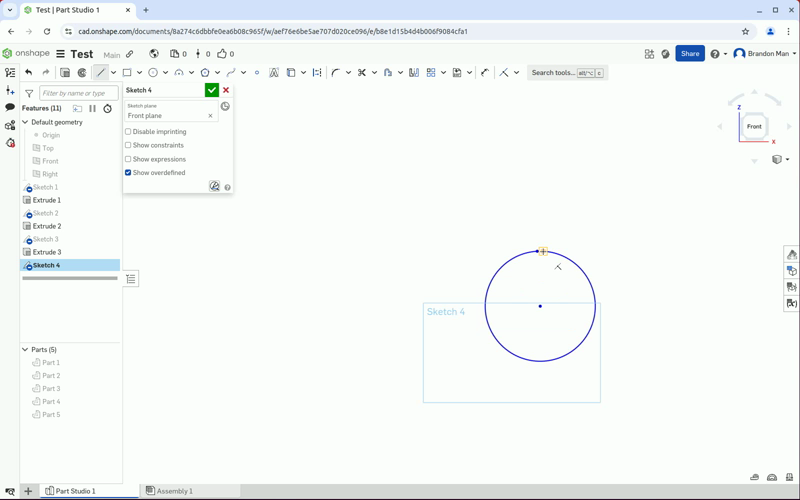
scroll(6)
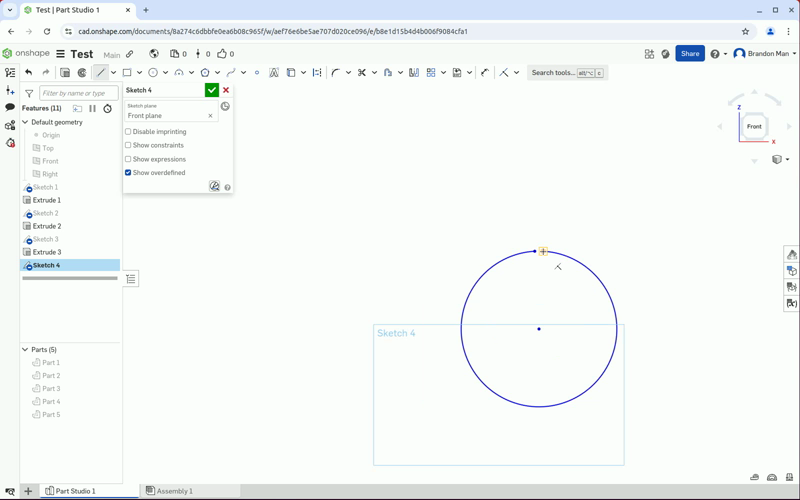
scroll(6)
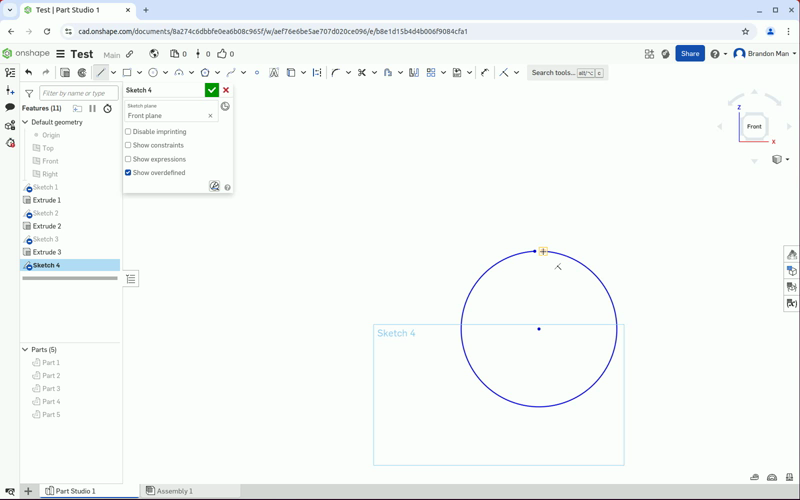
scroll(6)
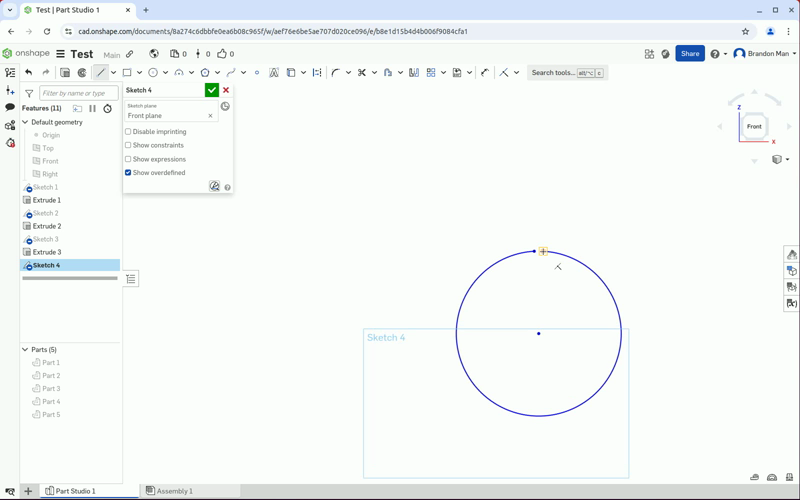
scroll(6)
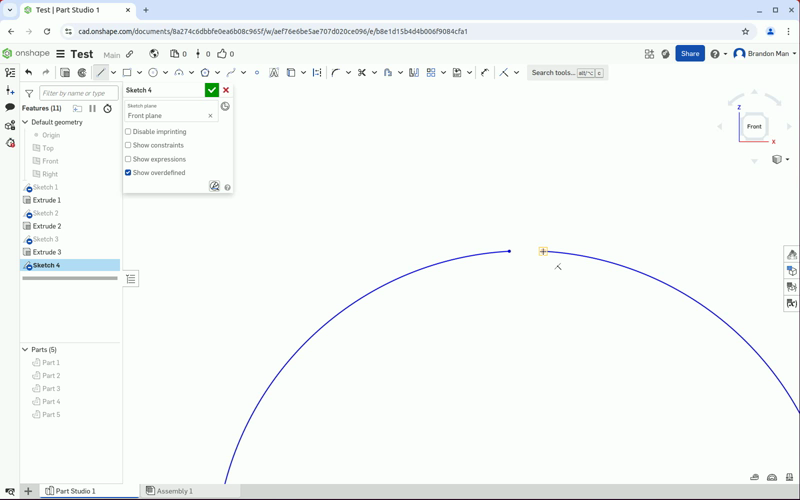
click(543, 251)
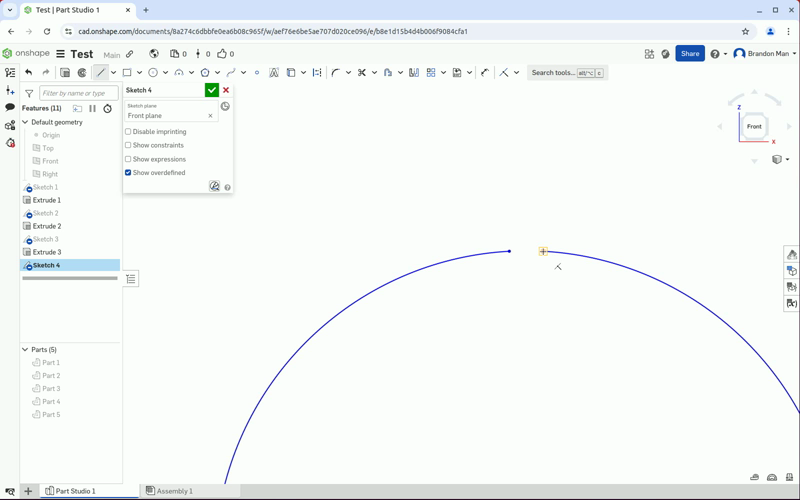
scroll(-6)
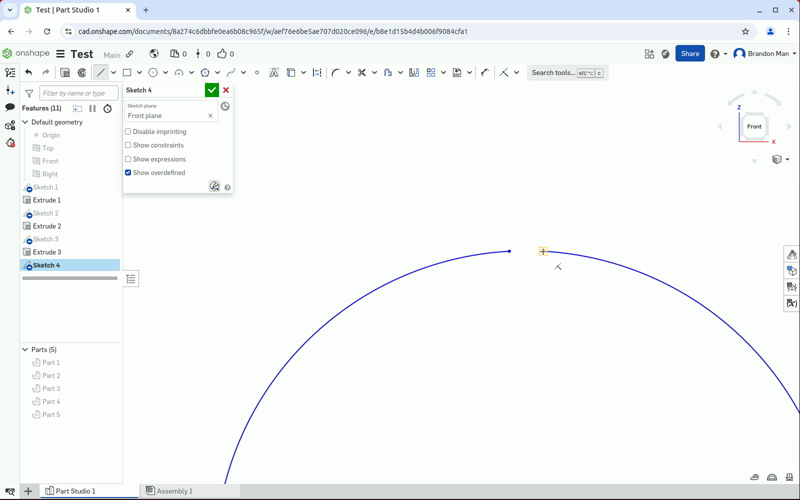
scroll(-6)
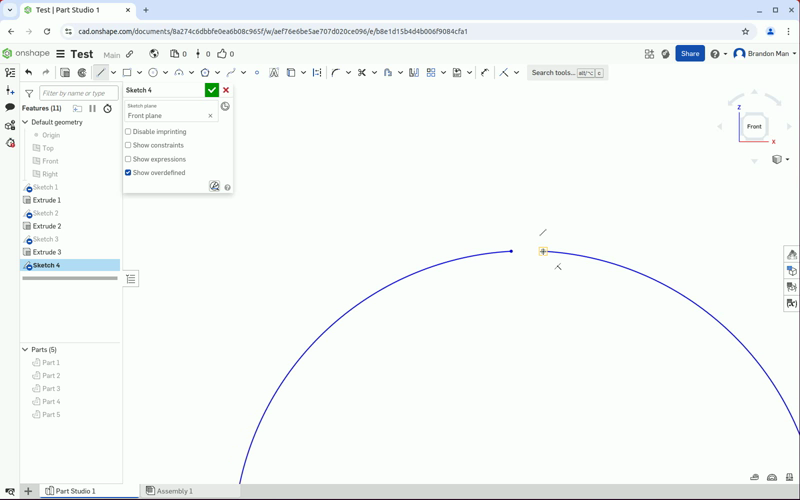
scroll(-6)
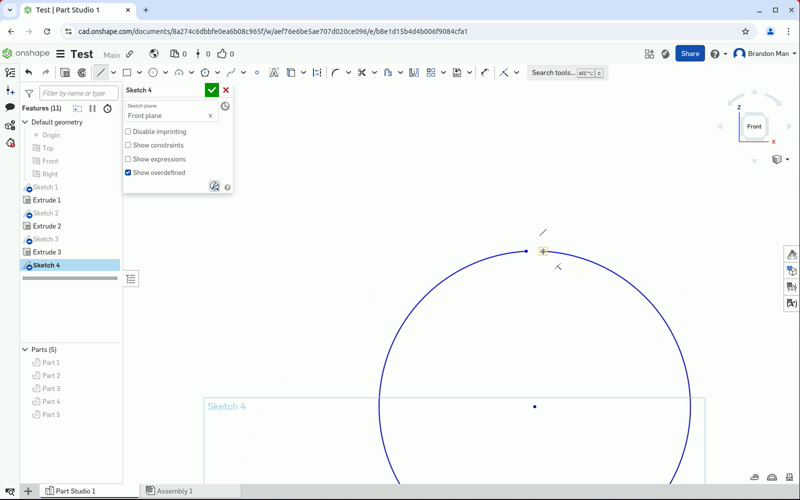
scroll(-6)
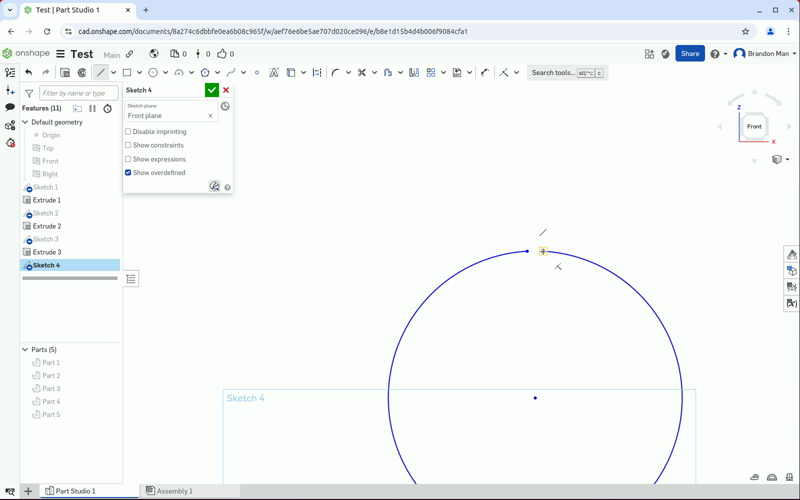
scroll(-6)
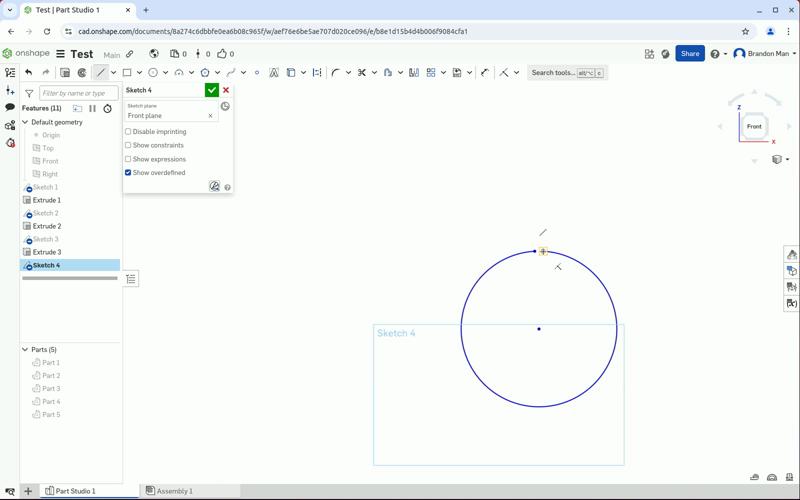
scroll(-6)
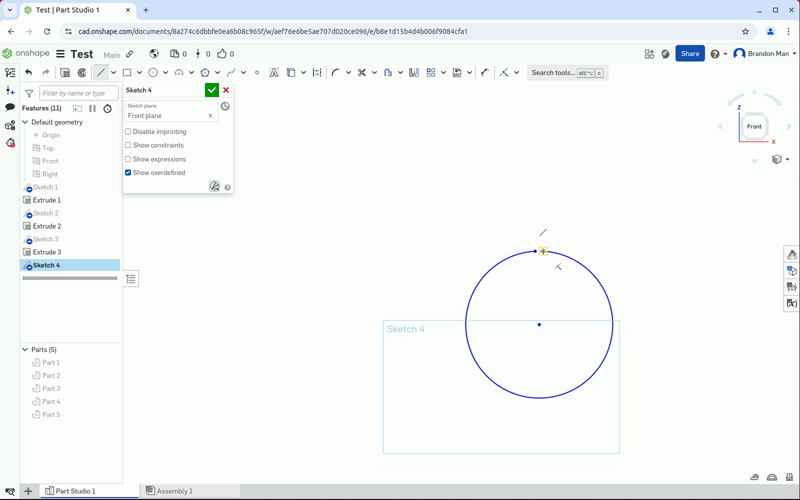
scroll(-6)
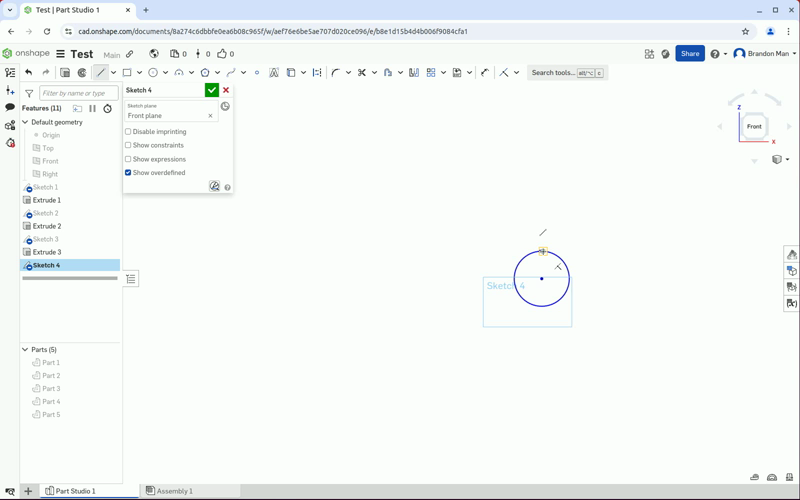
mouse_move(573, 251)
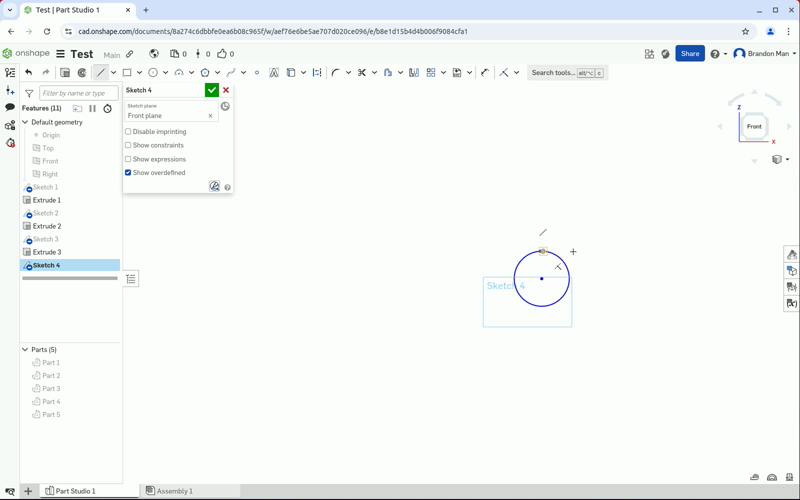
key_down(shift)
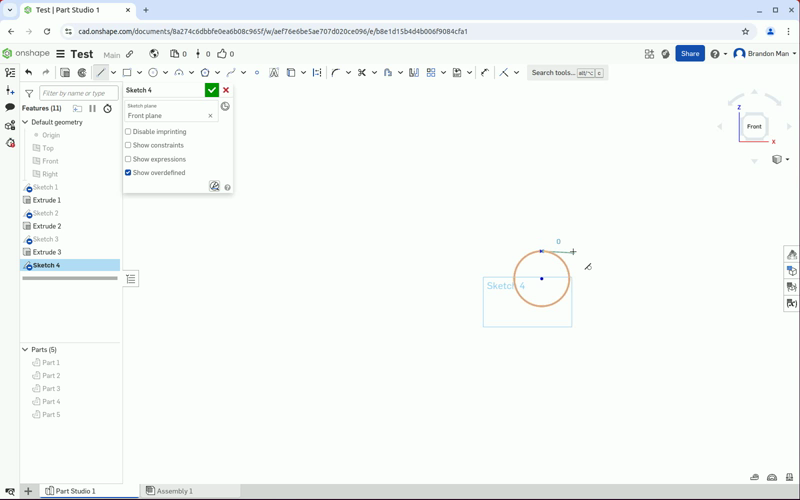
mouse_move(540, 251)
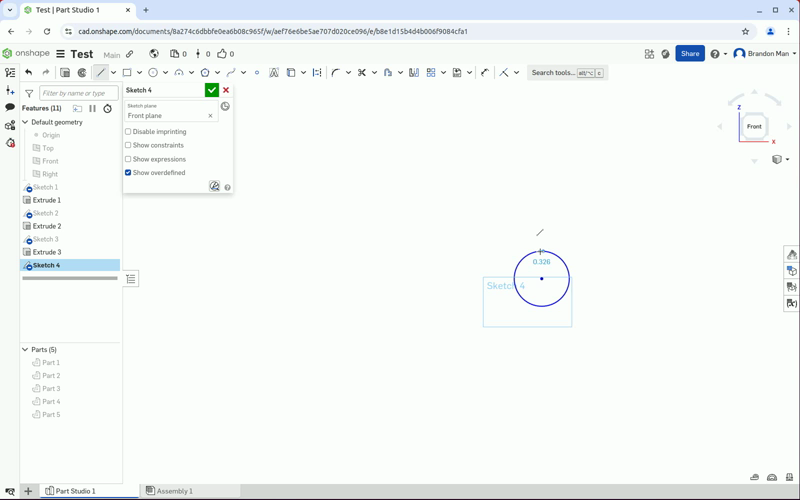
scroll(6)
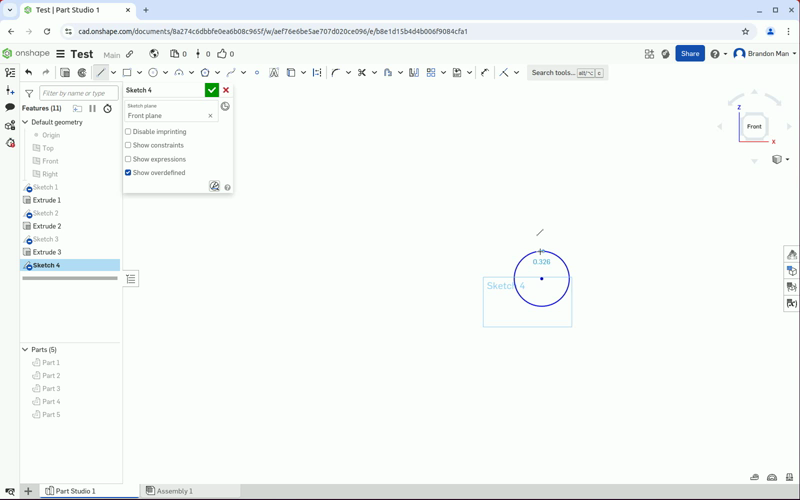
scroll(6)
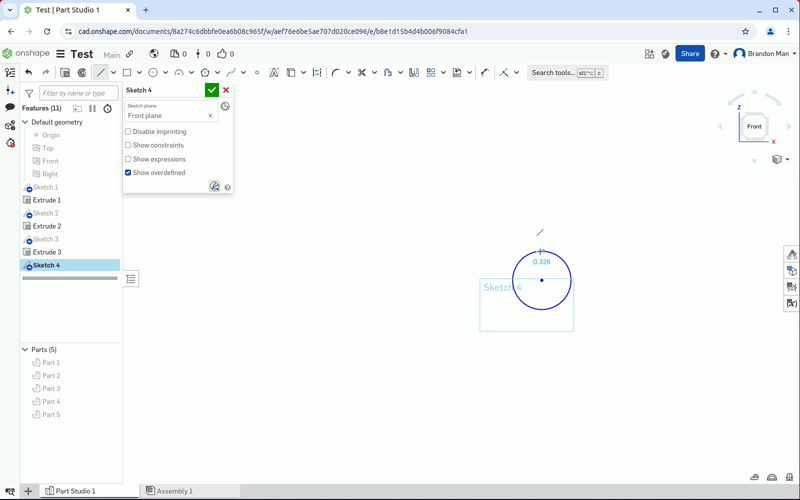
scroll(6)
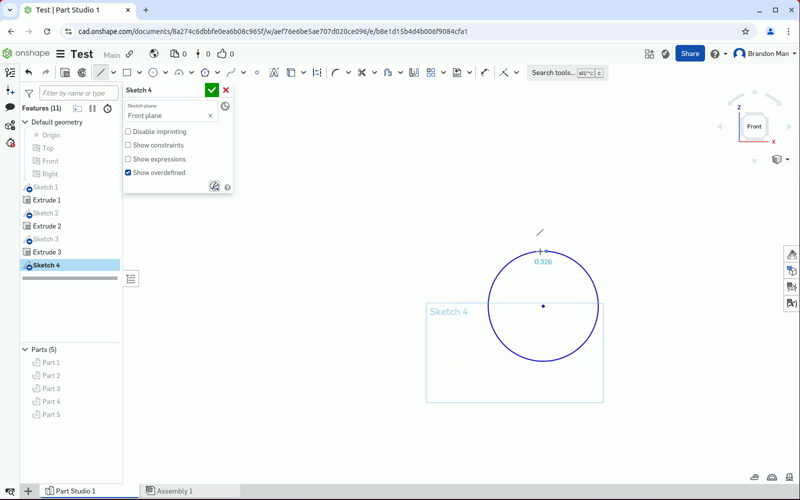
scroll(6)
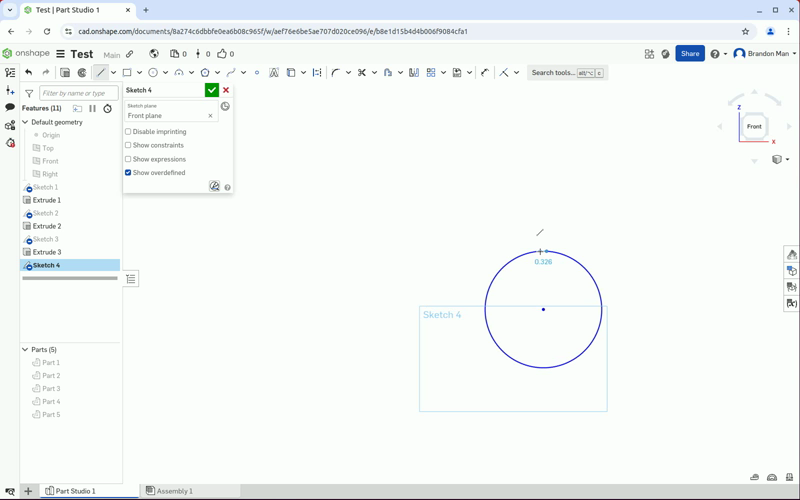
scroll(6)
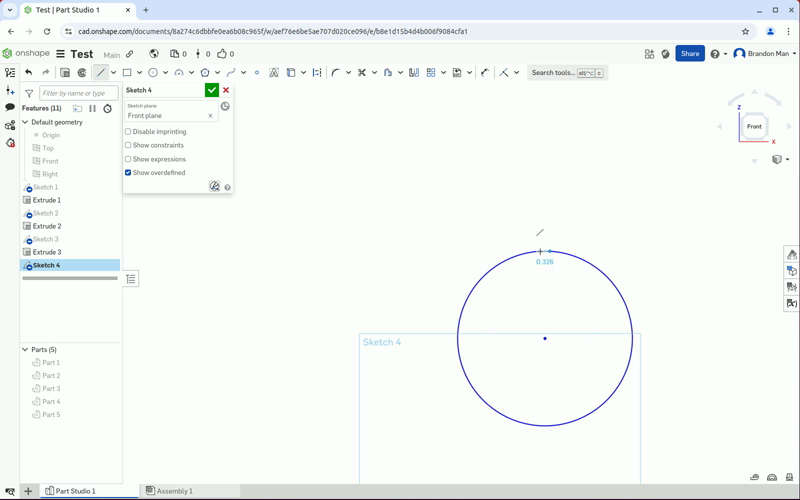
scroll(6)
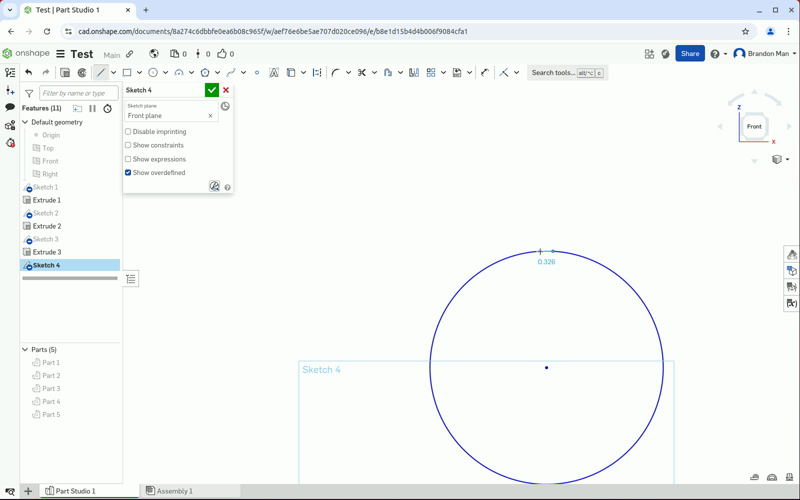
scroll(6)
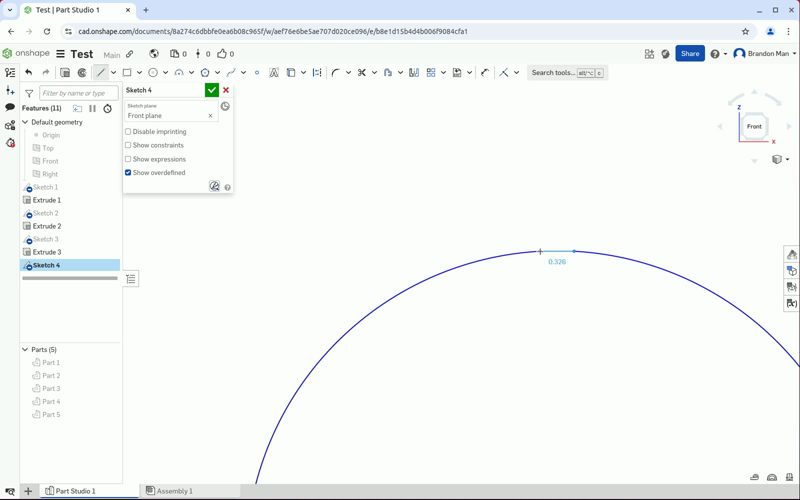
key_up(shift)
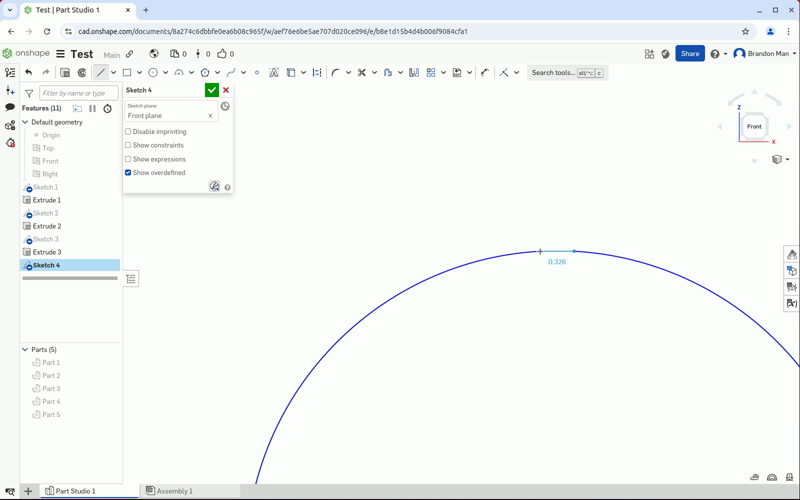
click(540, 251)
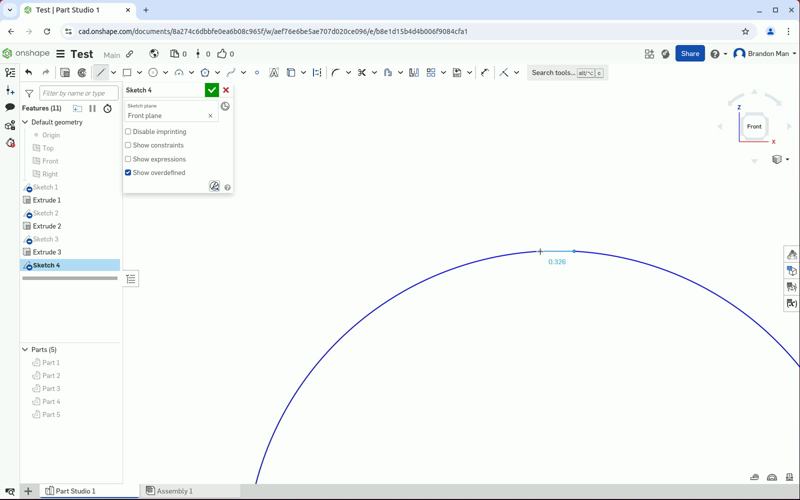
scroll(-6)
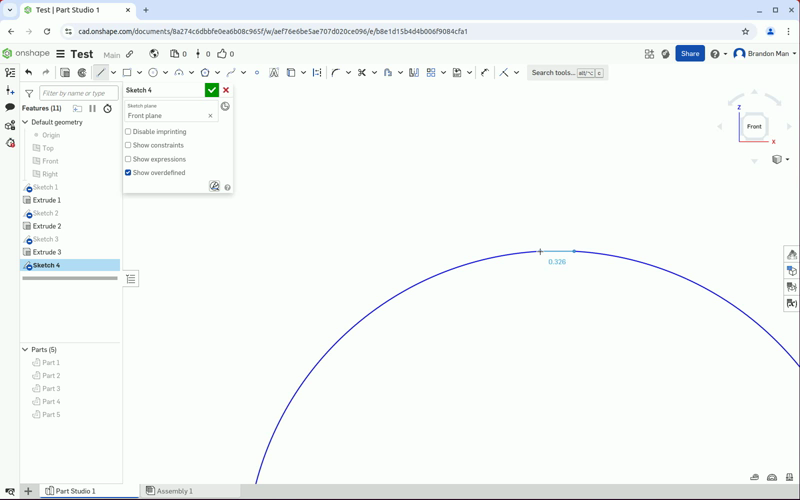
scroll(-6)
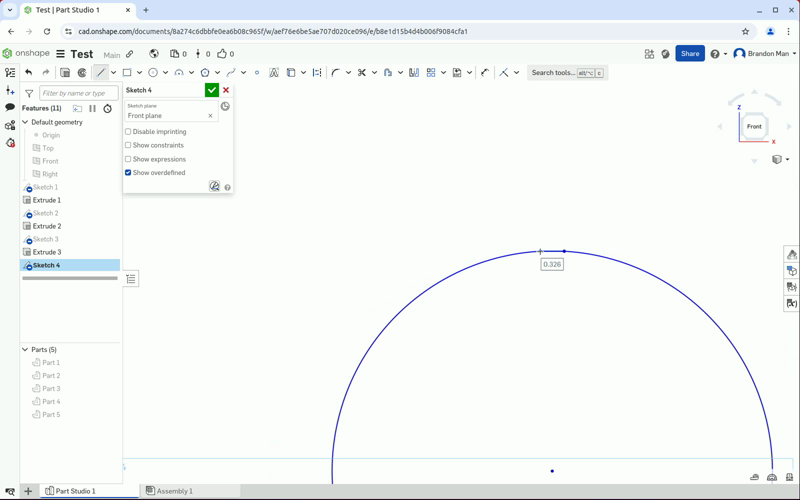
scroll(-6)
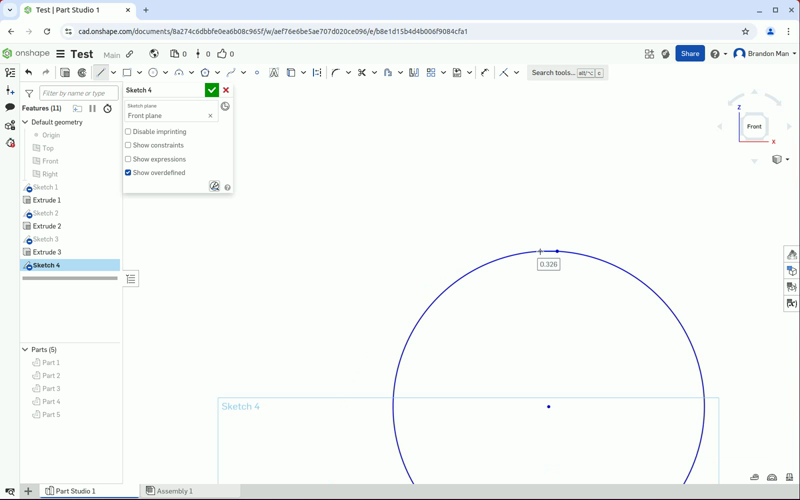
scroll(-6)
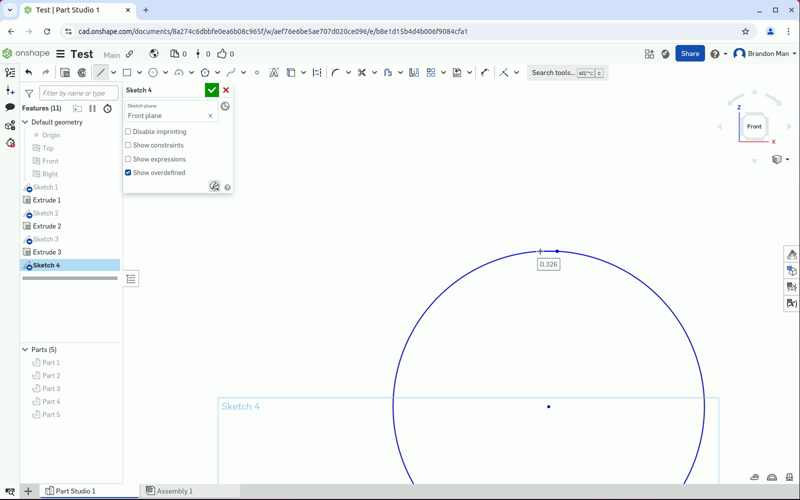
scroll(-6)
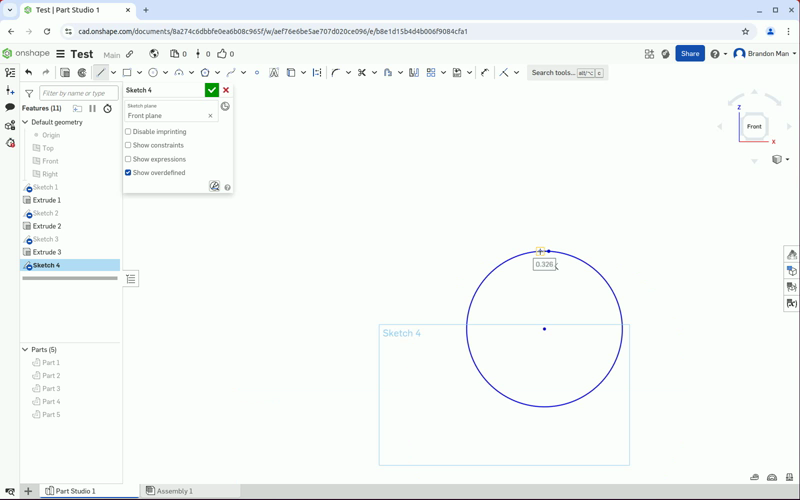
scroll(-6)
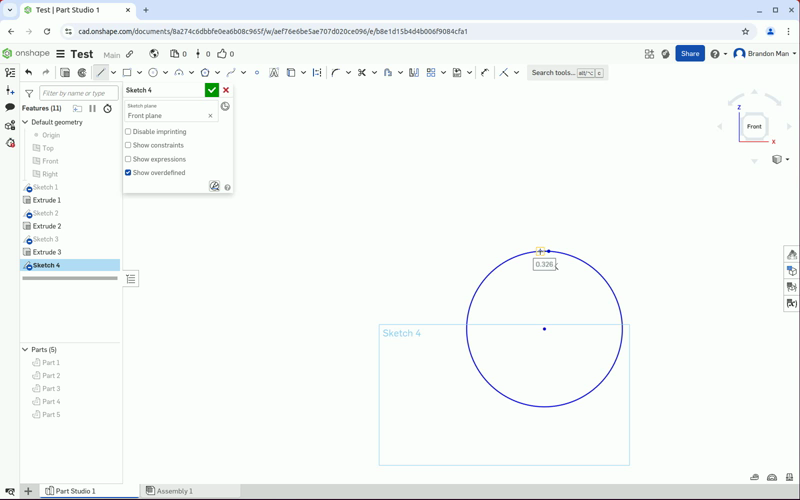
scroll(-6)
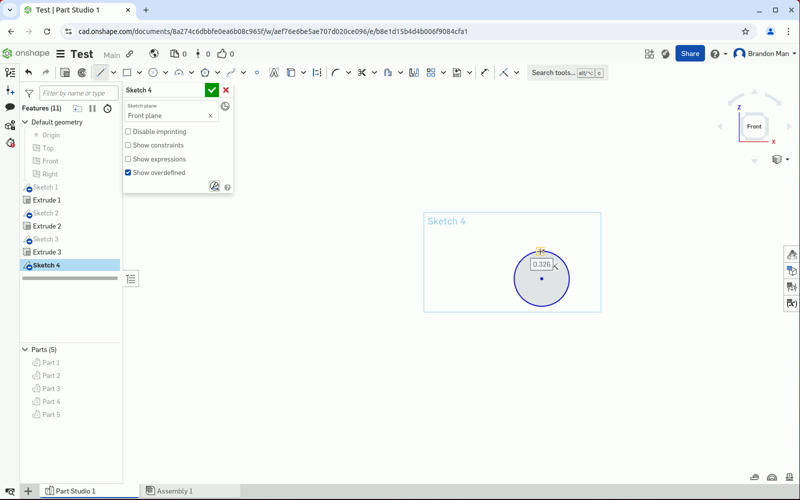
key(esc)
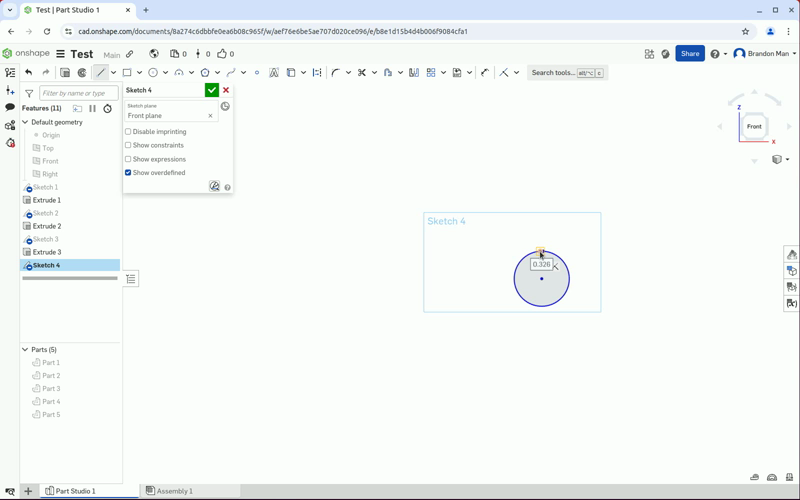
mouse_move(539, 288)
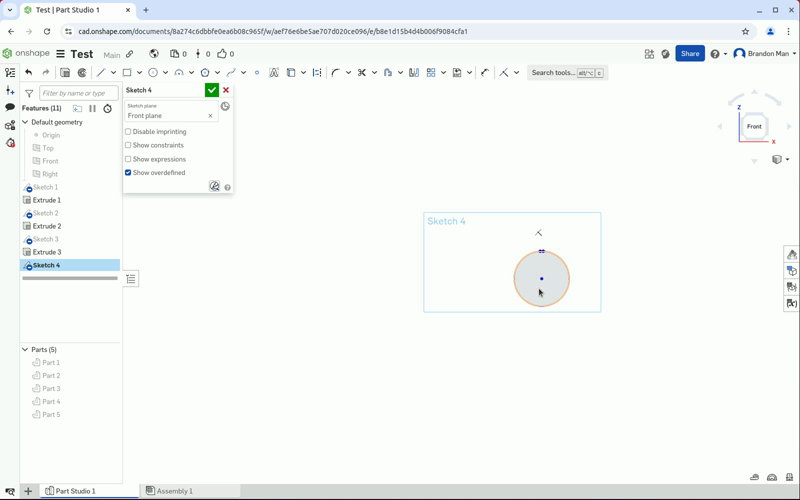
click(539, 288)
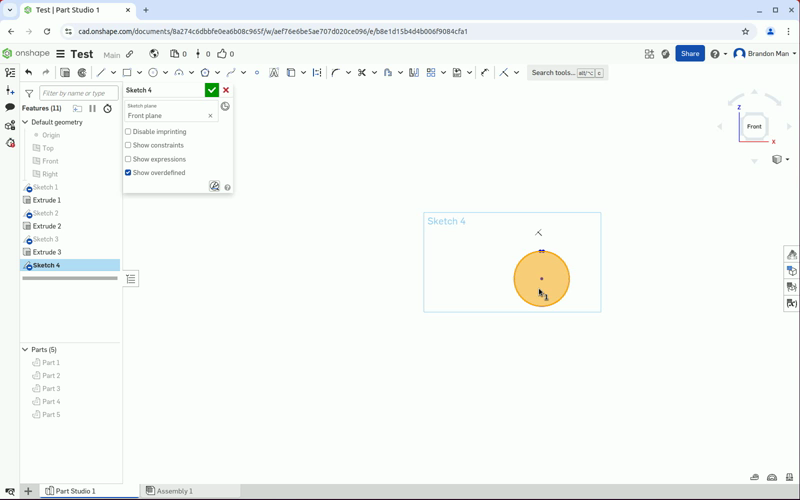
mouse_move(73, 352)
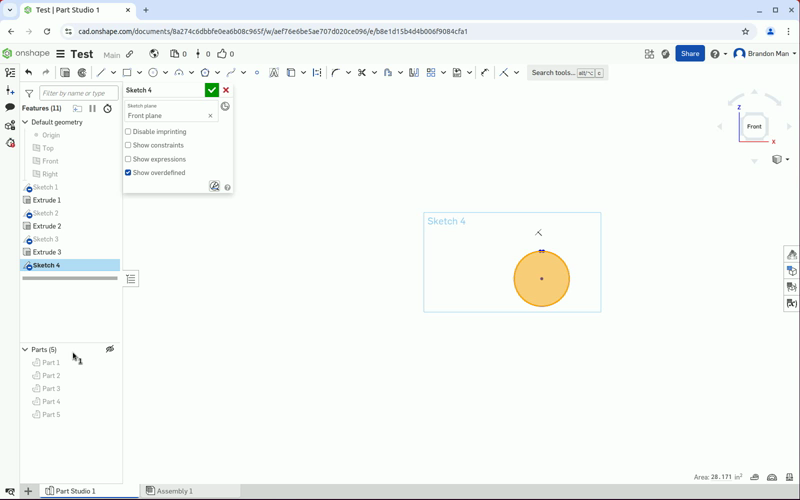
key(shift+y)
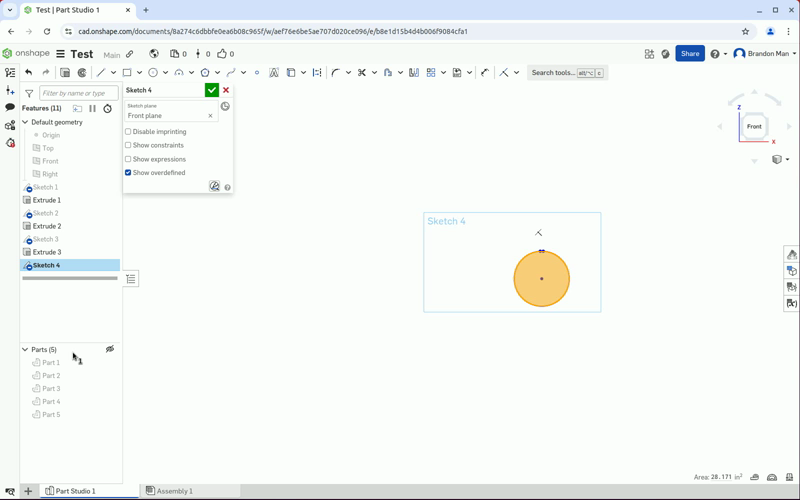
key(shift+e)
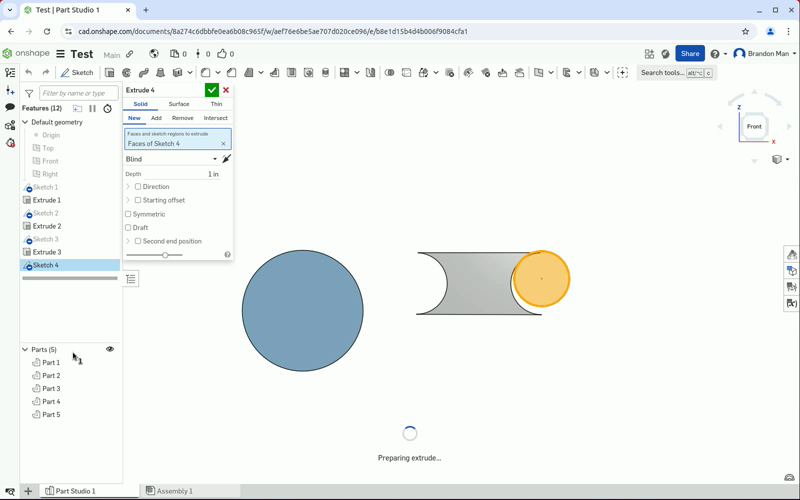
mouse_move(143, 106)
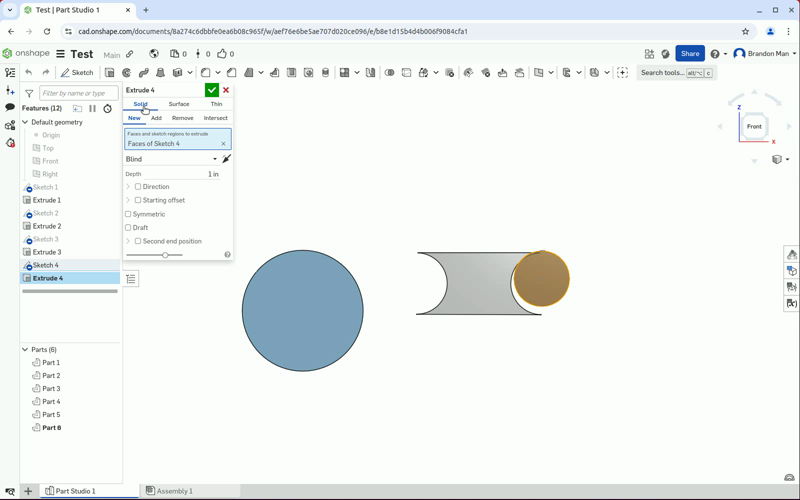
click(143, 106)
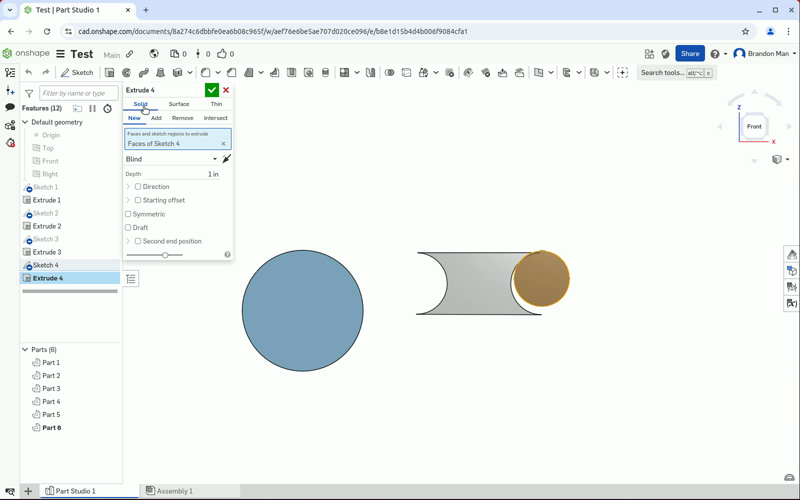
mouse_move(137, 120)
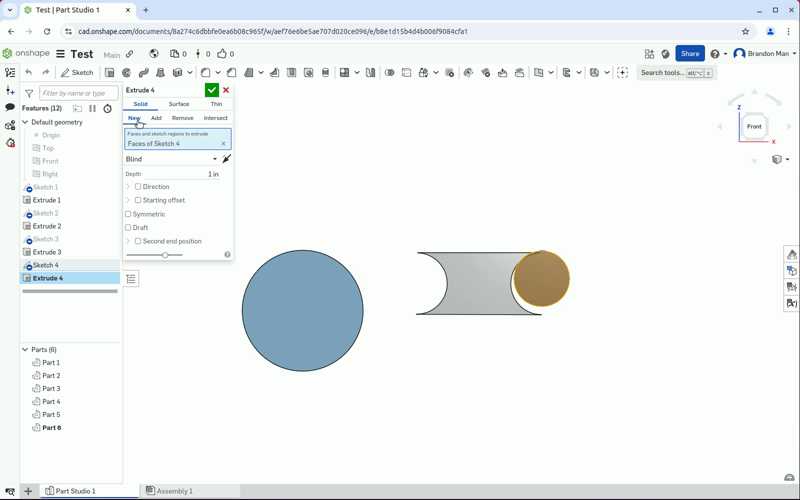
click(137, 120)
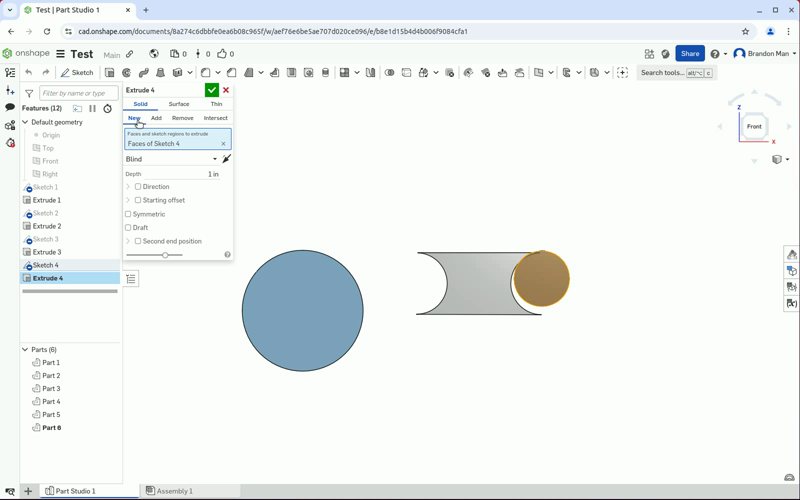
key(tab, 4)
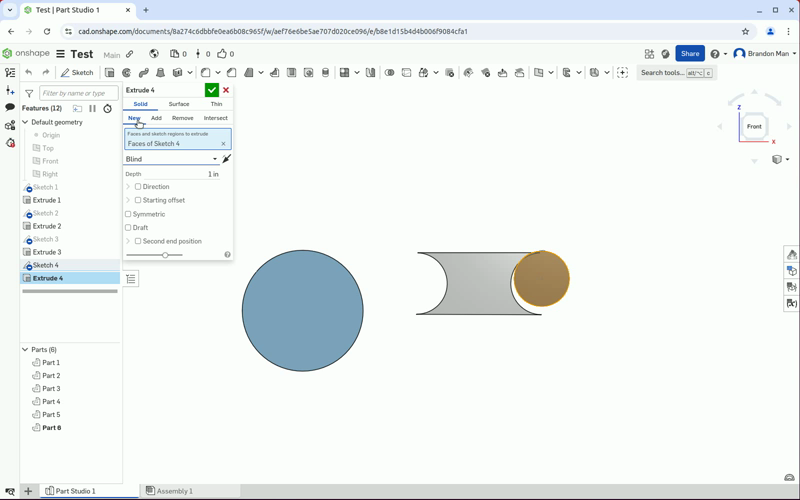
text(6.499)
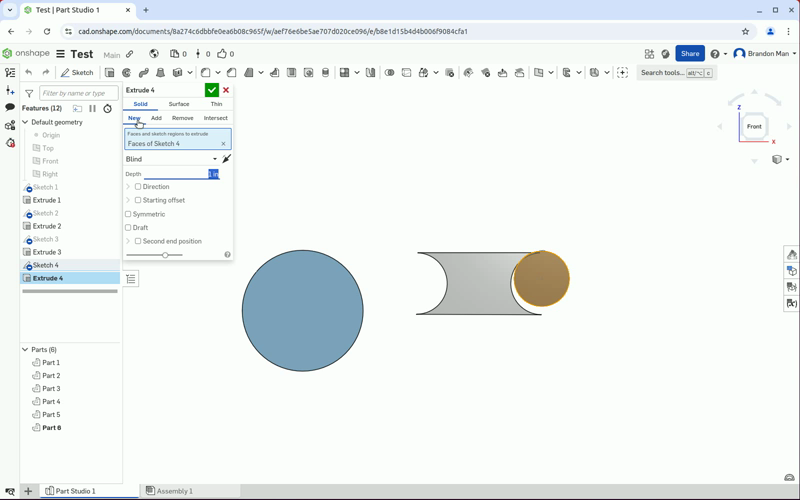
key(enter)
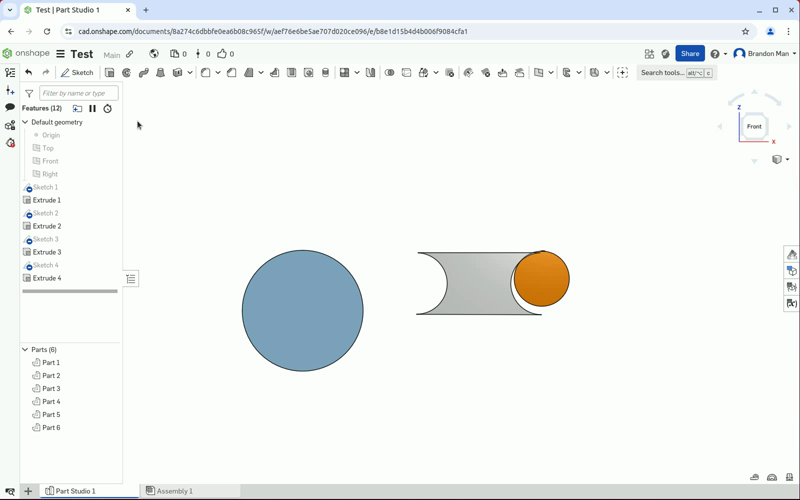
key(shift+h)
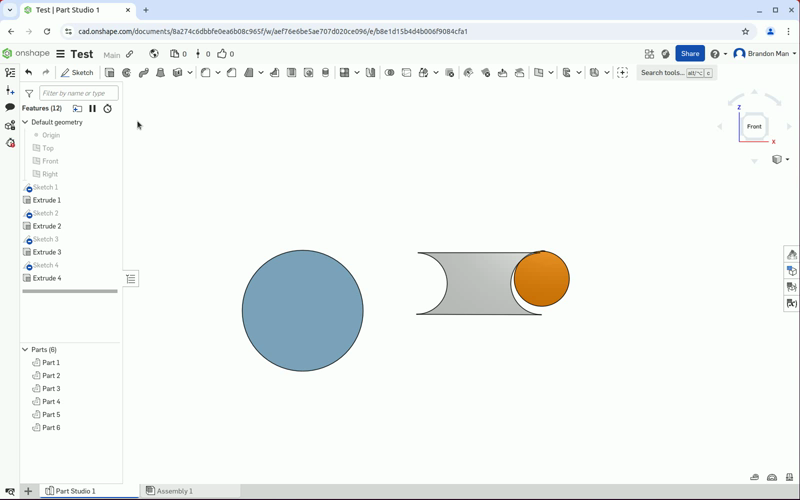
key(shift+h)
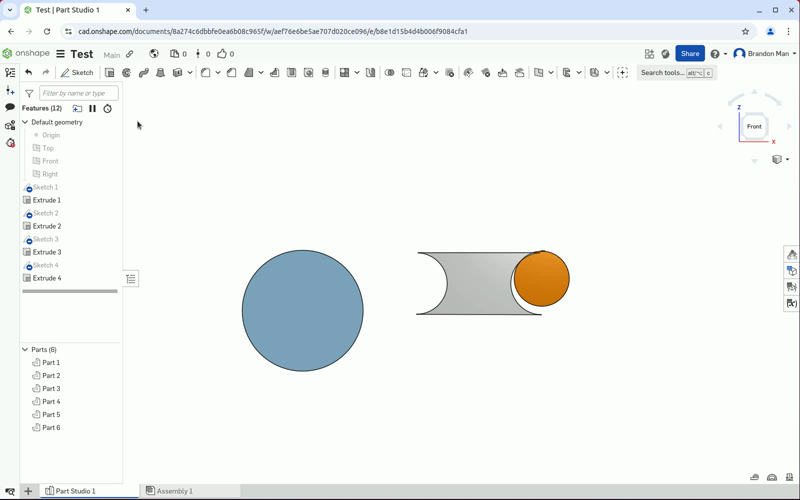
mouse_move(73, 189)
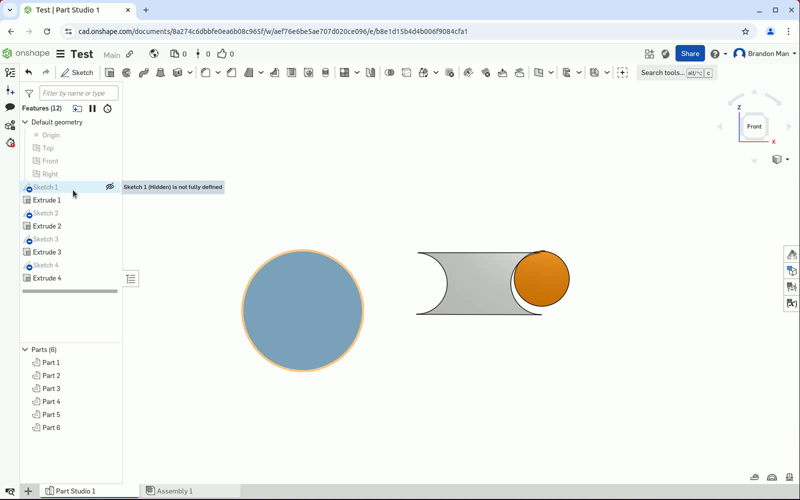
click(73, 189)
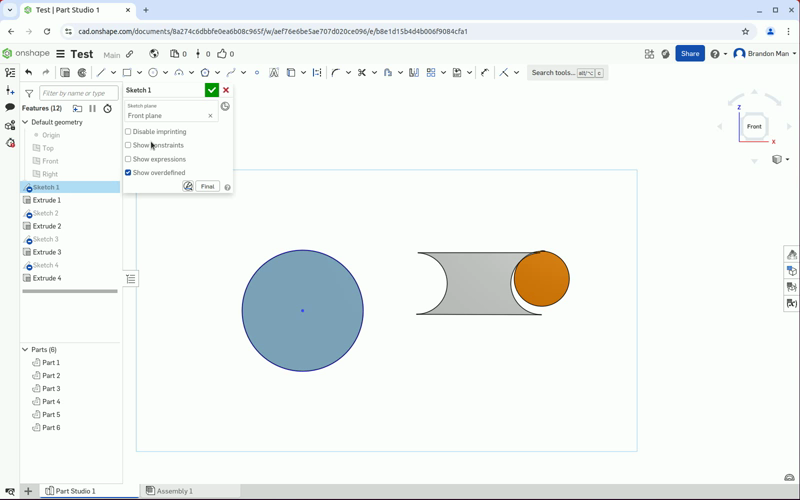
mouse_move(229, 92)
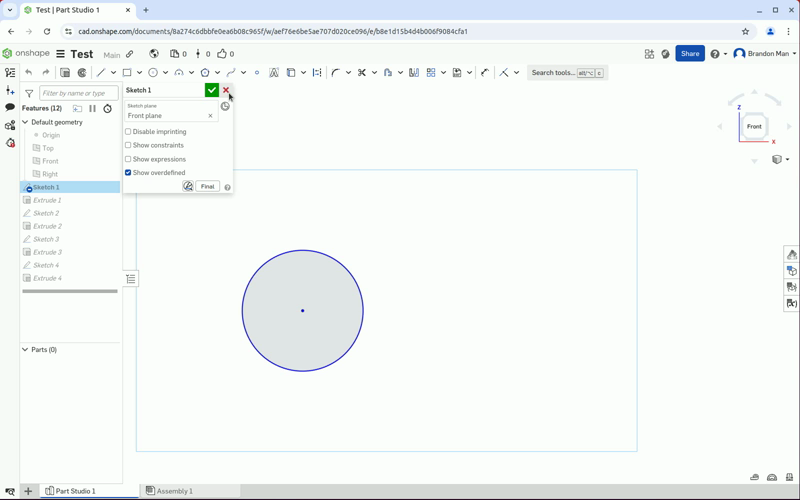
click(229, 92)
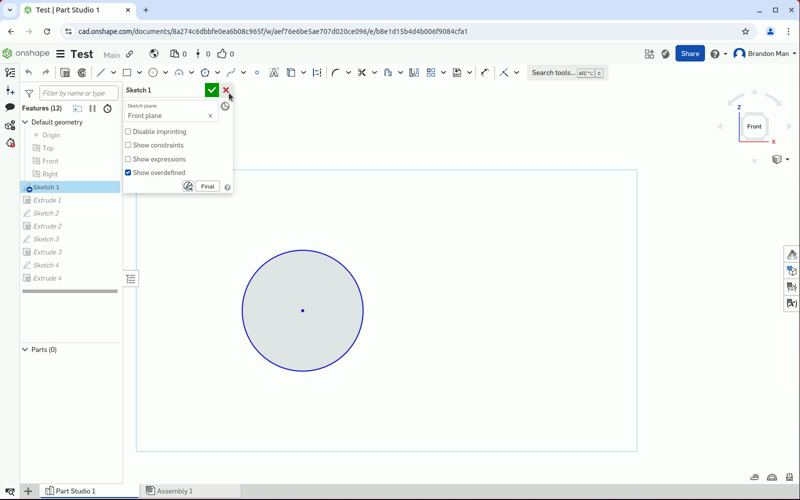
key(shift+s)
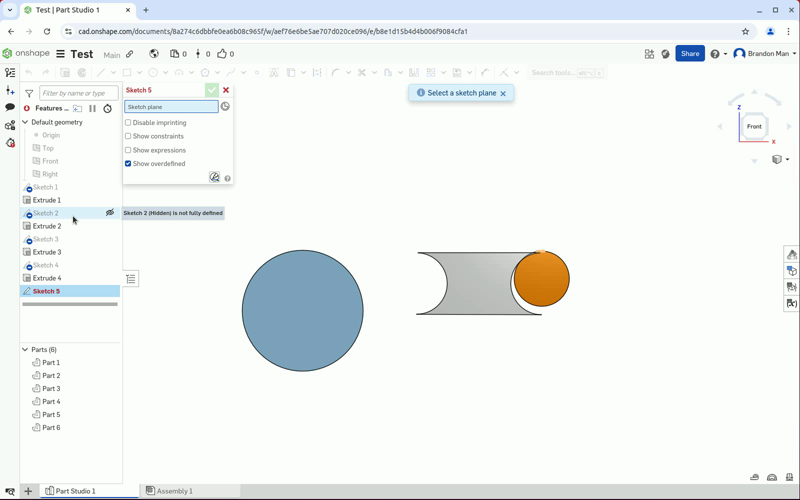
scroll(3)
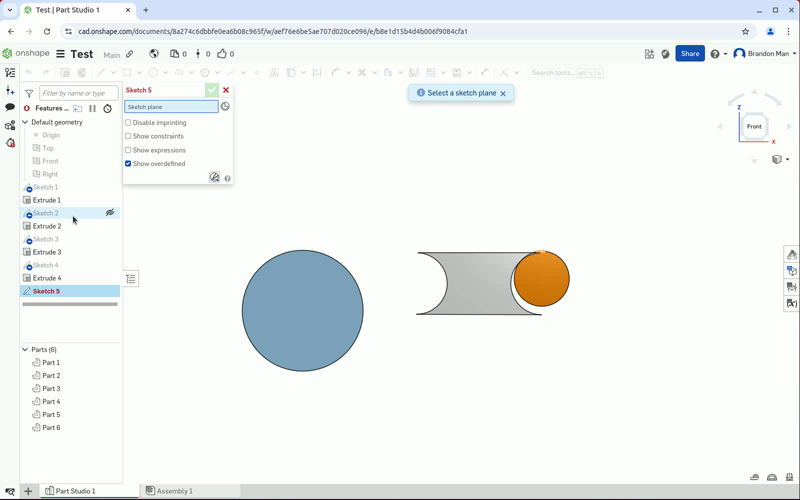
mouse_move(73, 163)
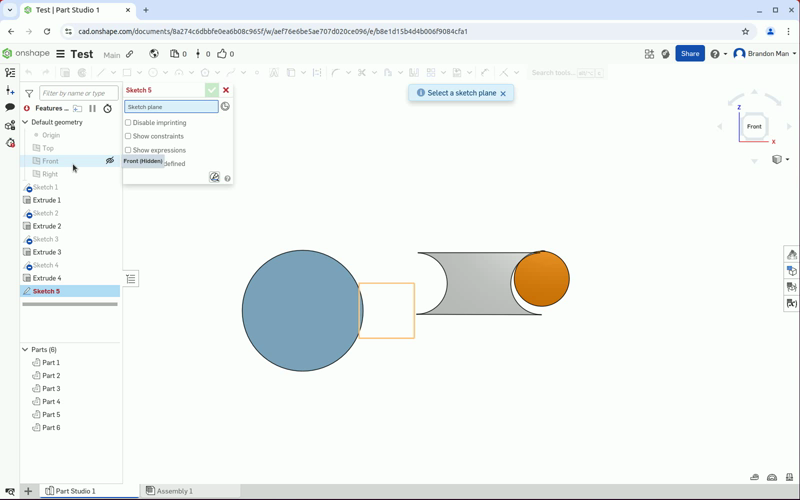
click(73, 163)
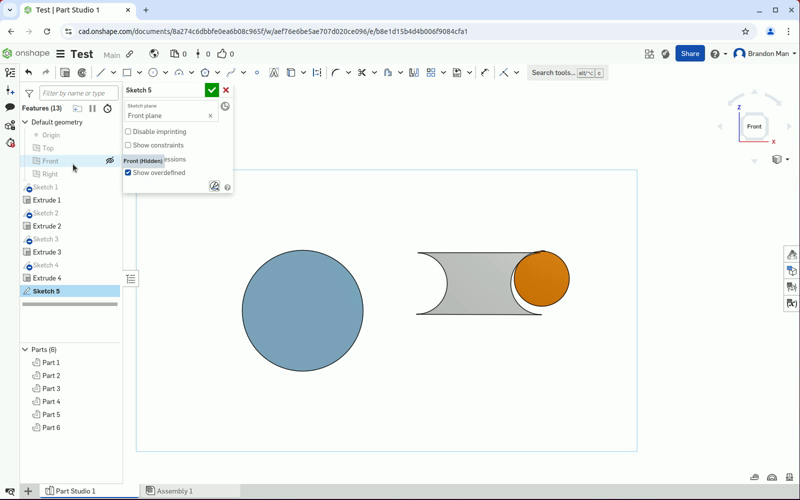
mouse_move(73, 352)
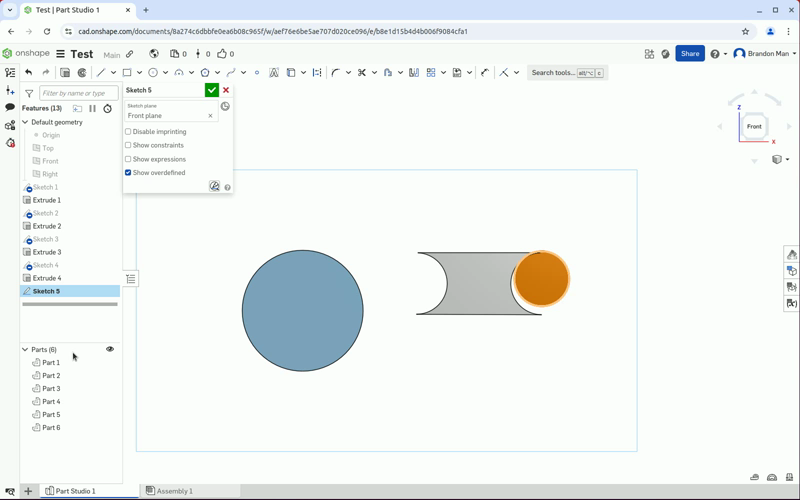
key(y)
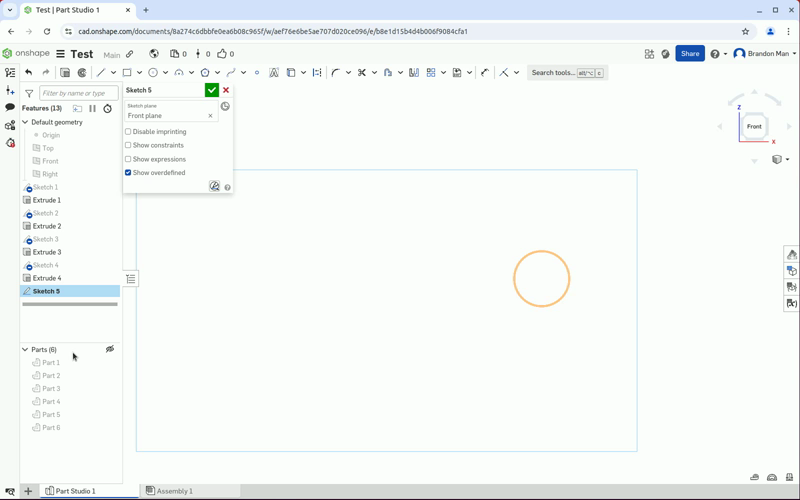
key(c)
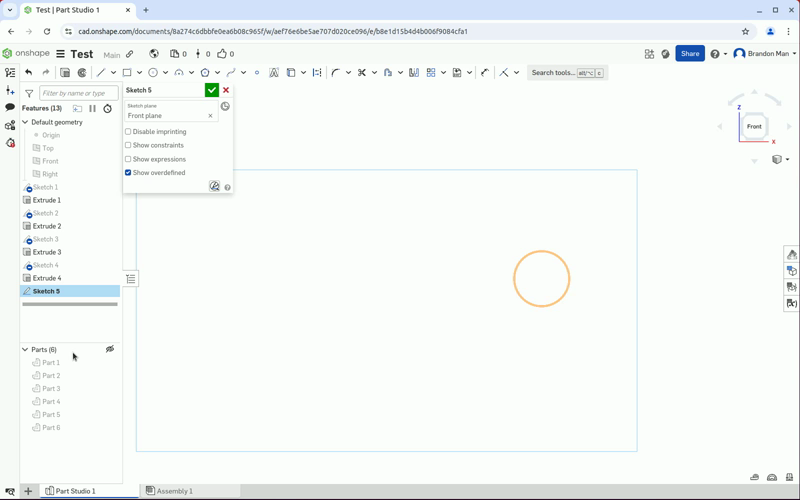
key_down(shift)
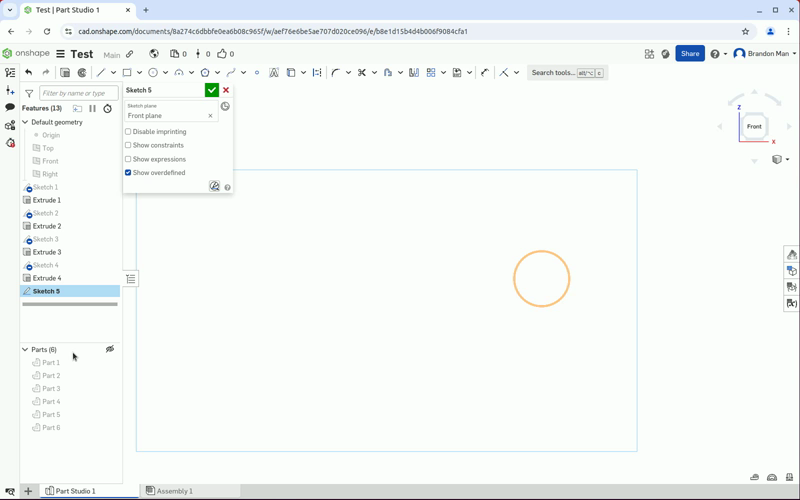
mouse_move(416, 282)
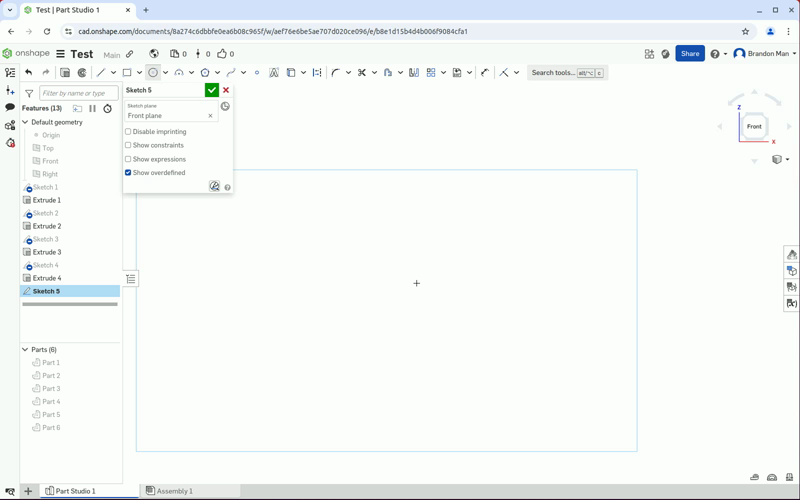
click(416, 282)
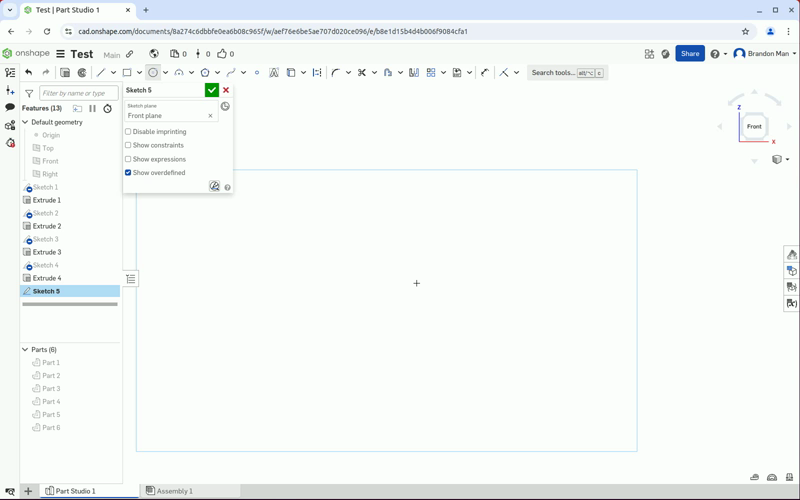
key_up(shift)
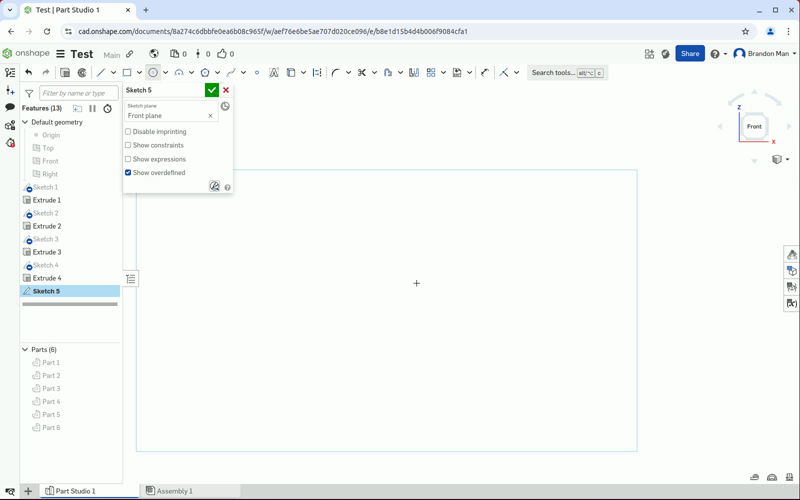
mouse_move(448, 282)
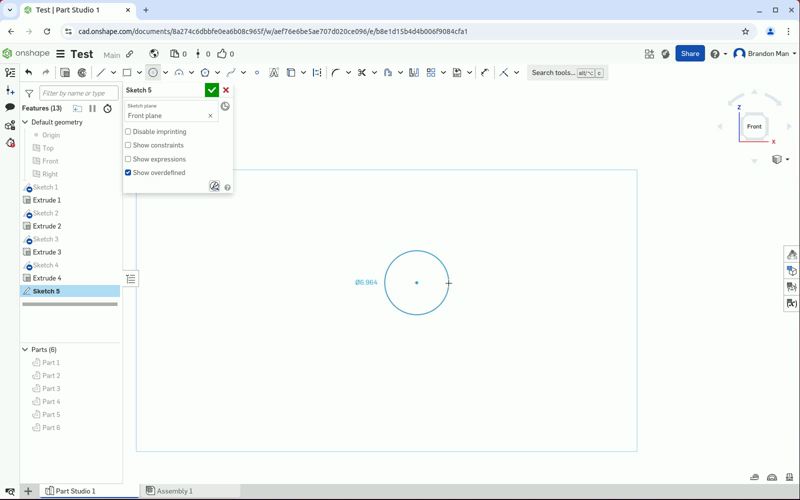
click(448, 282)
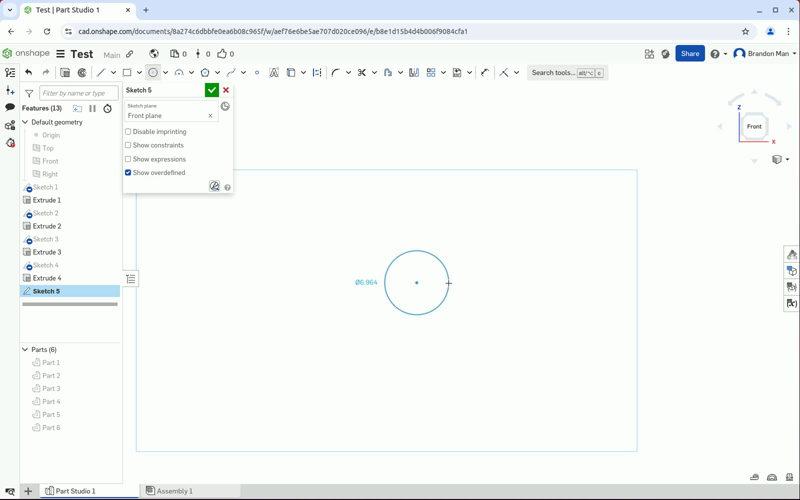
key(esc)
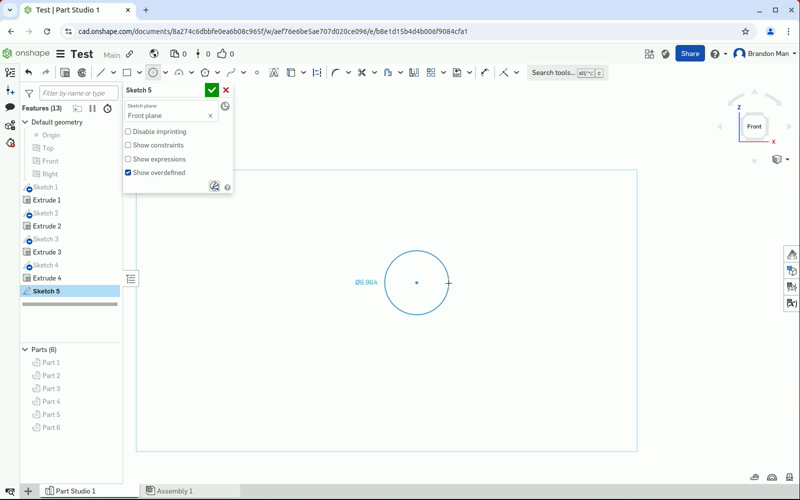
mouse_move(402, 305)
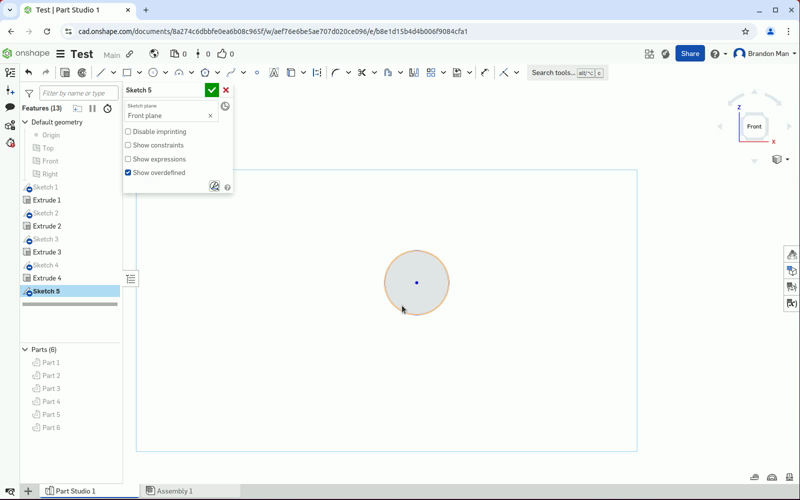
click(402, 305)
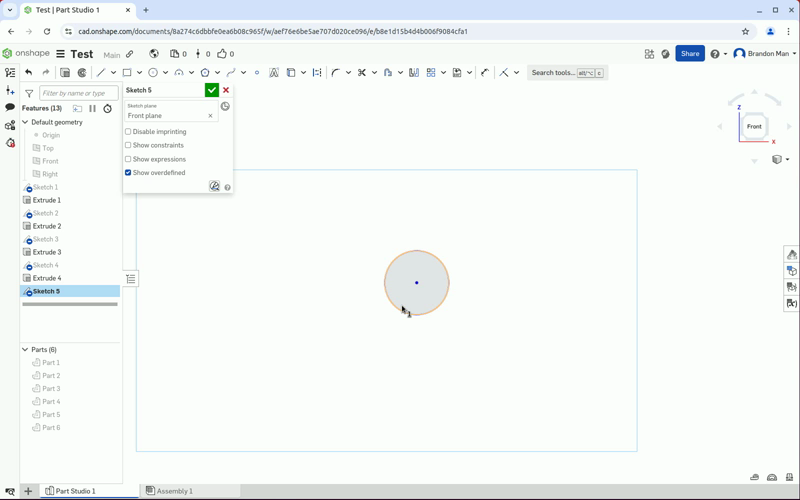
mouse_move(73, 352)
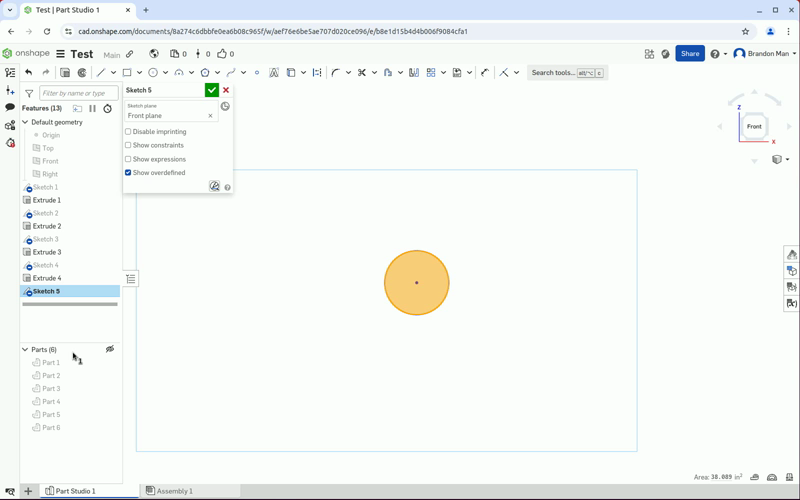
key(shift+y)
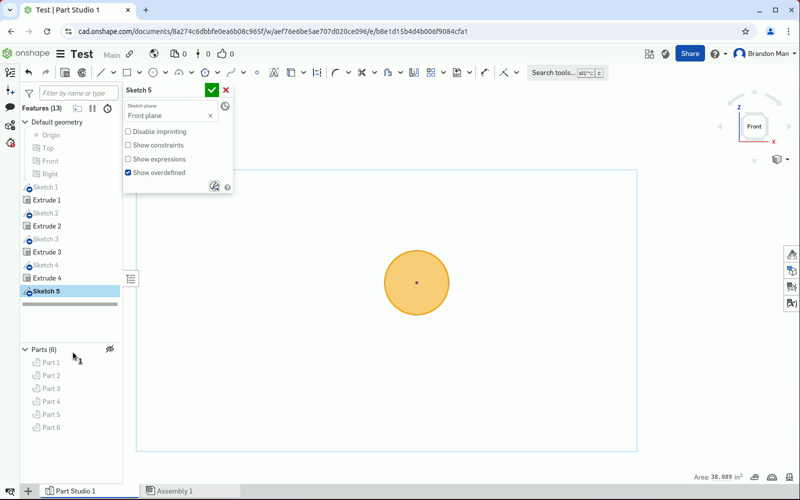
key(shift+e)
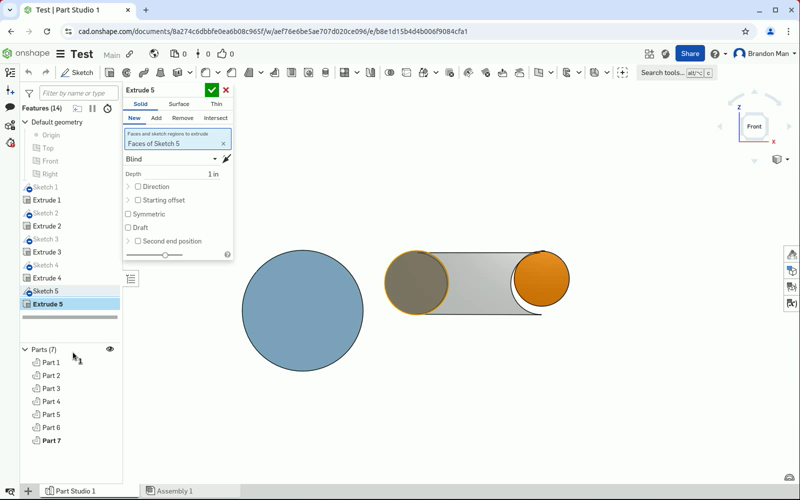
mouse_move(143, 106)
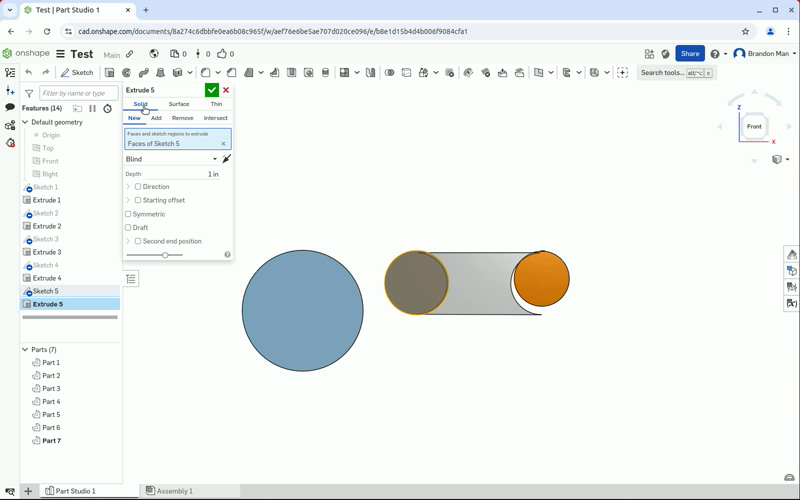
click(143, 106)
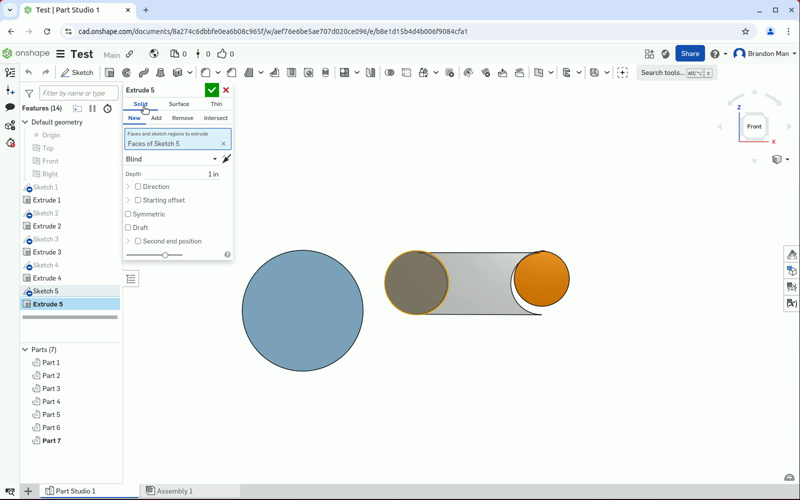
mouse_move(137, 120)
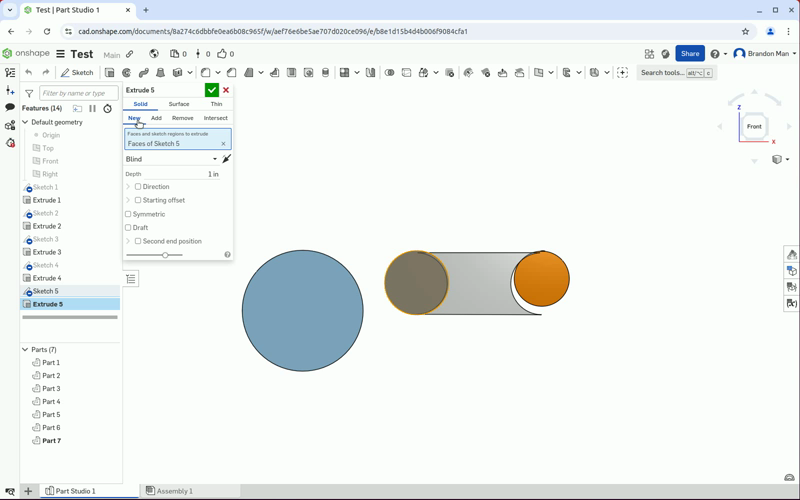
click(137, 120)
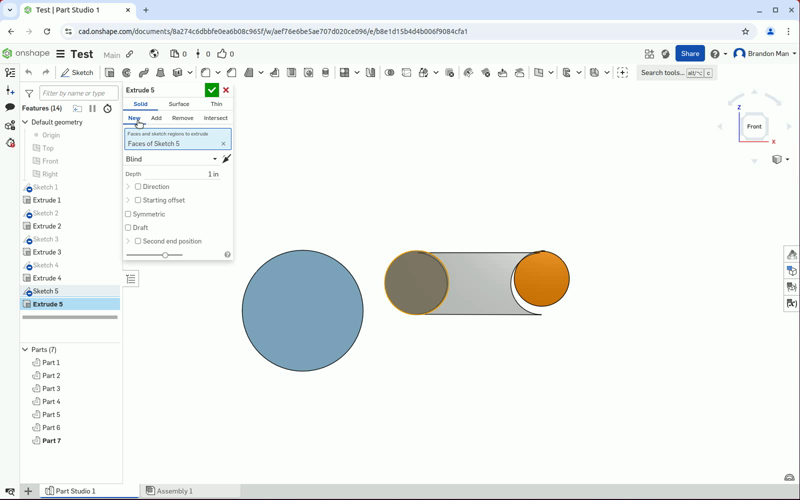
key(tab, 4)
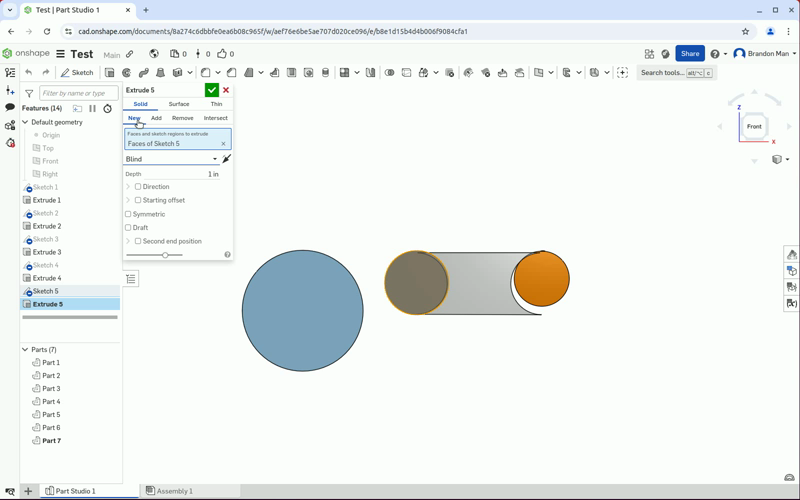
text(12.998)
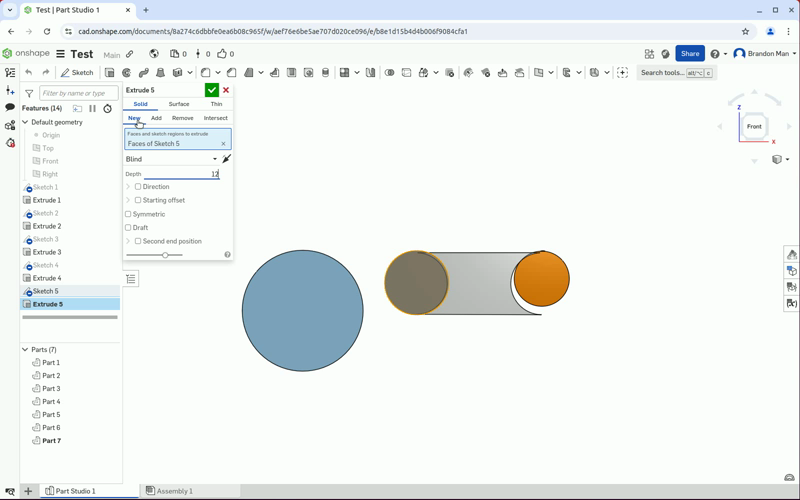
key(enter)
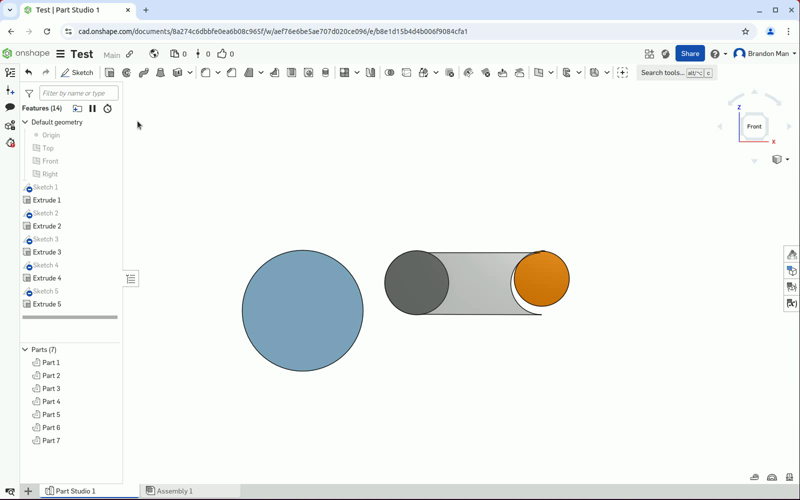
key(shift+h)
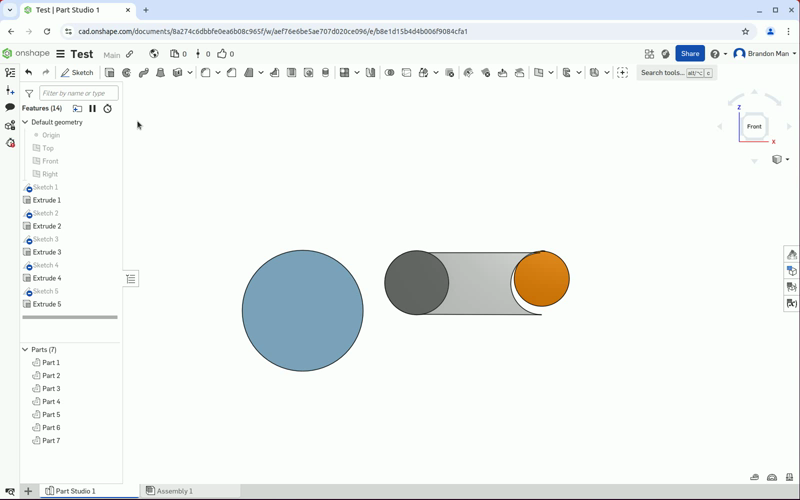
key(shift+h)
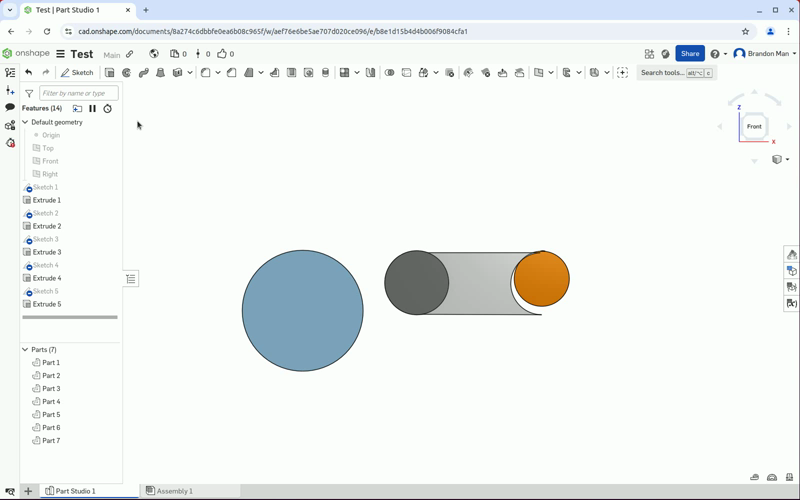
key(shift+7)
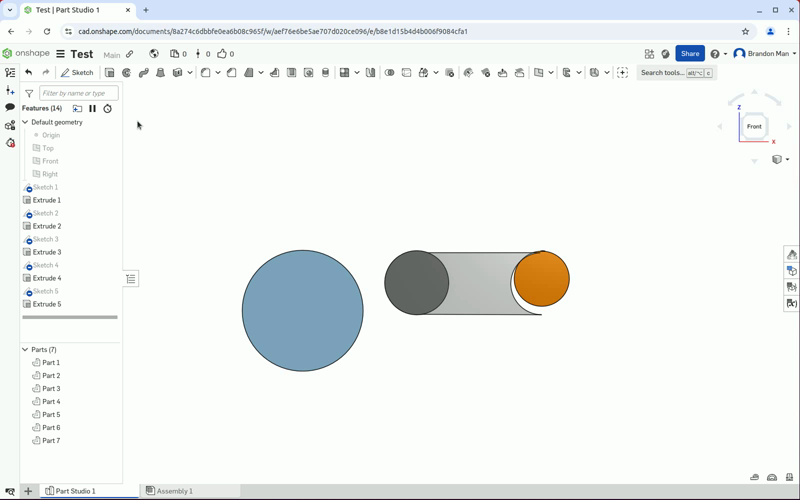
key(left, 2)
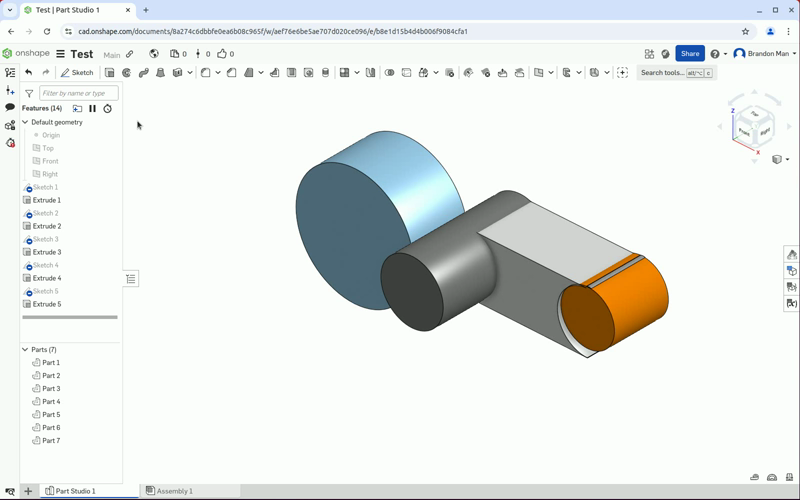
key(down, 2)
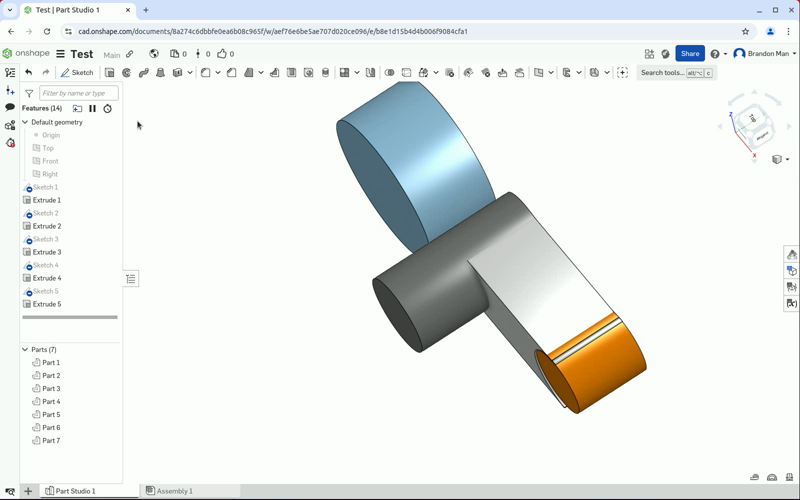
key(up, 2)
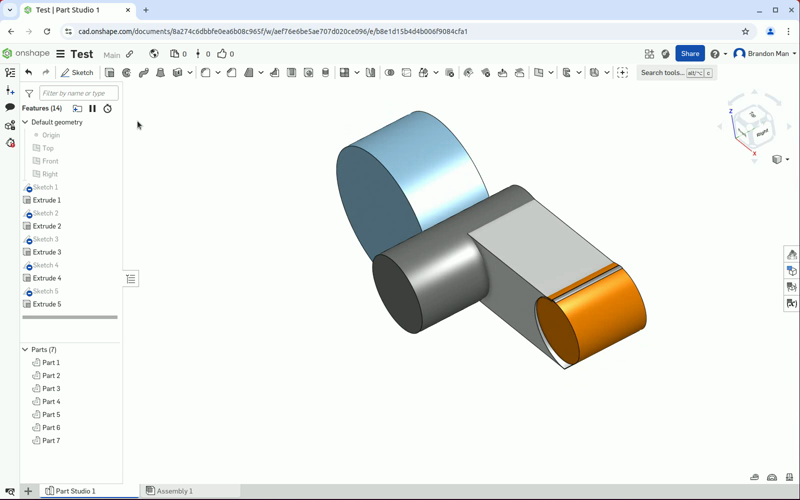
key(right, 2)
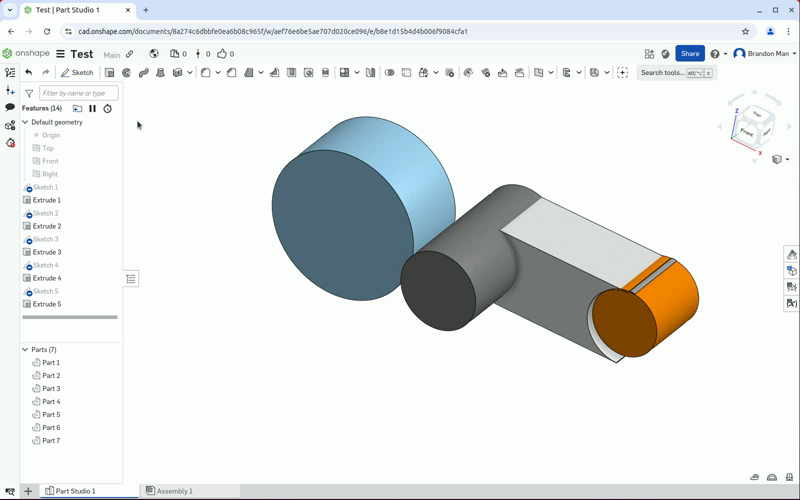
mouse_move(73, 189)
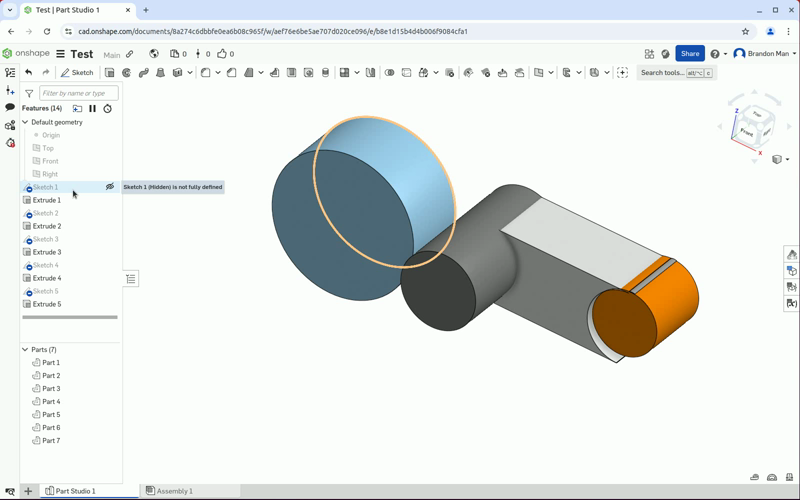
click(73, 189)